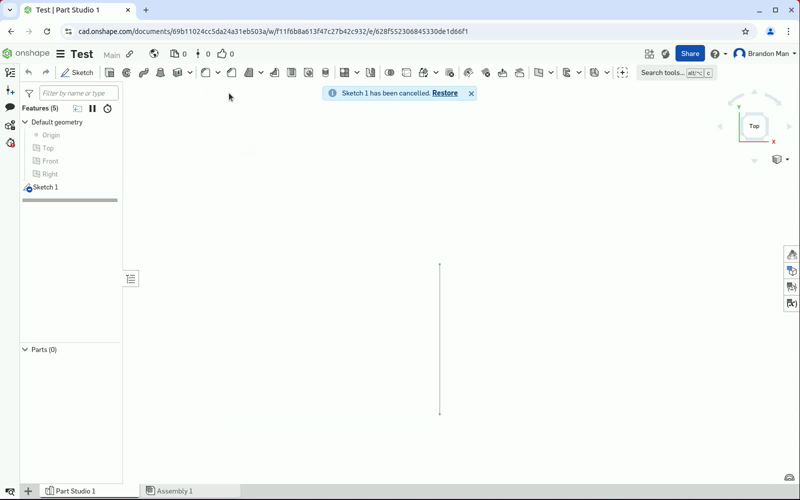
key(shift+h)
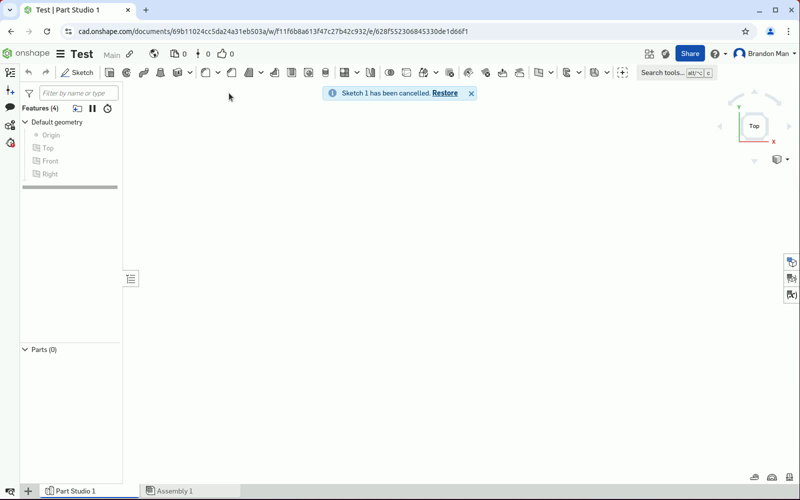
mouse_move(73, 352)
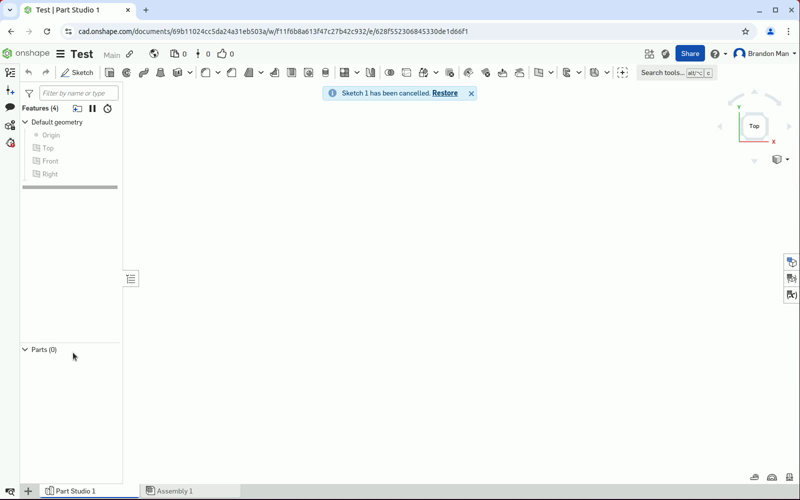
key(y)
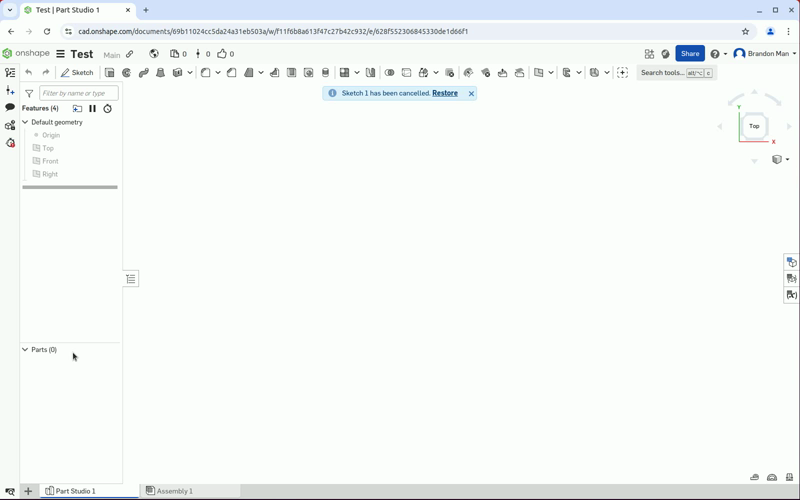
key(shift+p)
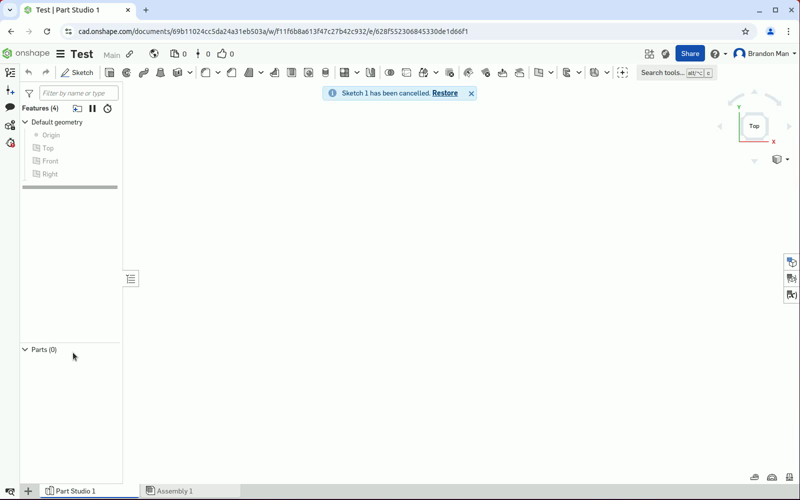
key(space)
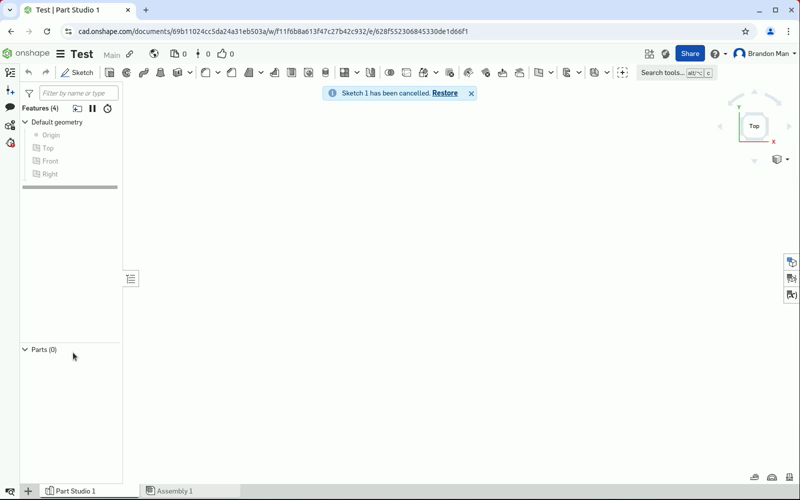
key_down(shift)
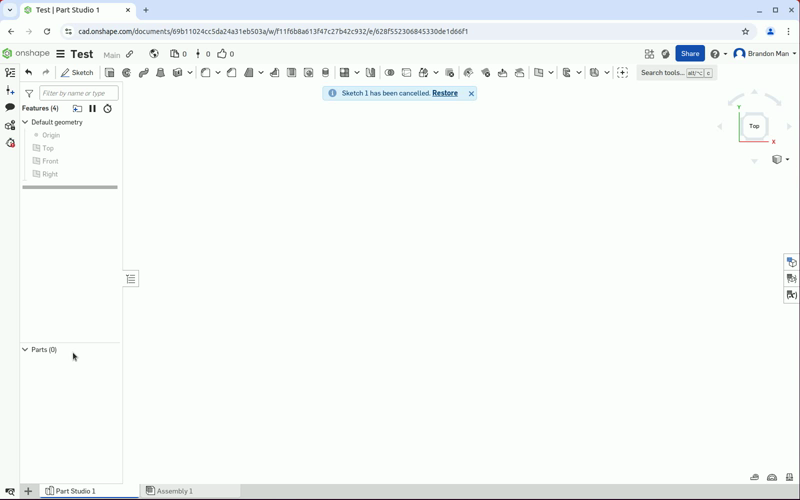
key(up)
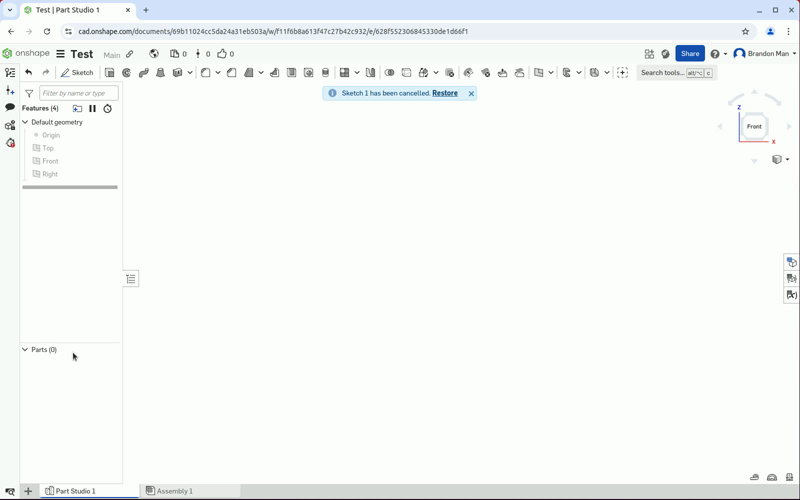
key_up(shift)
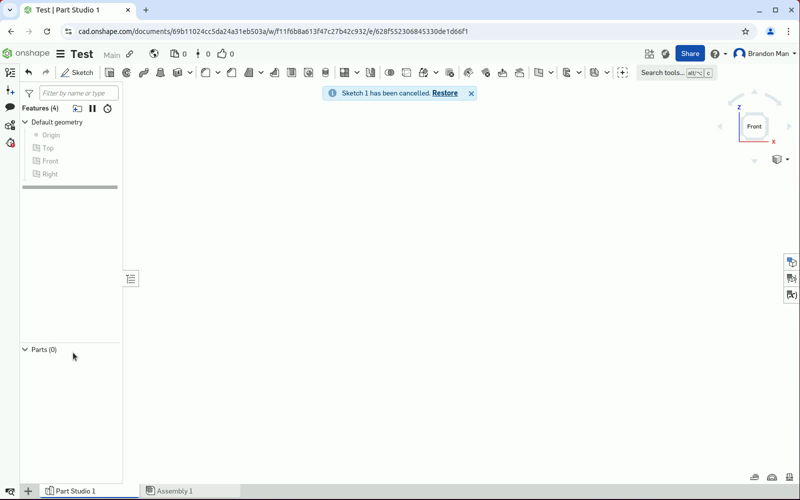
mouse_move(73, 352)
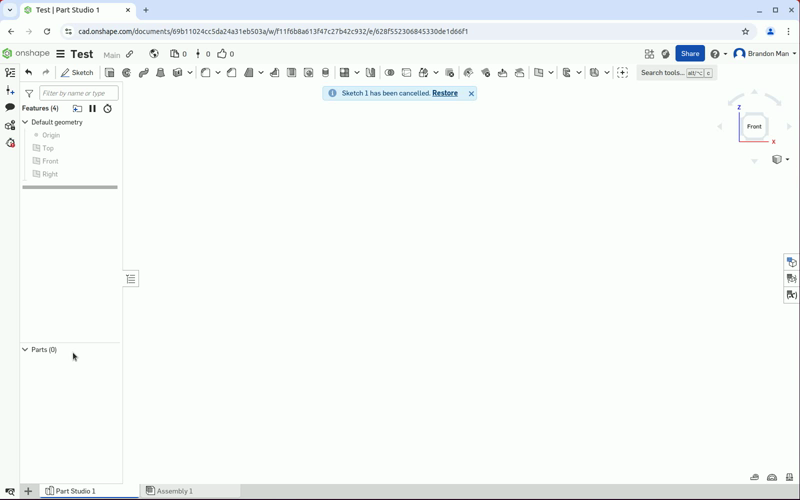
key(shift+y)
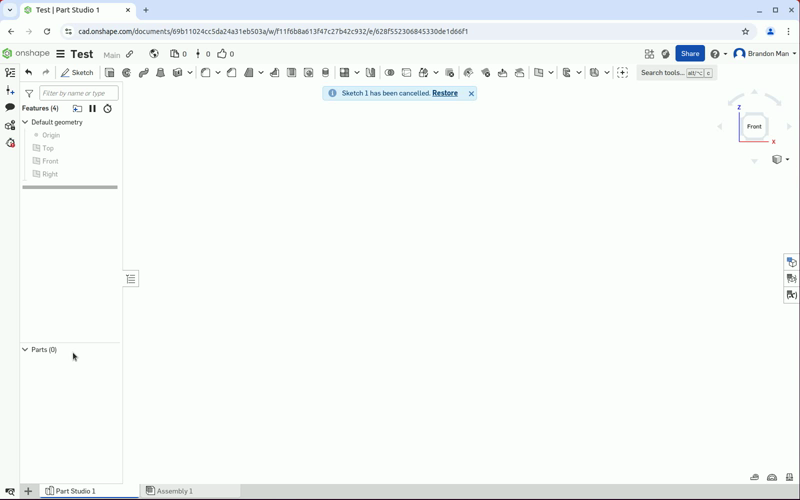
key(shift+s)
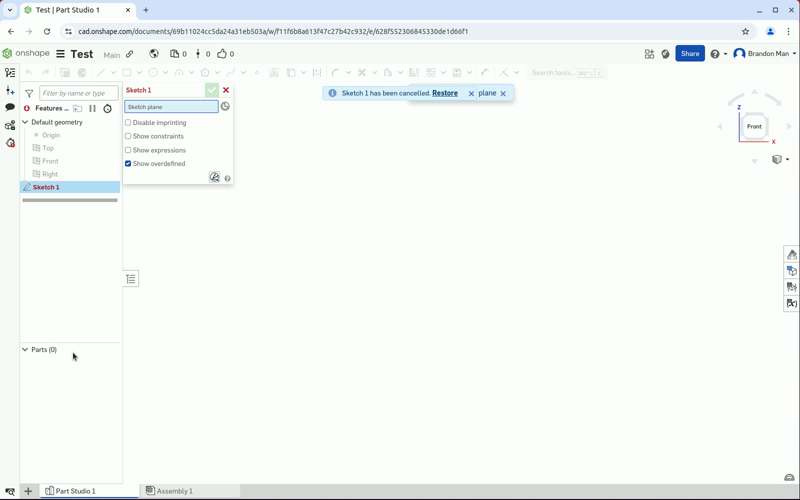
mouse_move(73, 163)
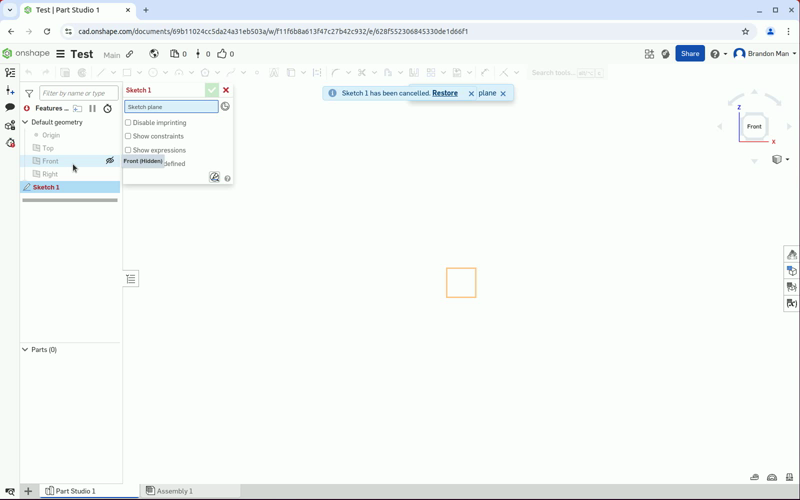
click(73, 163)
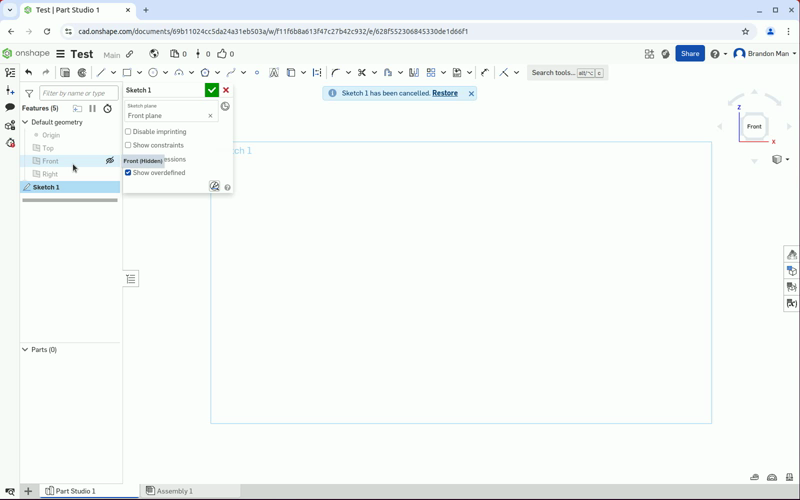
mouse_move(73, 352)
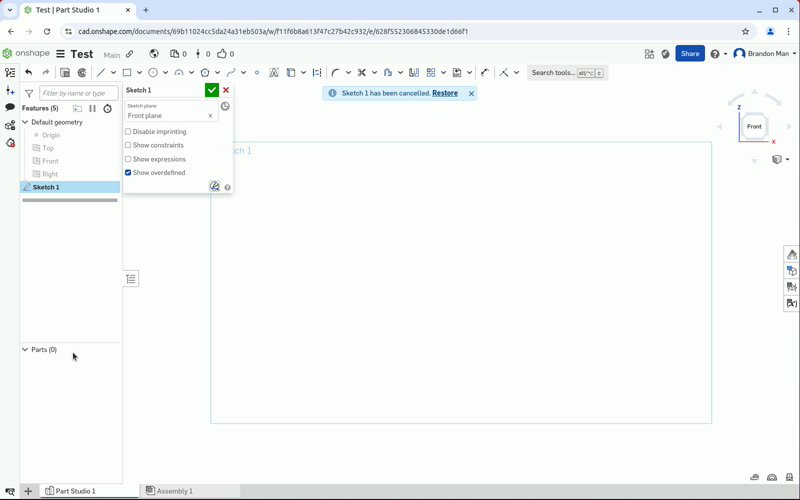
key(y)
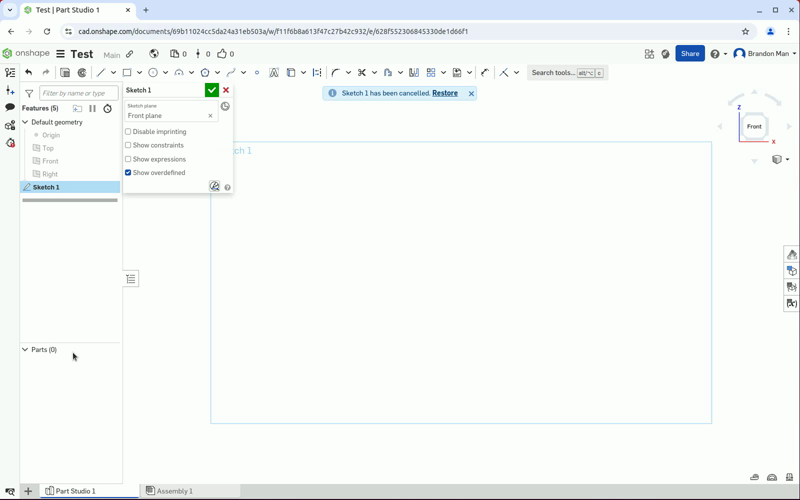
key(a)
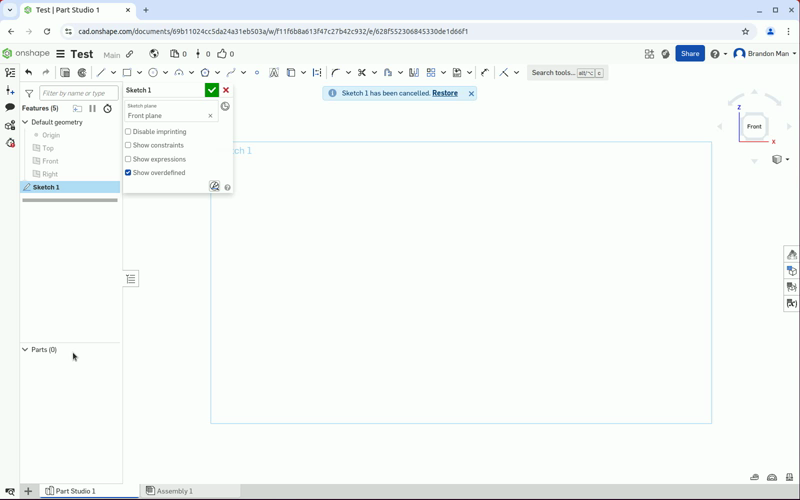
key_down(shift)
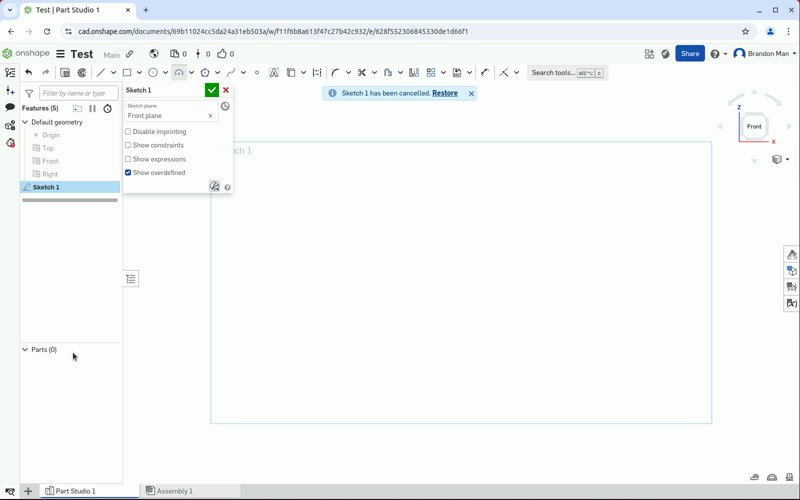
mouse_move(370, 282)
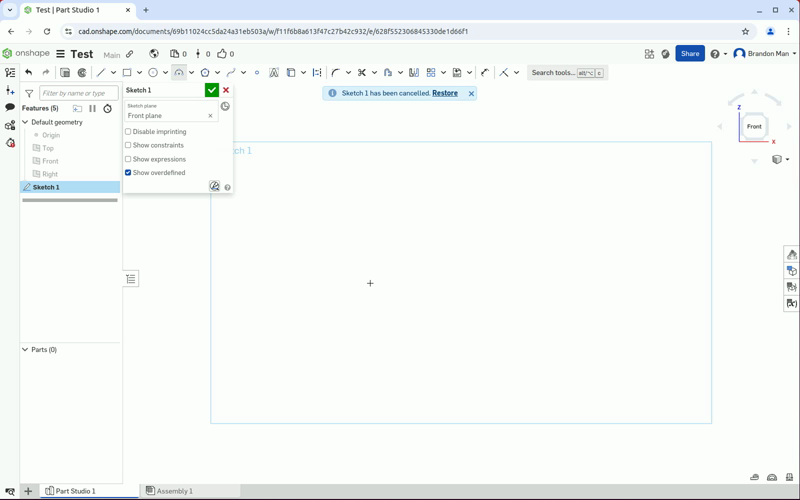
click(370, 282)
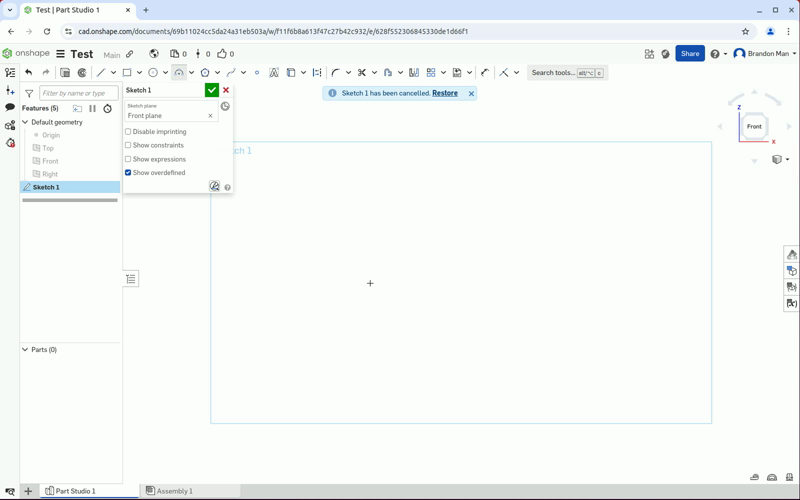
key_up(shift)
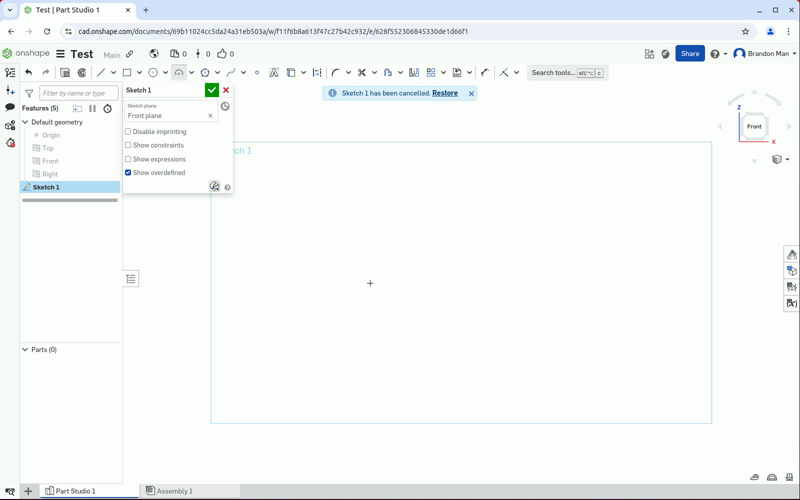
key_down(shift)
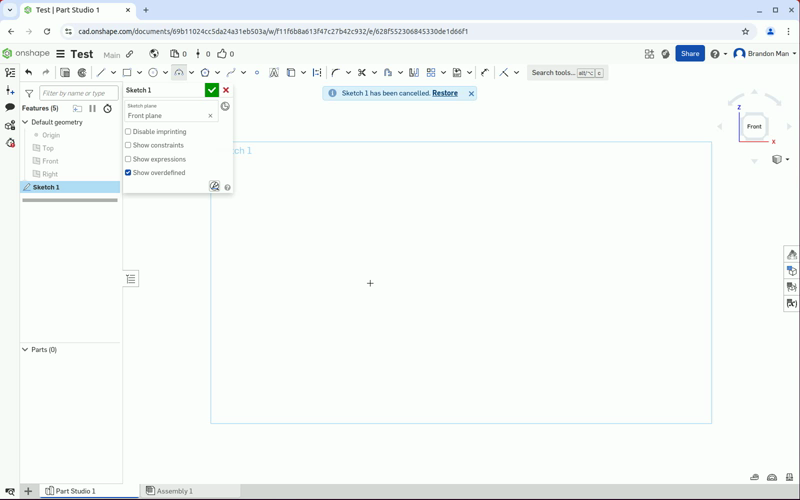
mouse_move(550, 282)
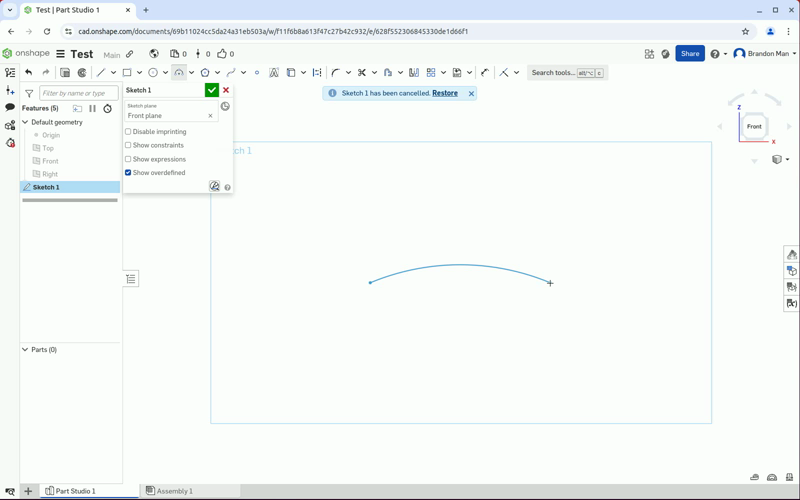
click(550, 282)
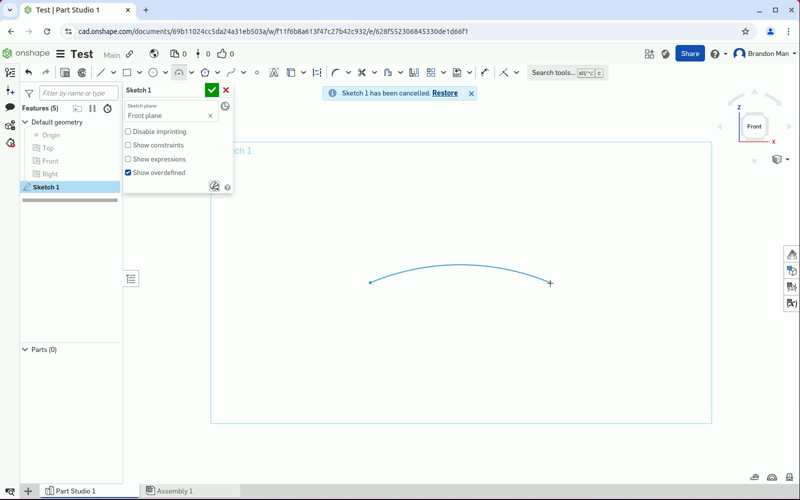
mouse_move(460, 372)
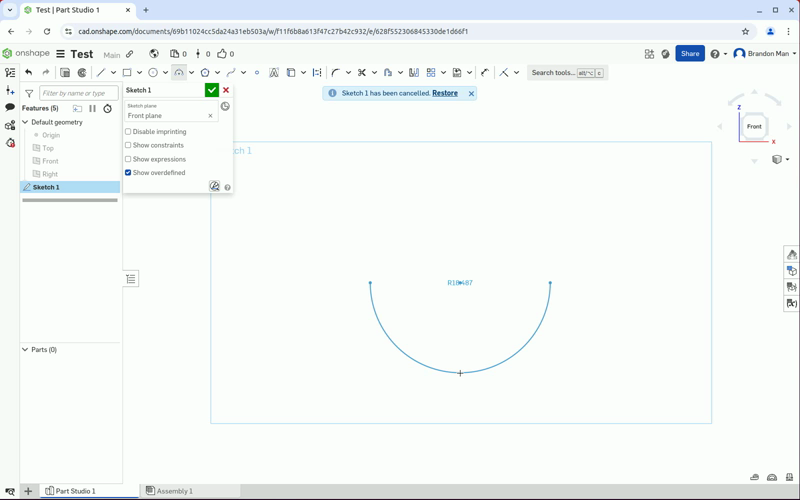
click(460, 372)
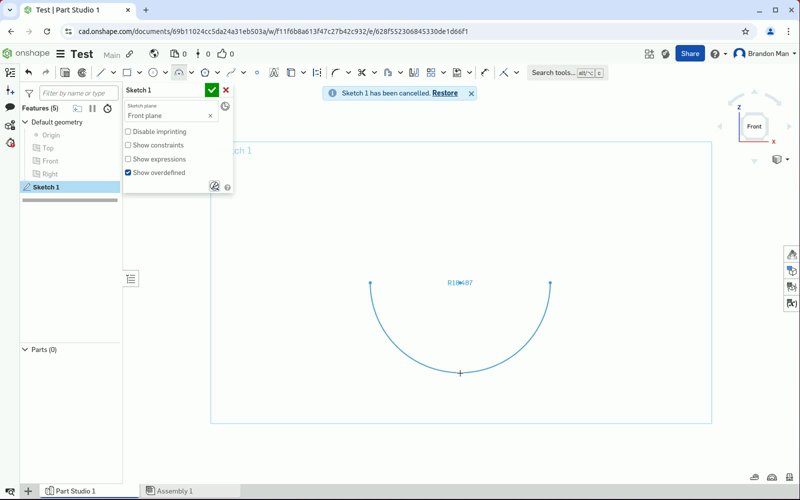
key_up(shift)
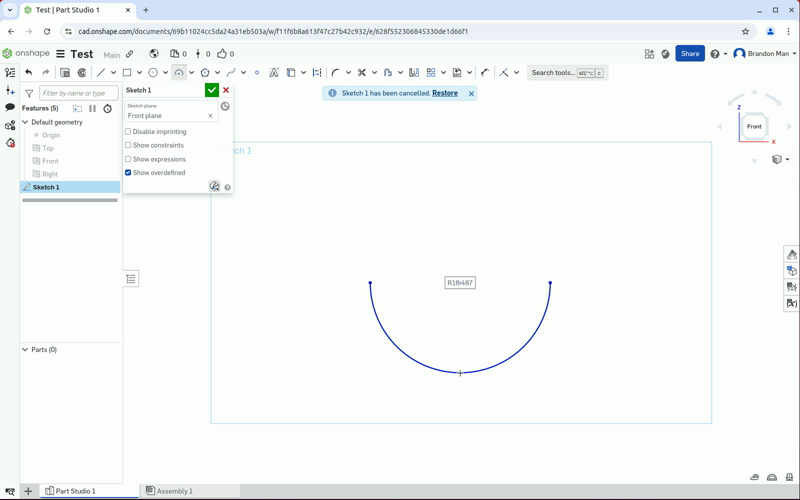
key(esc)
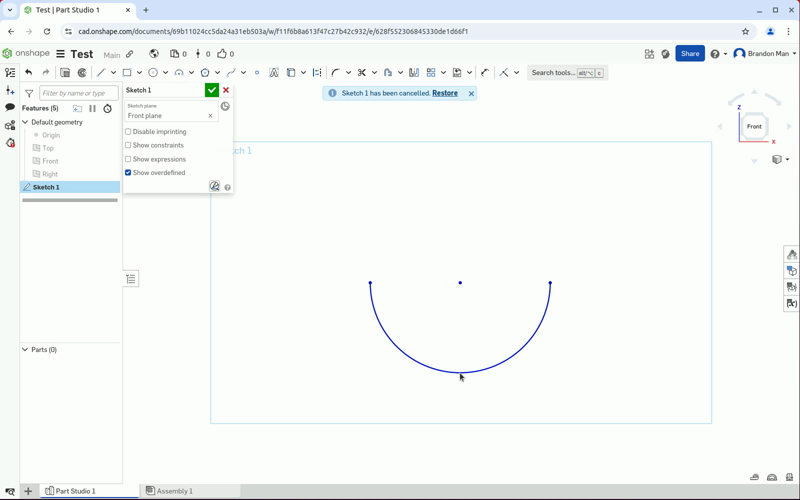
key(l)
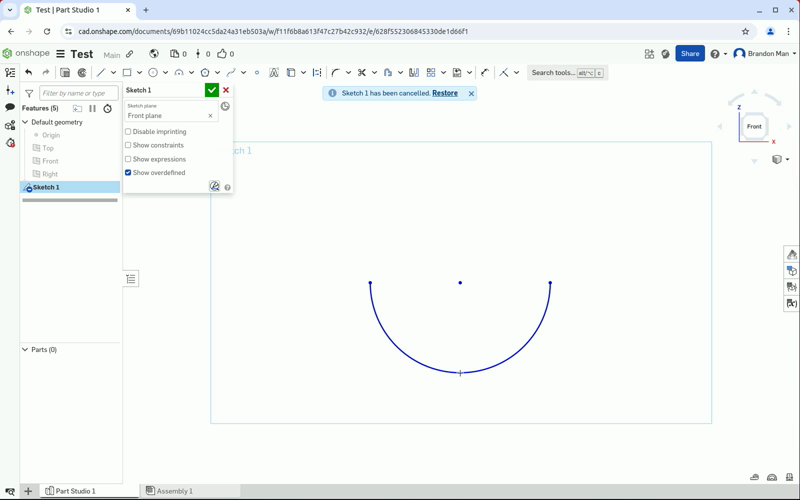
mouse_move(550, 282)
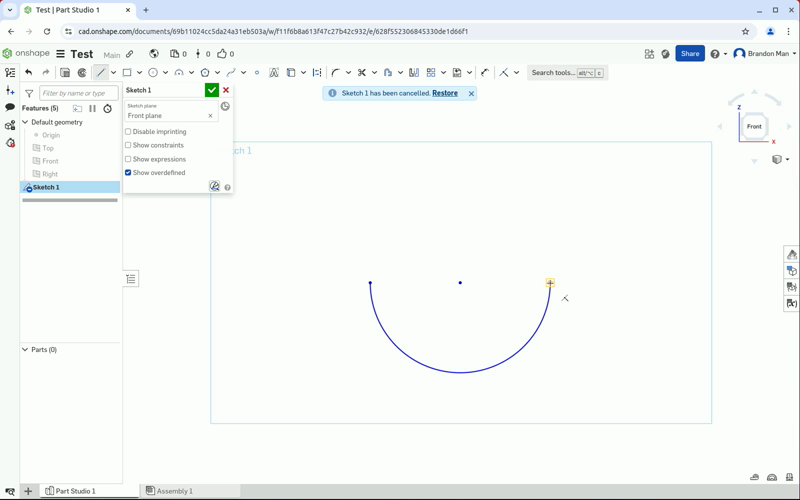
click(550, 282)
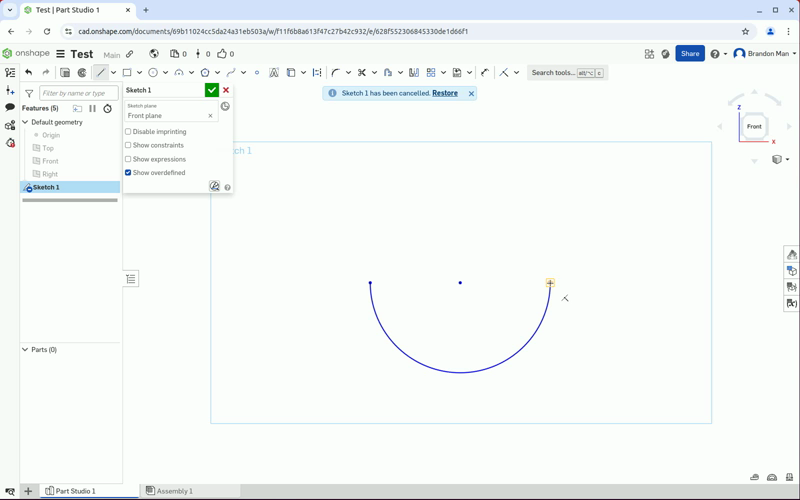
key_down(shift)
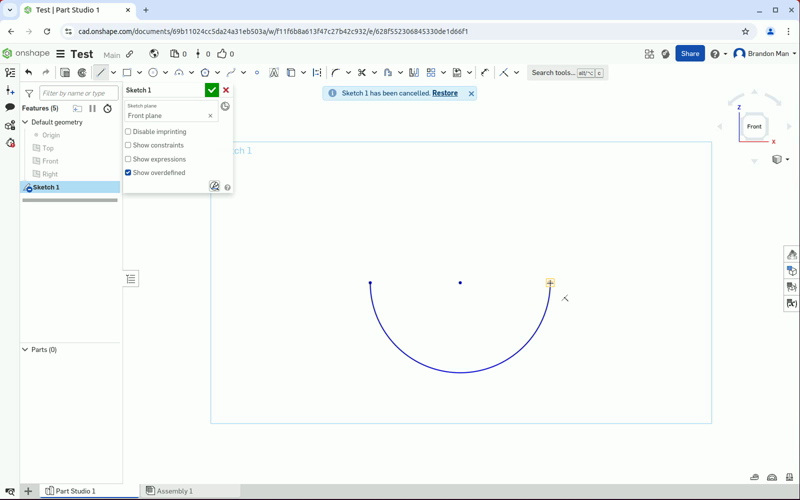
mouse_move(580, 282)
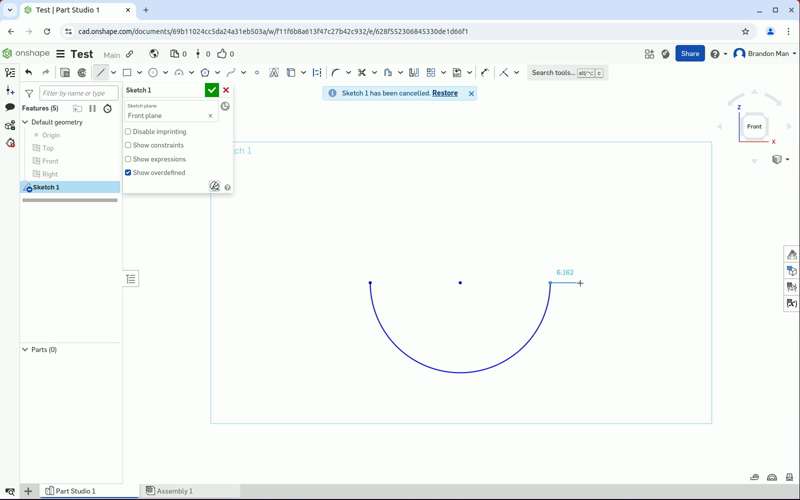
mouse_move(519, 282)
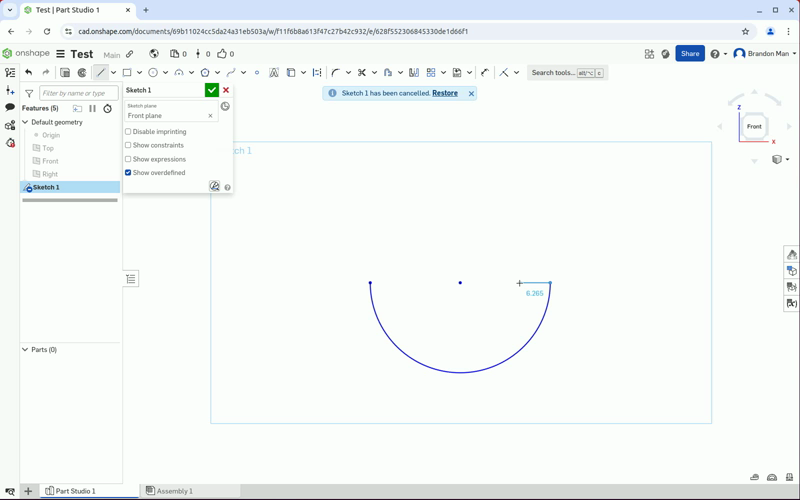
click(519, 282)
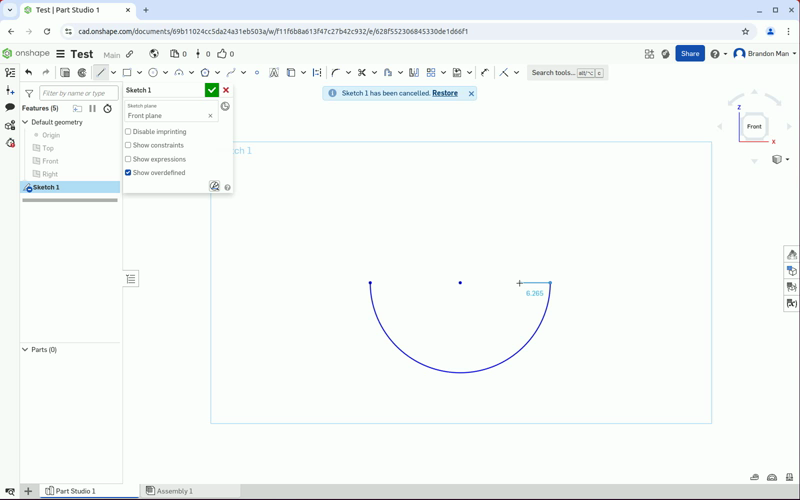
key_up(shift)
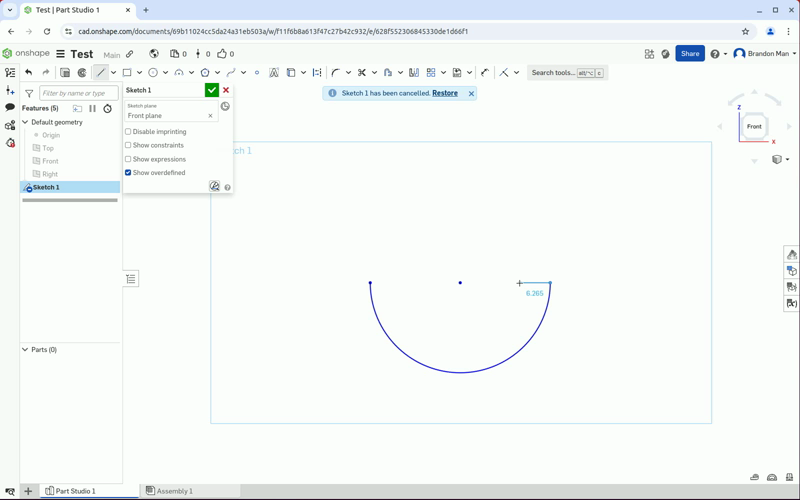
key(esc)
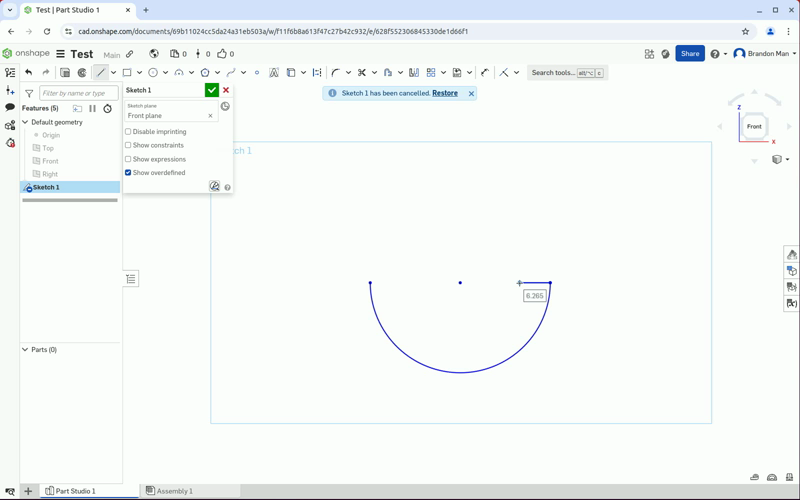
key(a)
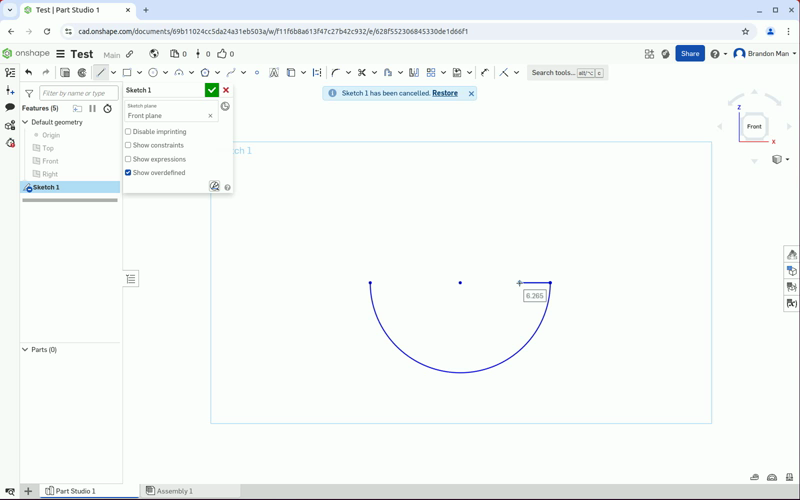
mouse_move(519, 282)
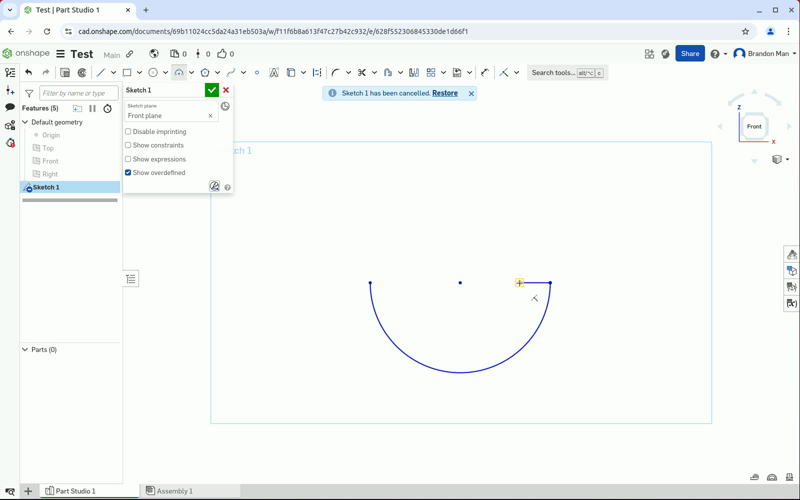
click(519, 282)
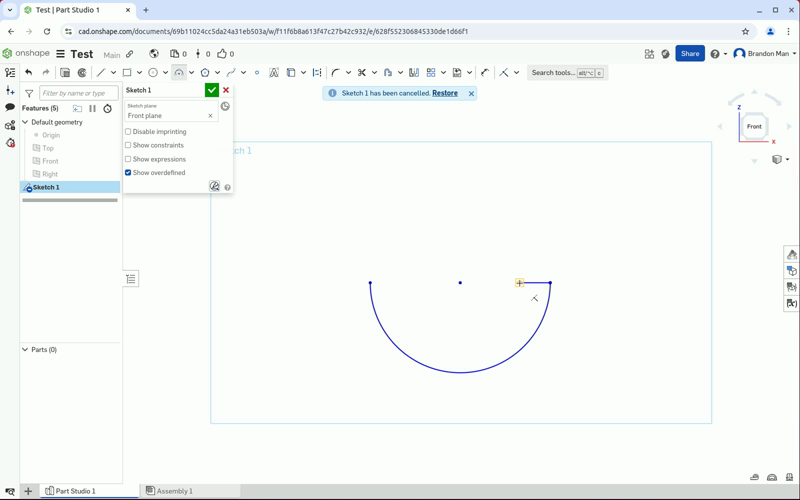
key_down(shift)
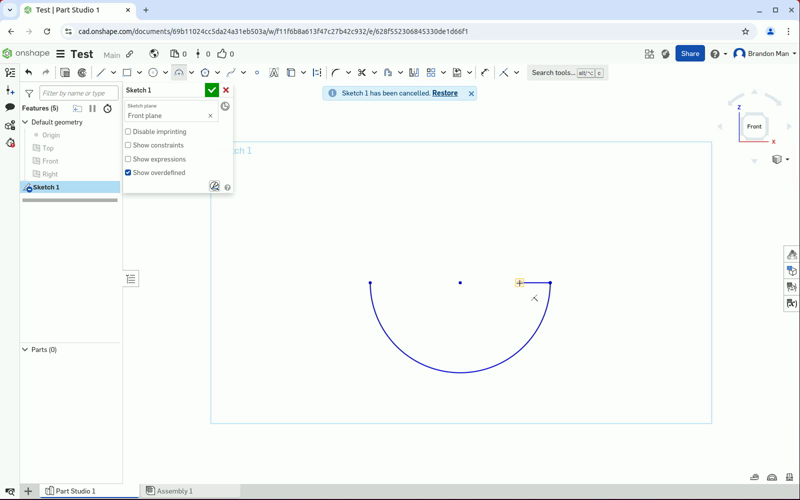
mouse_move(400, 282)
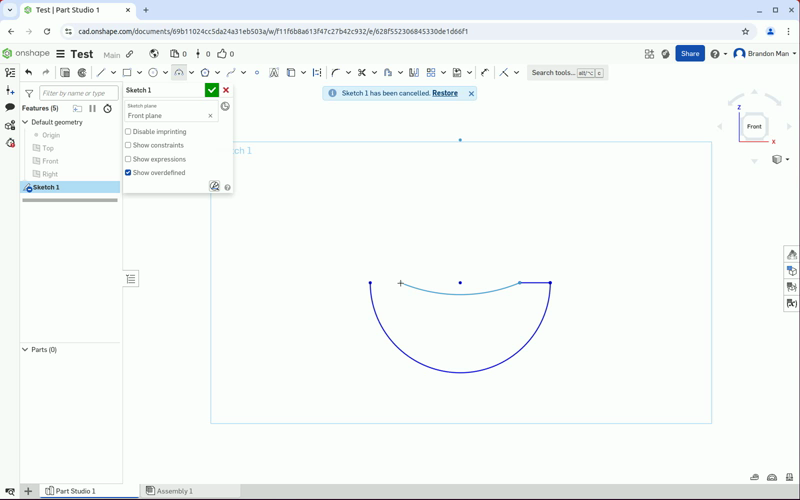
click(400, 282)
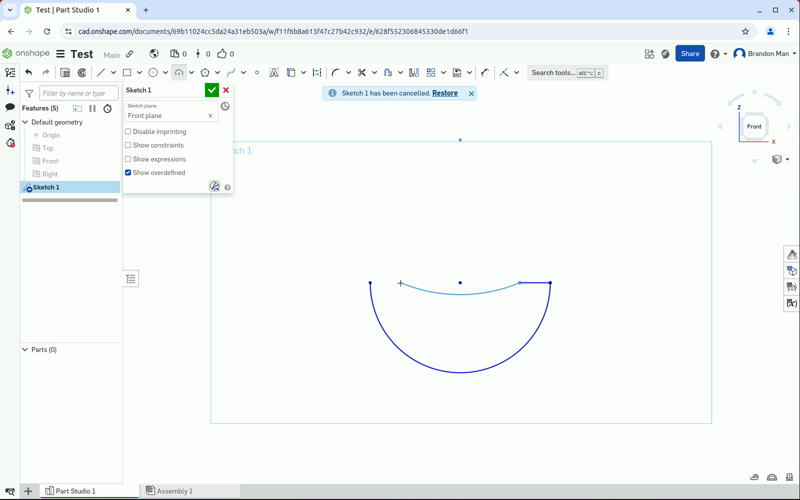
mouse_move(460, 342)
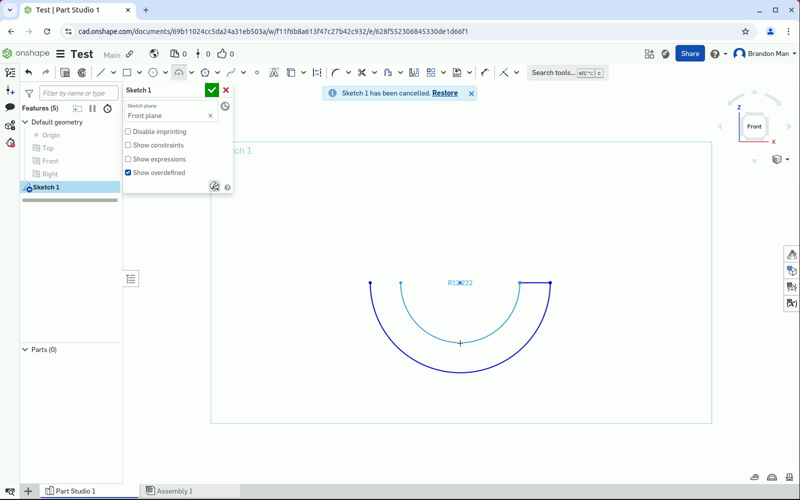
click(460, 342)
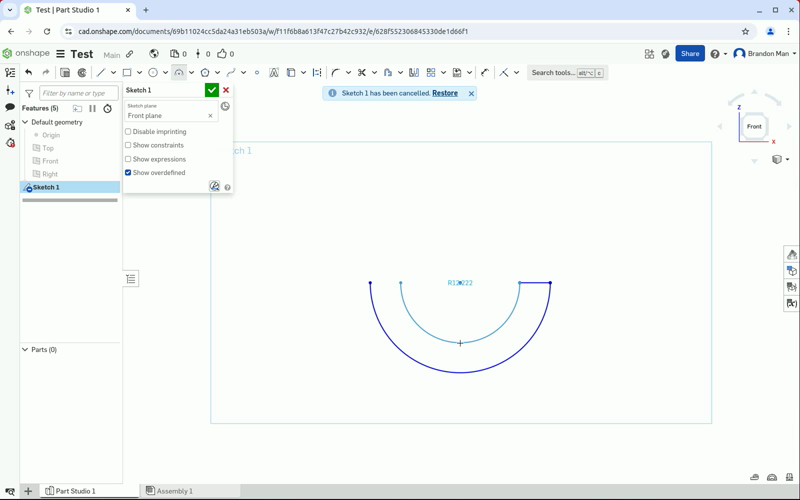
key_up(shift)
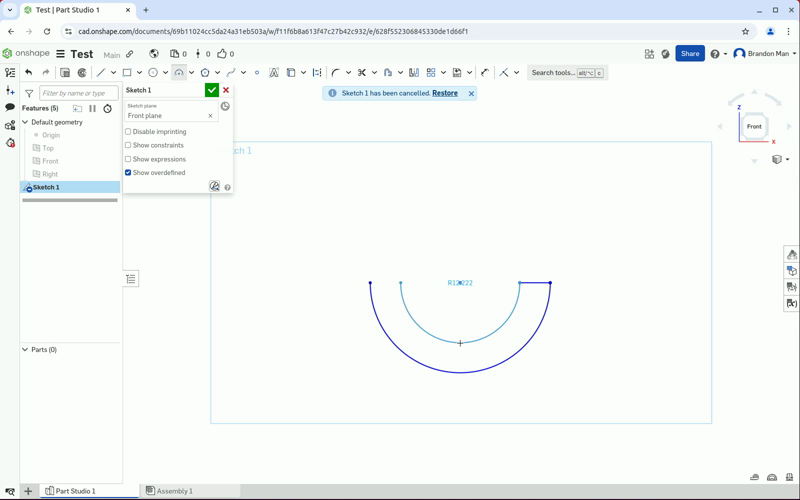
key(esc)
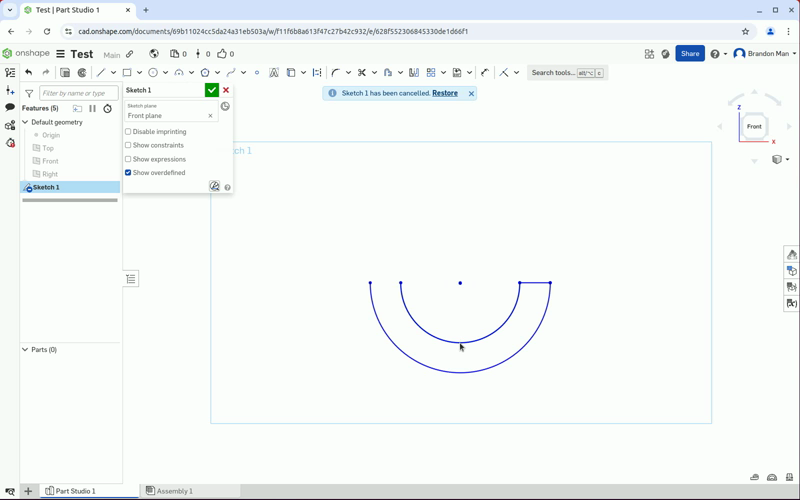
key(l)
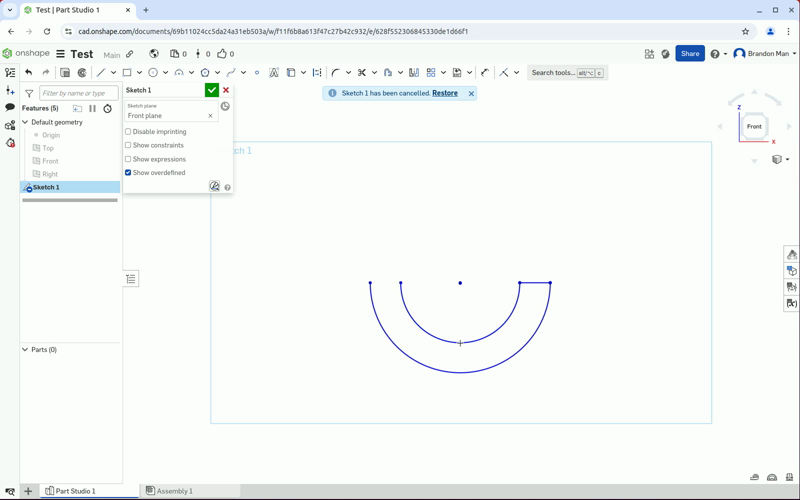
mouse_move(400, 282)
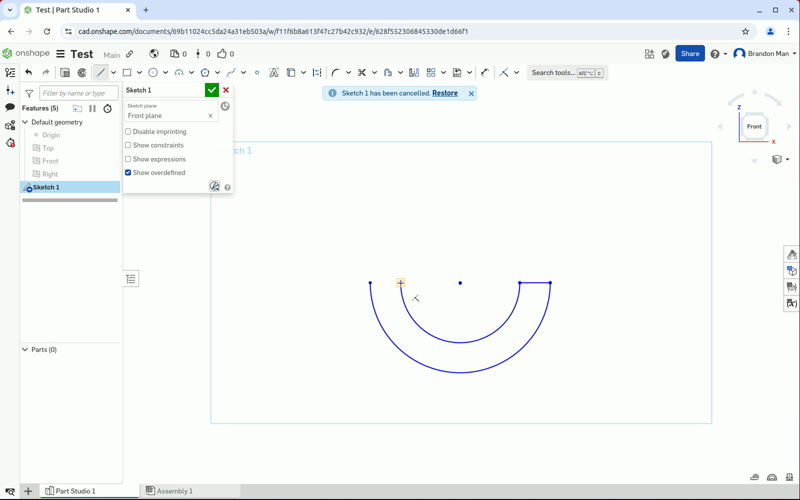
click(400, 282)
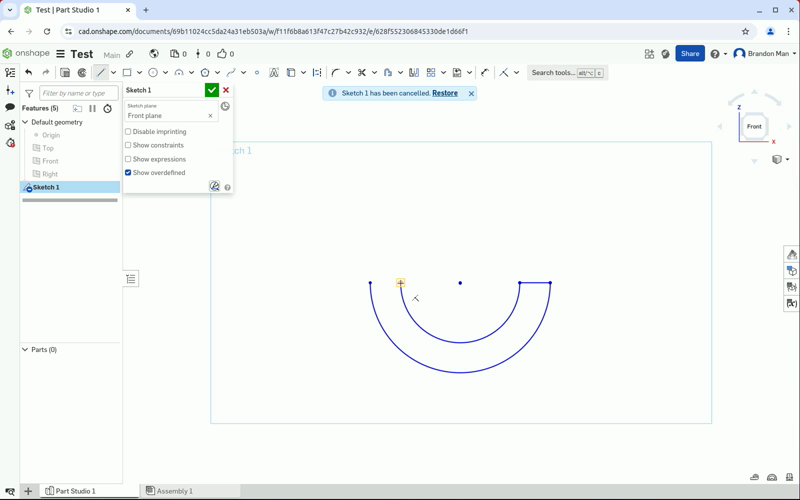
mouse_move(430, 282)
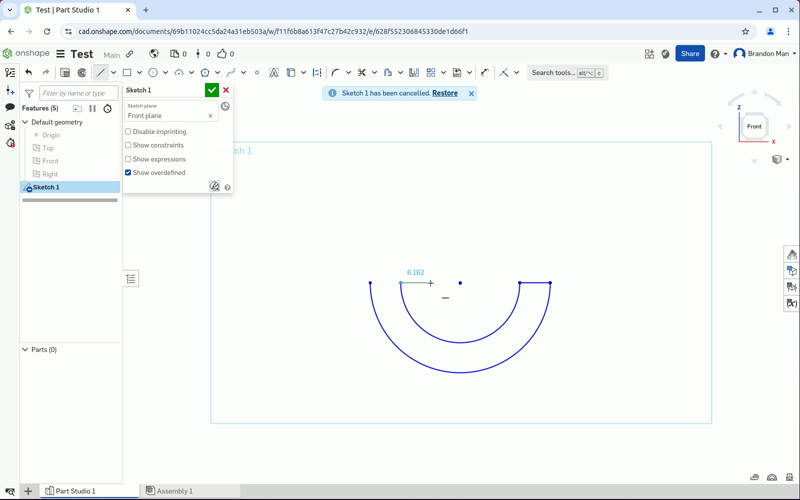
key_down(shift)
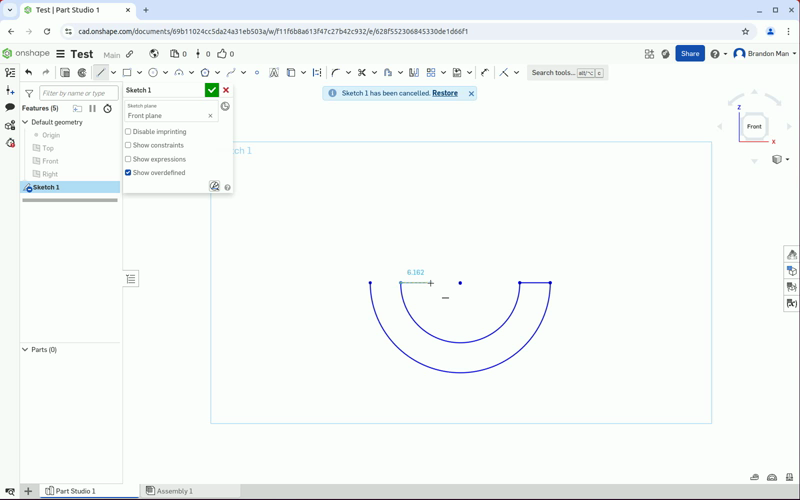
mouse_move(370, 282)
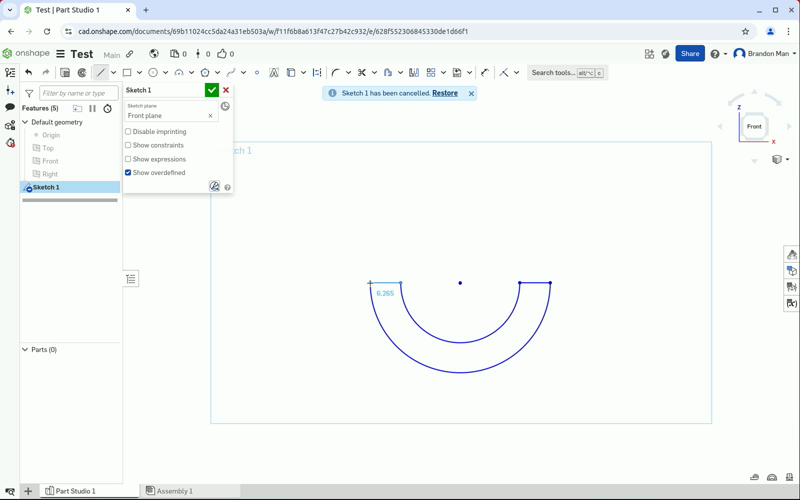
key_up(shift)
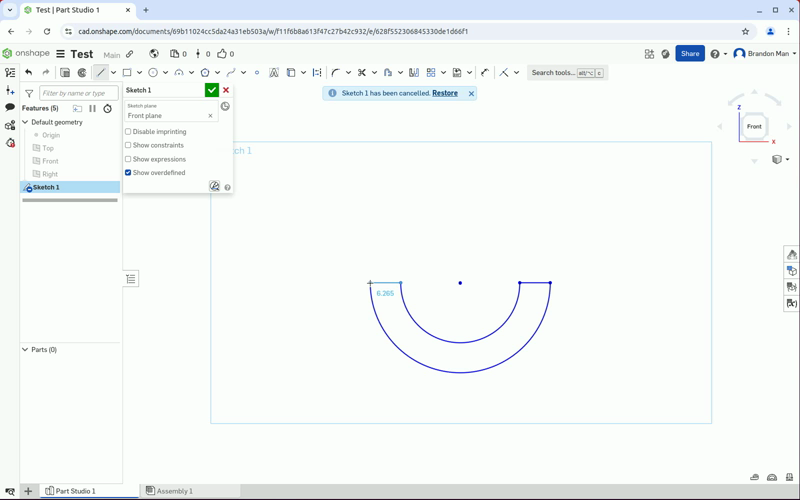
click(370, 282)
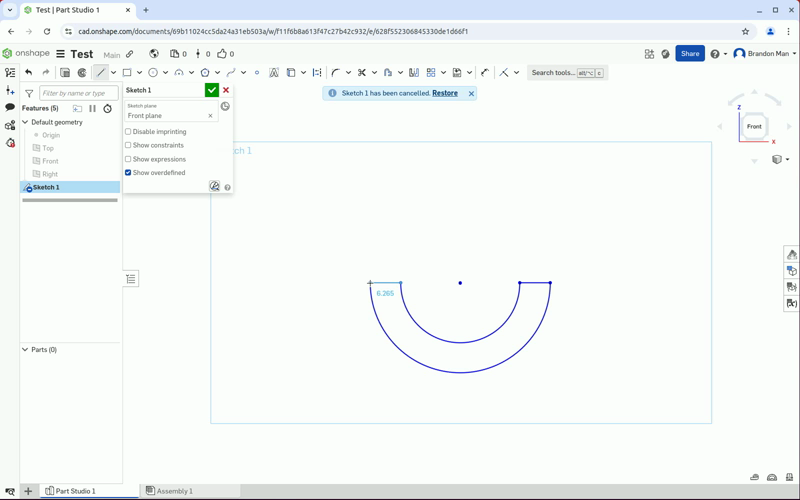
key(esc)
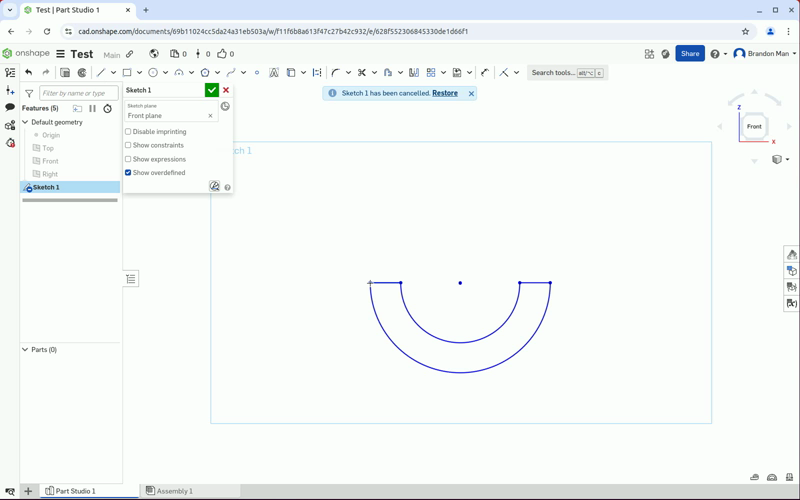
mouse_move(475, 294)
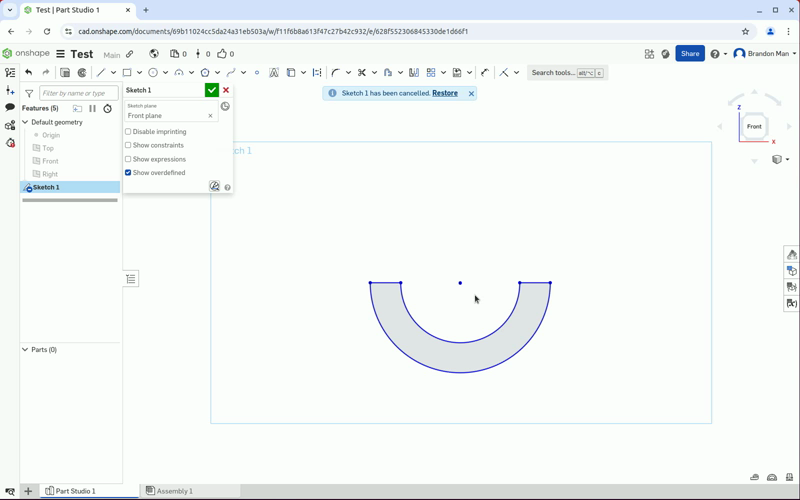
scroll(6)
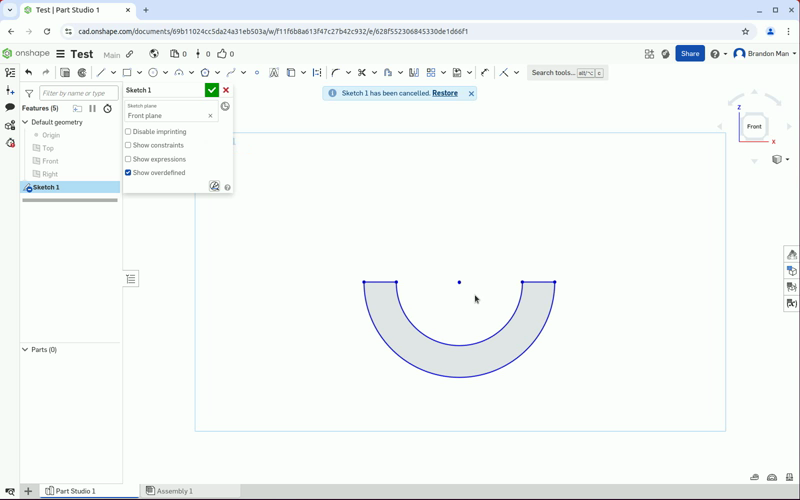
scroll(6)
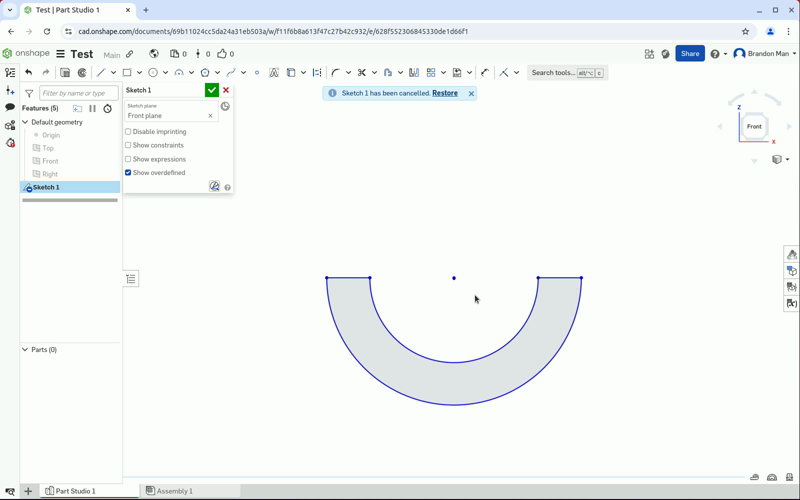
scroll(6)
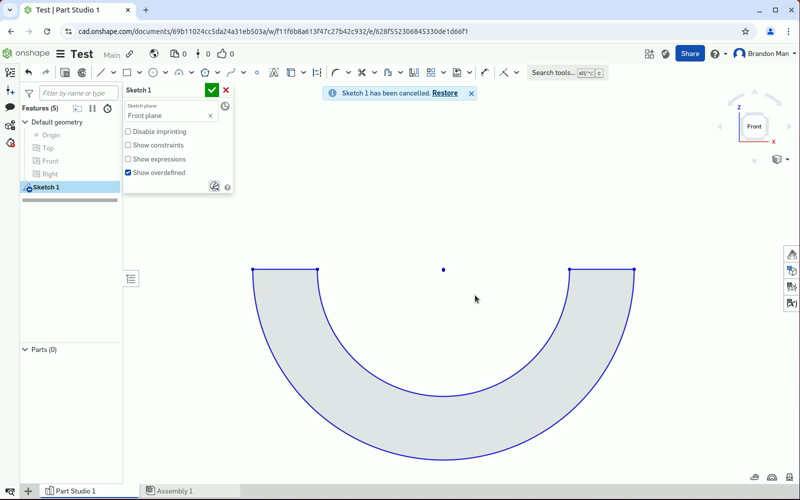
scroll(6)
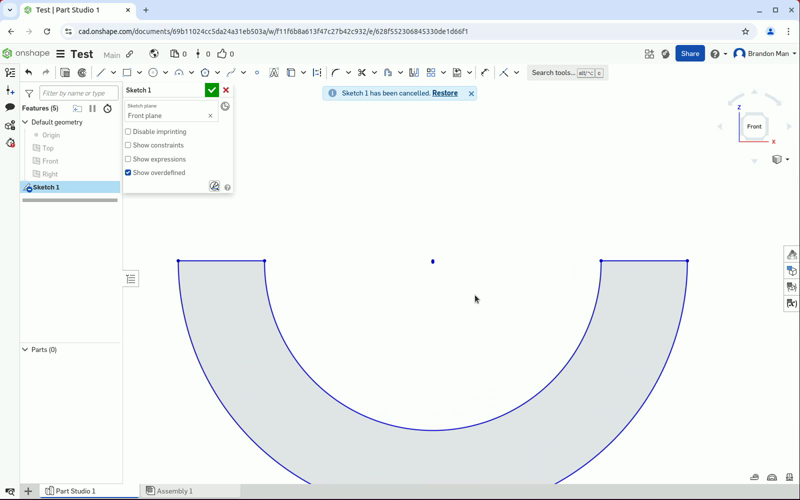
scroll(6)
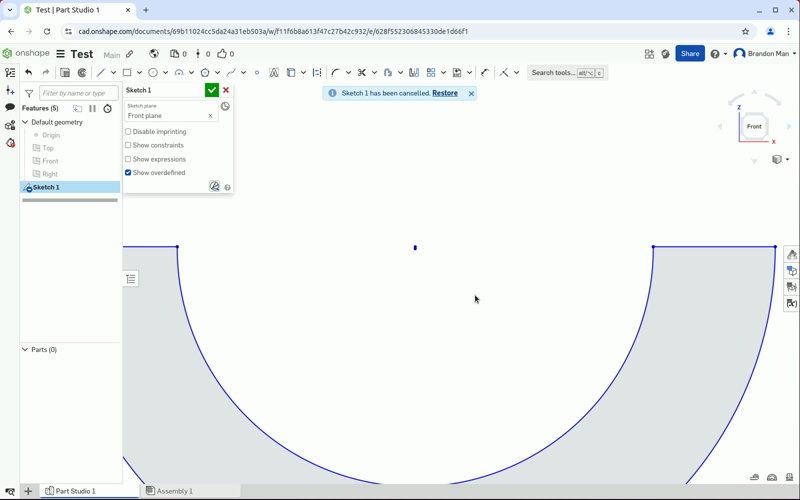
scroll(6)
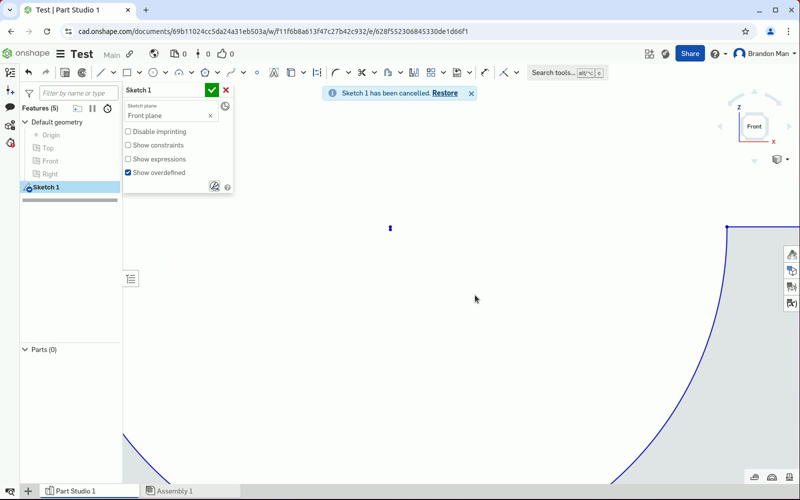
scroll(6)
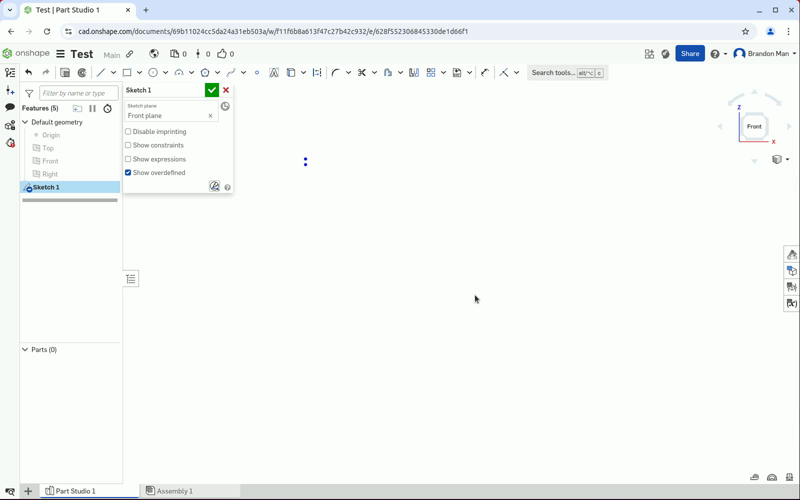
click(475, 294)
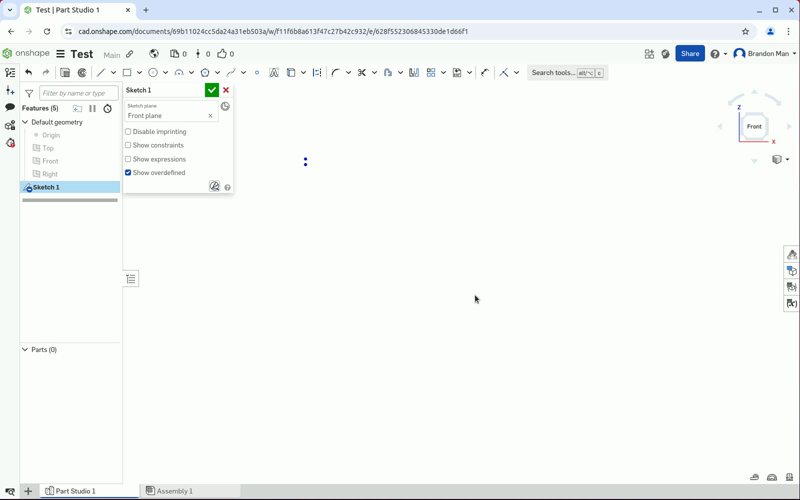
scroll(-6)
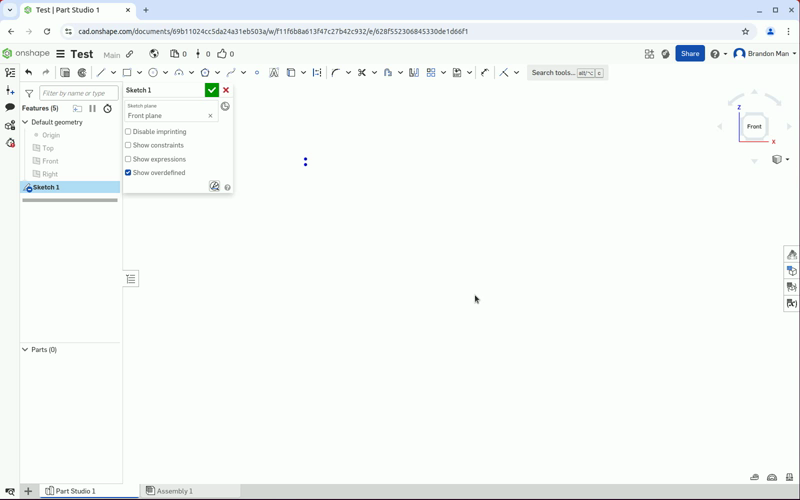
scroll(-6)
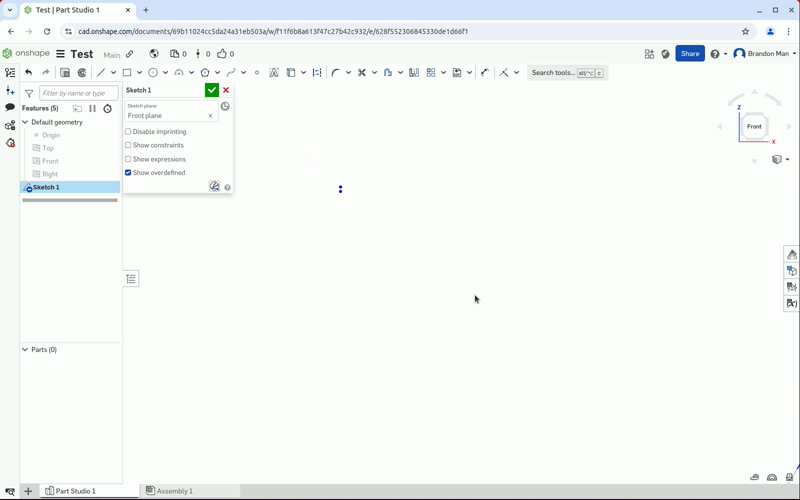
scroll(-6)
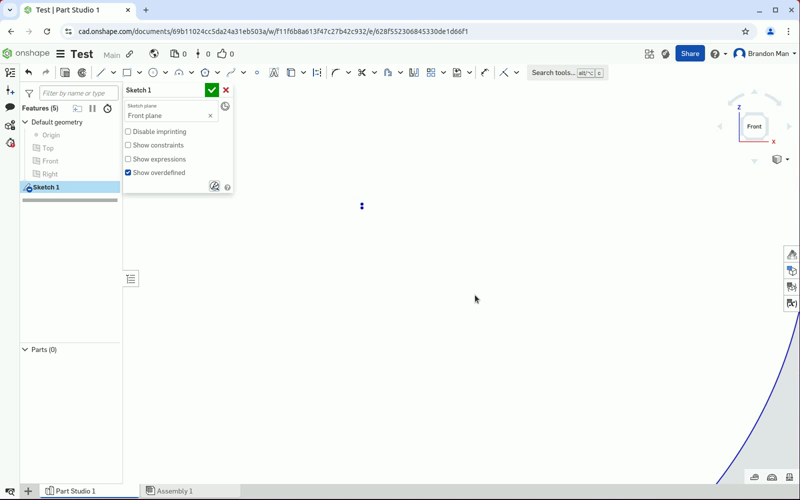
scroll(-6)
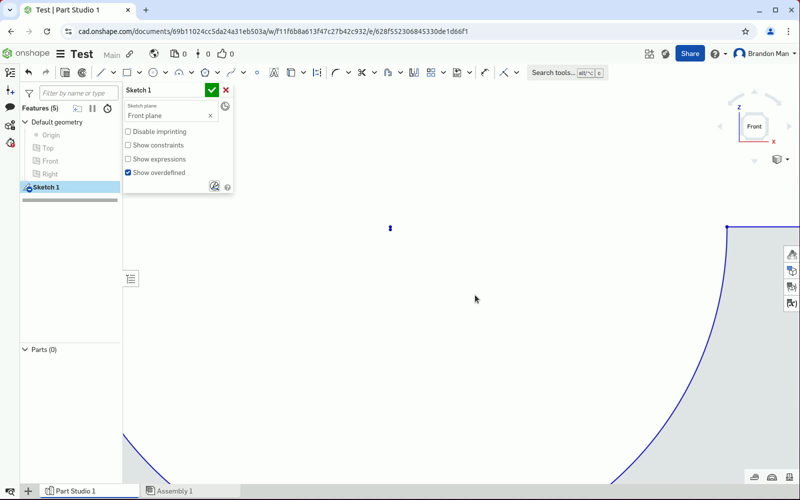
scroll(-6)
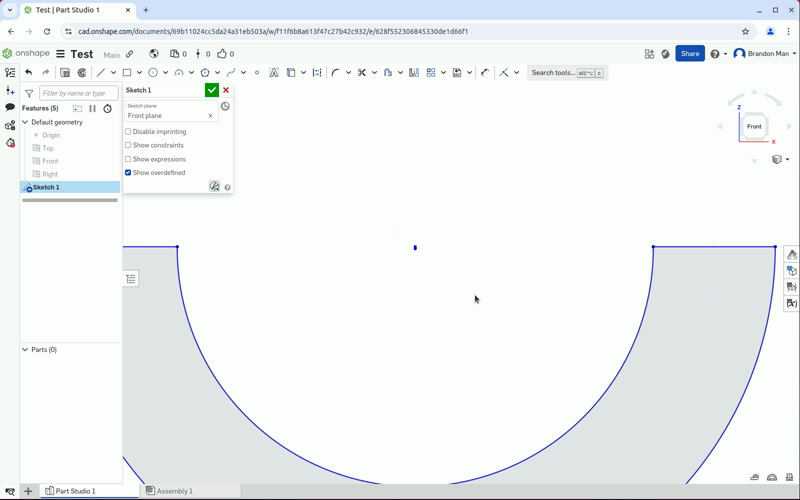
scroll(-6)
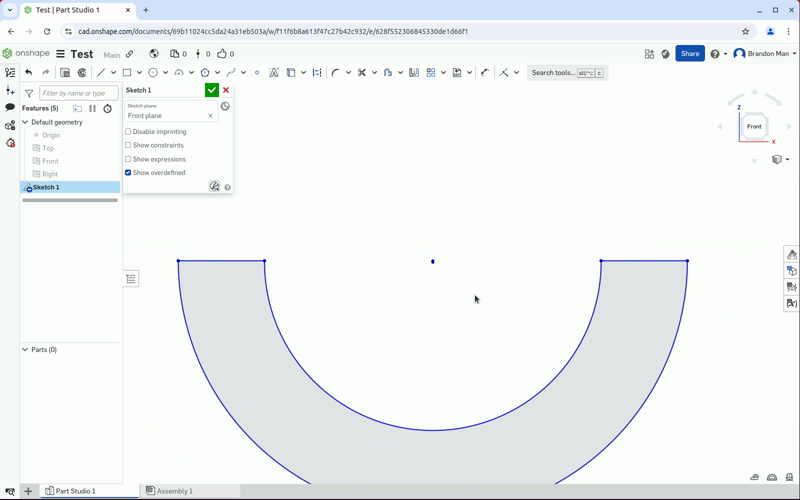
scroll(-6)
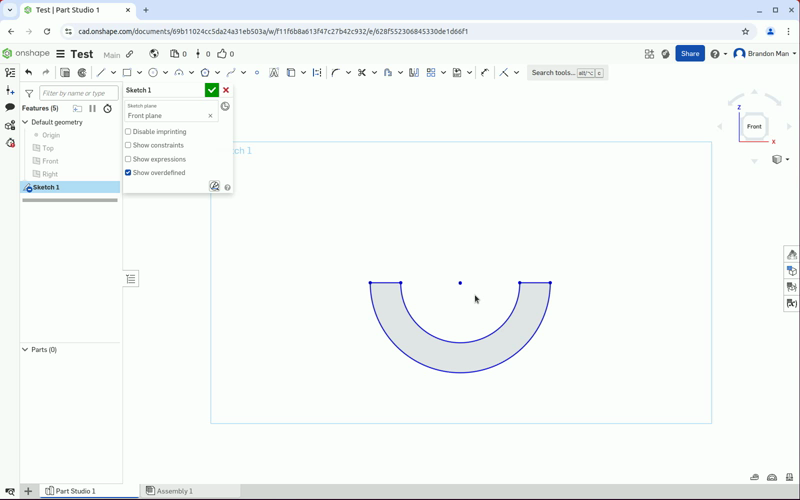
mouse_move(73, 352)
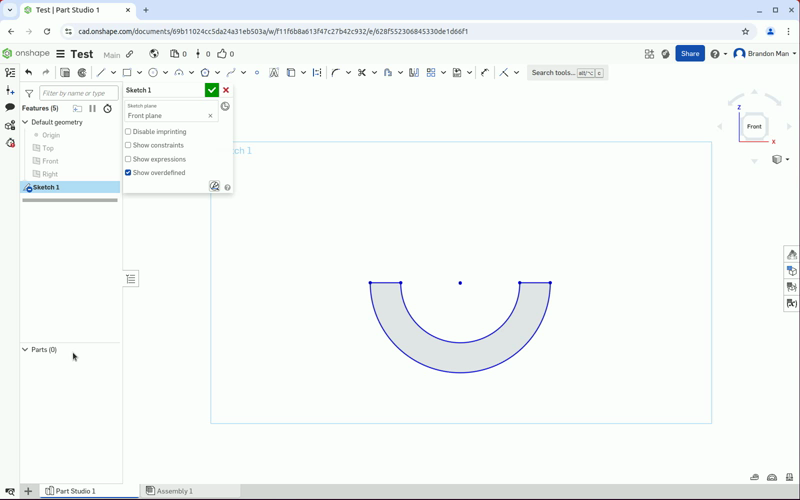
key(shift+y)
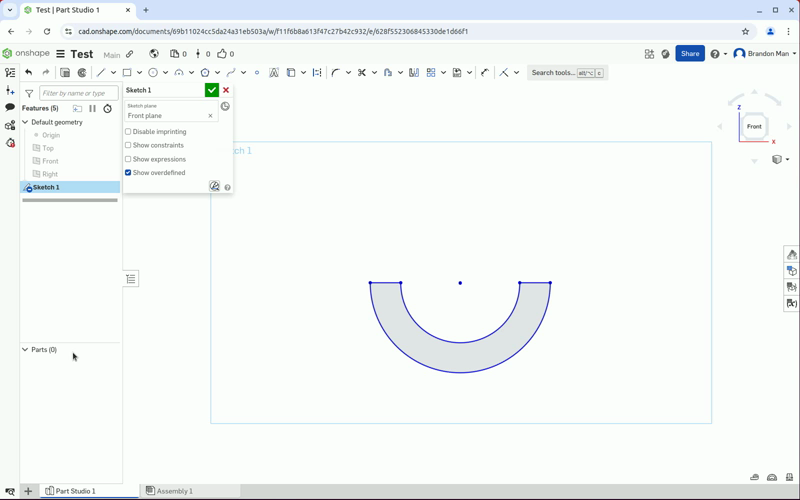
key(shift+e)
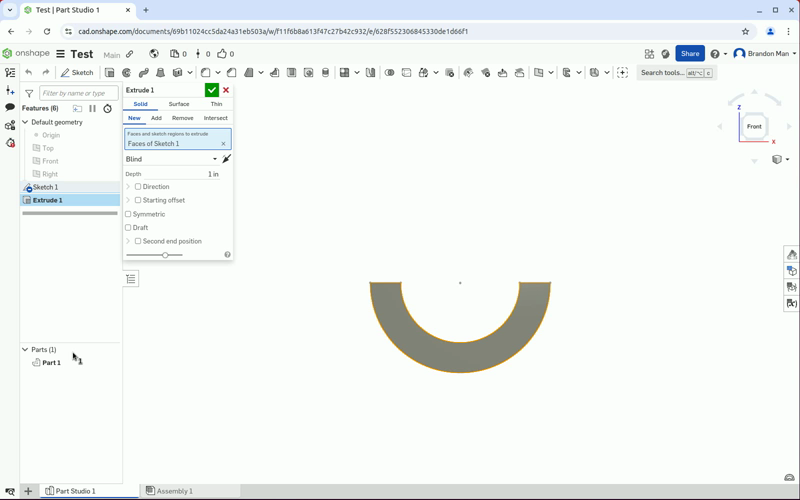
mouse_move(143, 106)
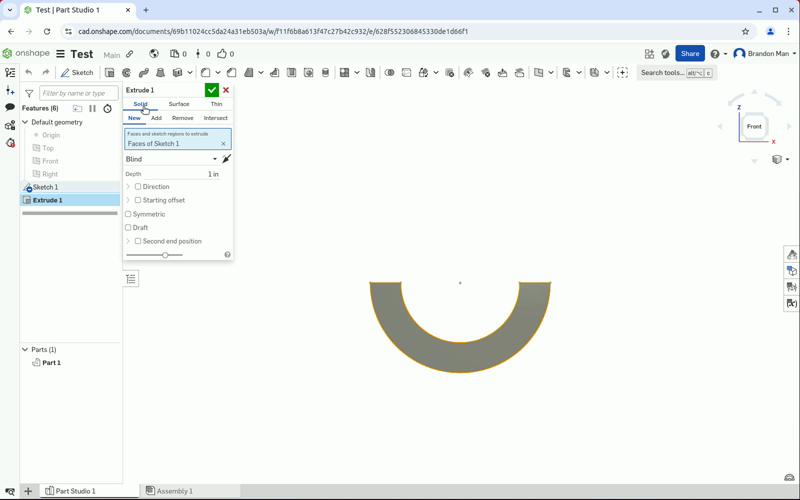
click(143, 106)
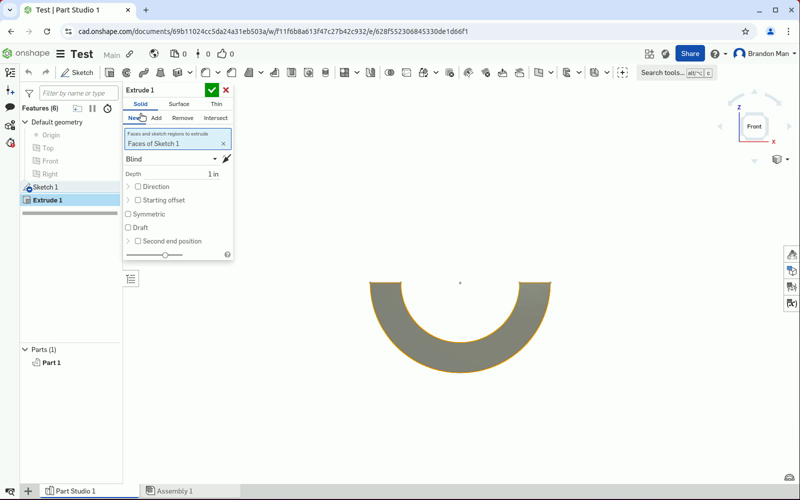
mouse_move(137, 120)
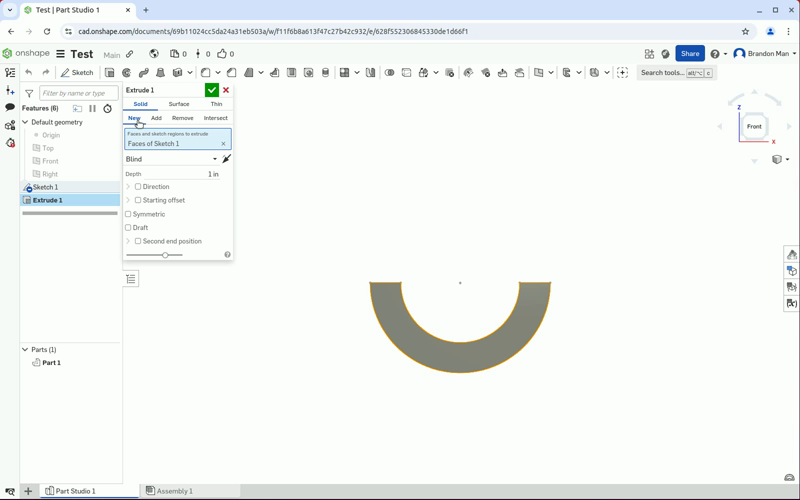
click(137, 120)
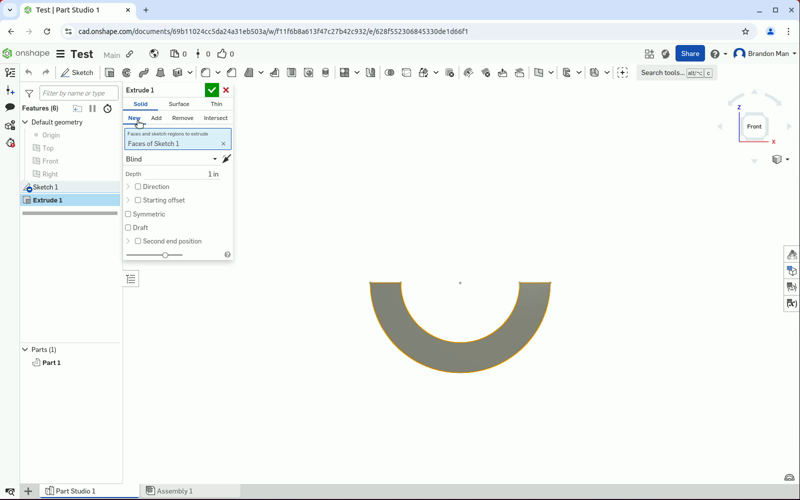
key(tab, 4)
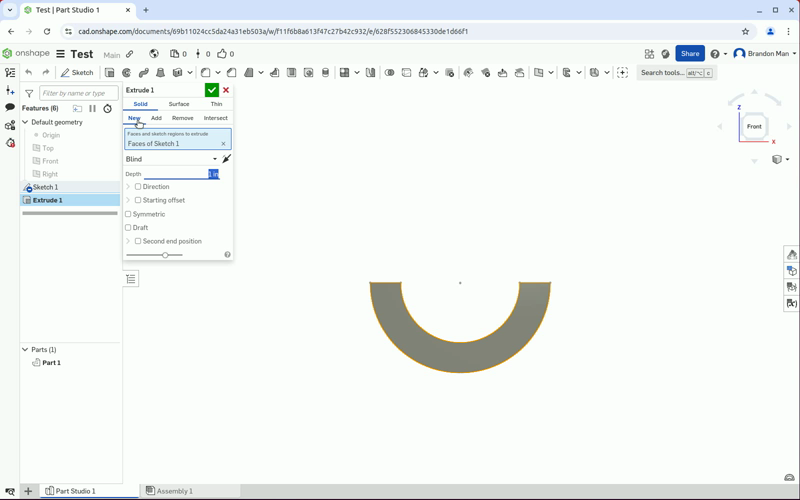
text(16.85)
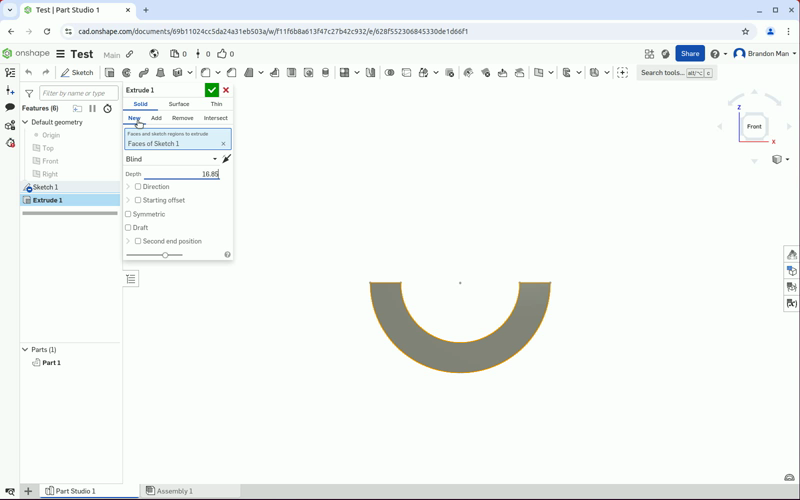
key(tab, 3)
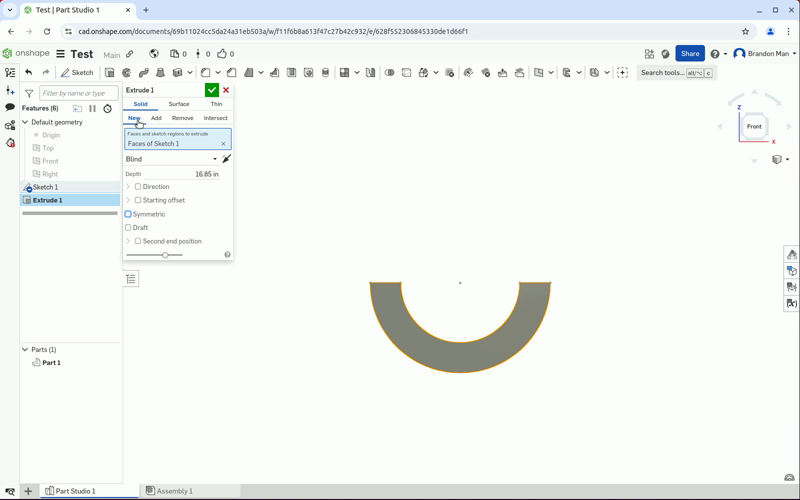
key(space)
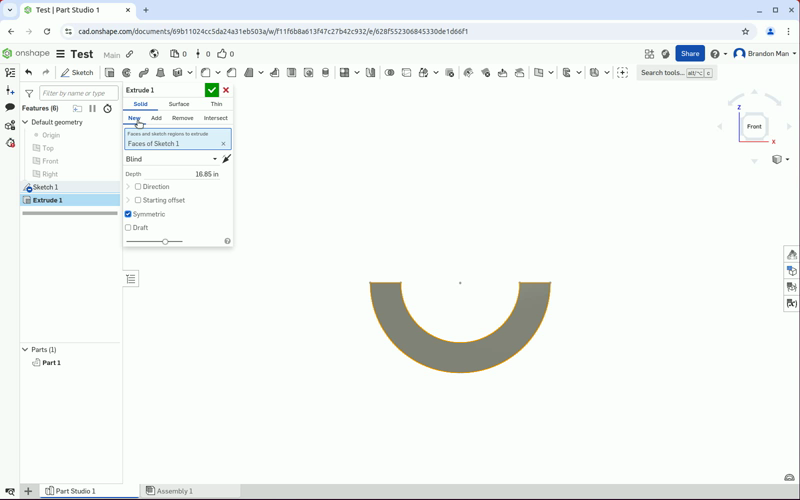
key(enter)
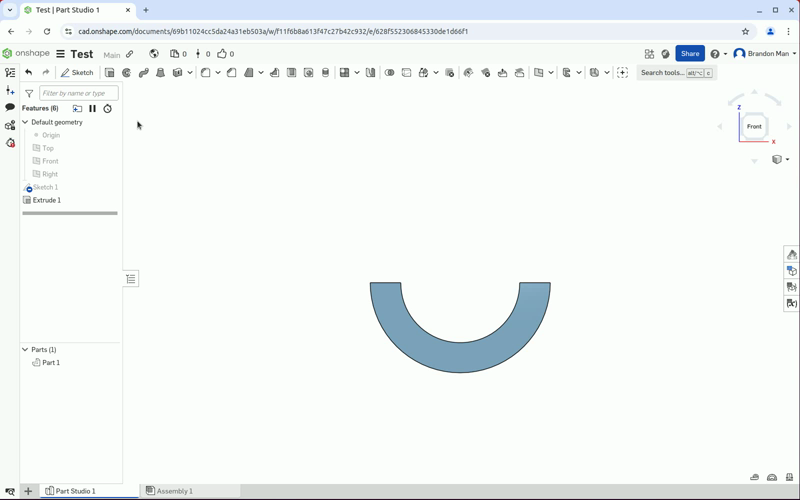
key(shift+h)
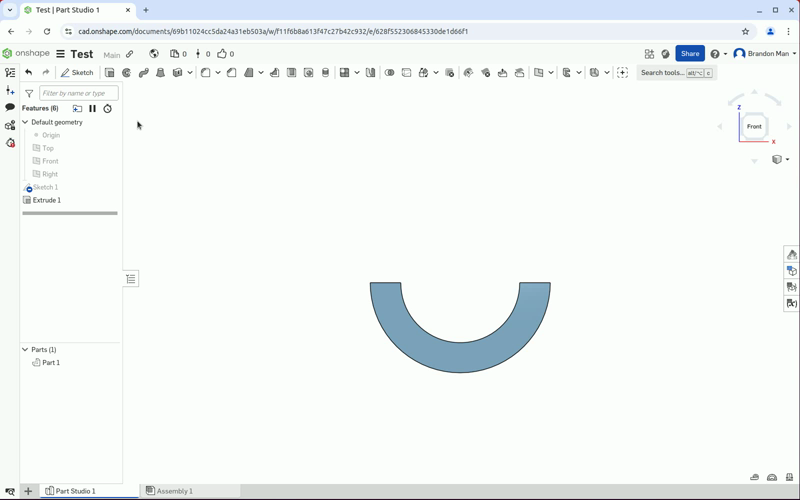
key(shift+h)
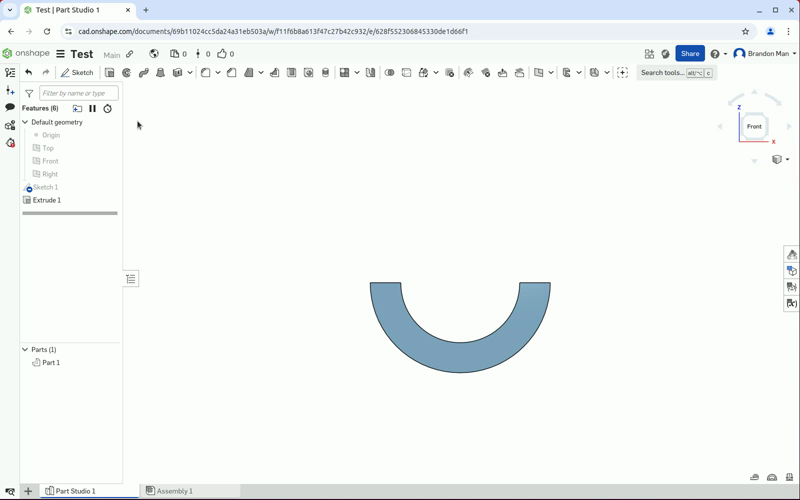
mouse_move(73, 189)
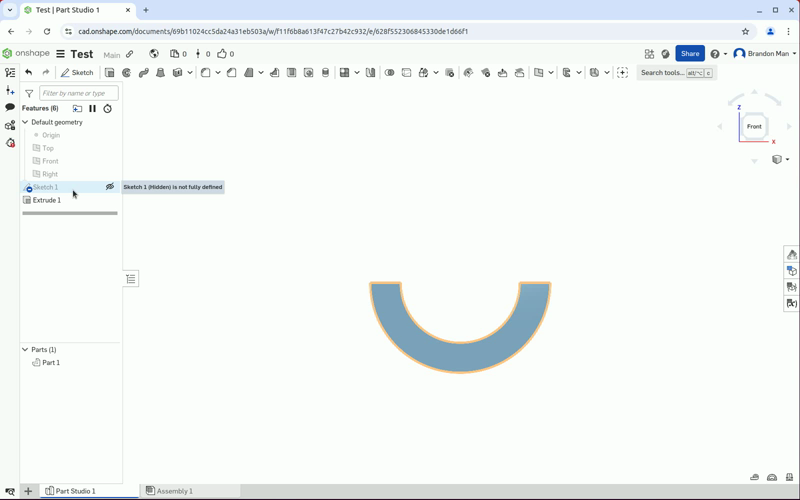
click(73, 189)
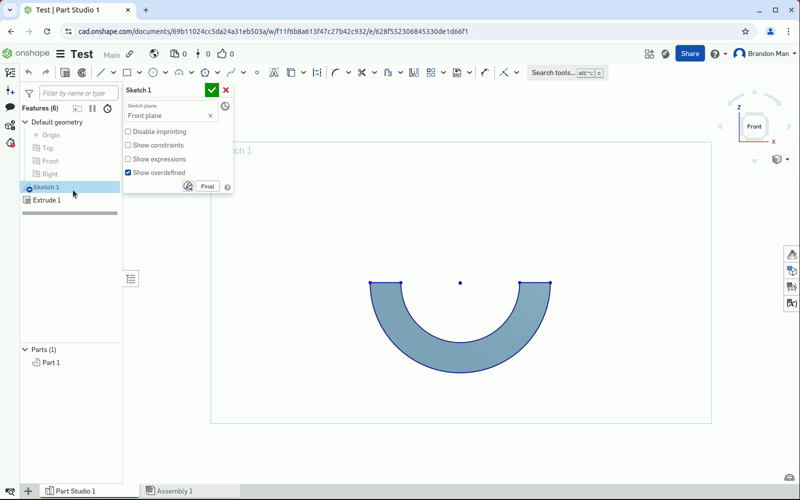
mouse_move(229, 92)
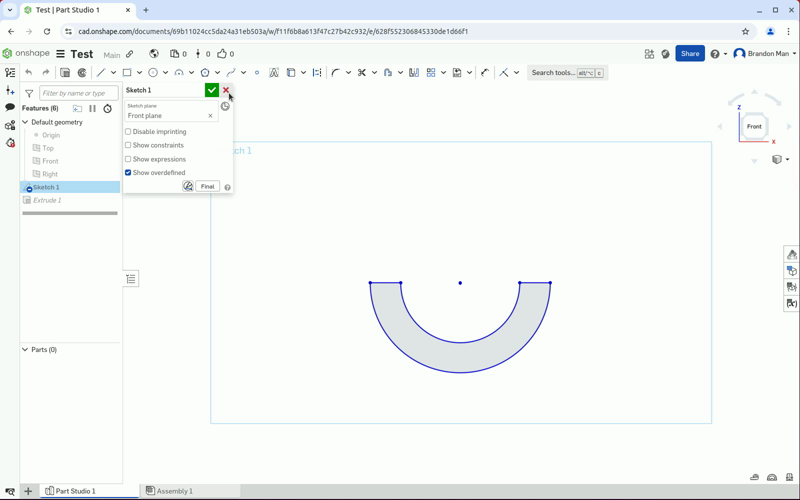
click(229, 92)
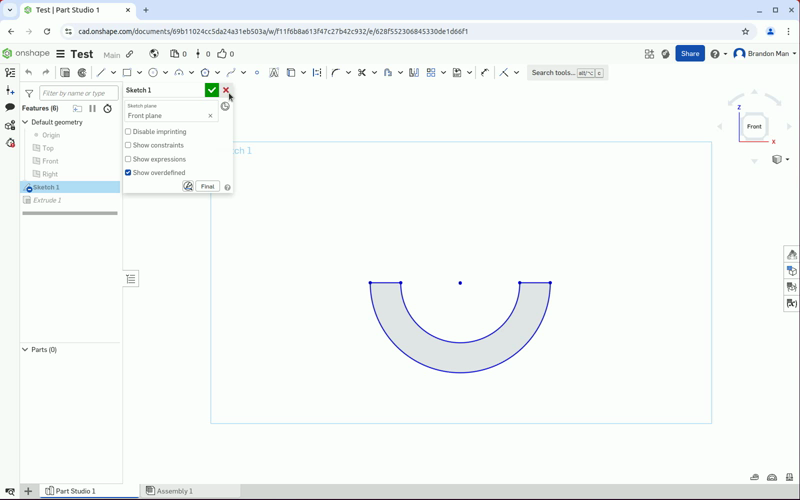
key(shift+s)
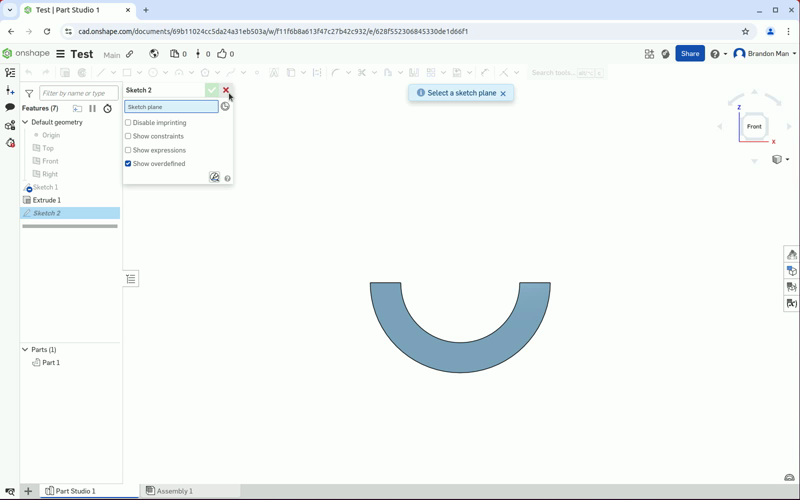
mouse_move(73, 163)
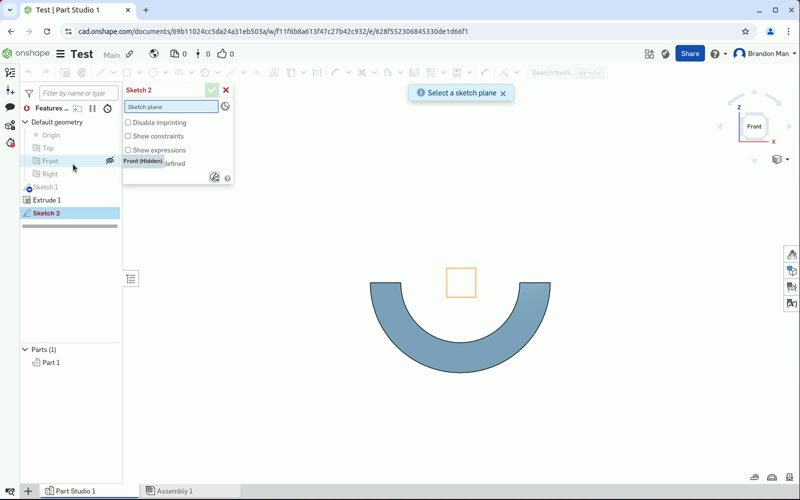
click(73, 163)
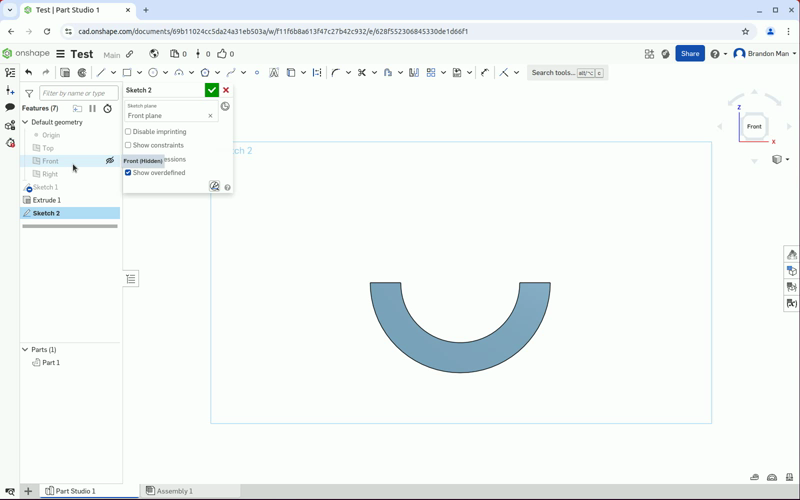
mouse_move(73, 352)
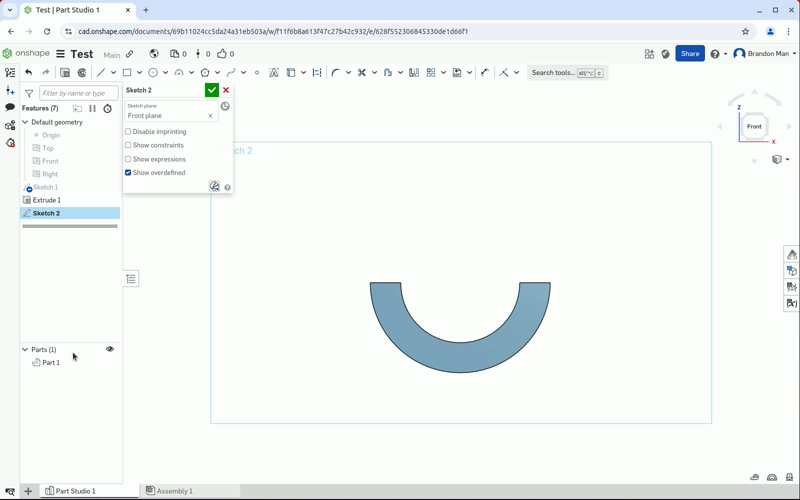
key(y)
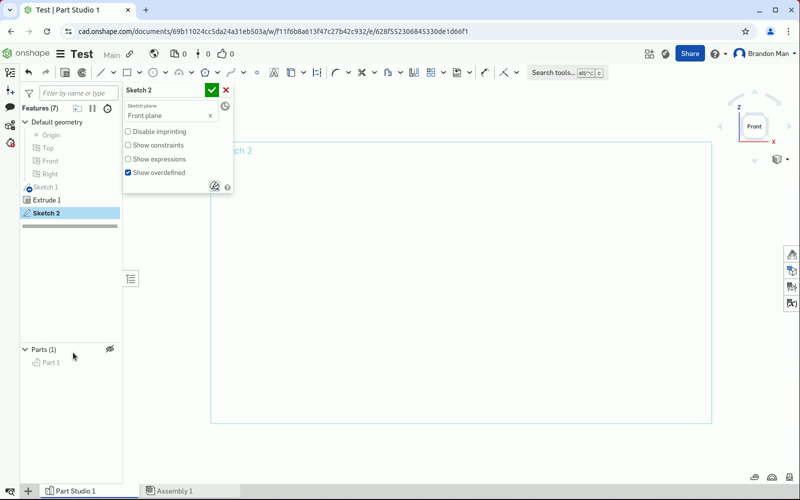
key(l)
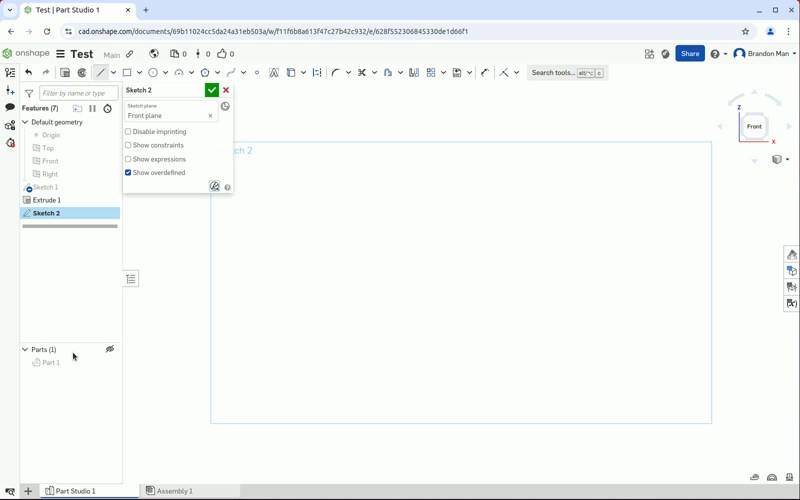
key_down(shift)
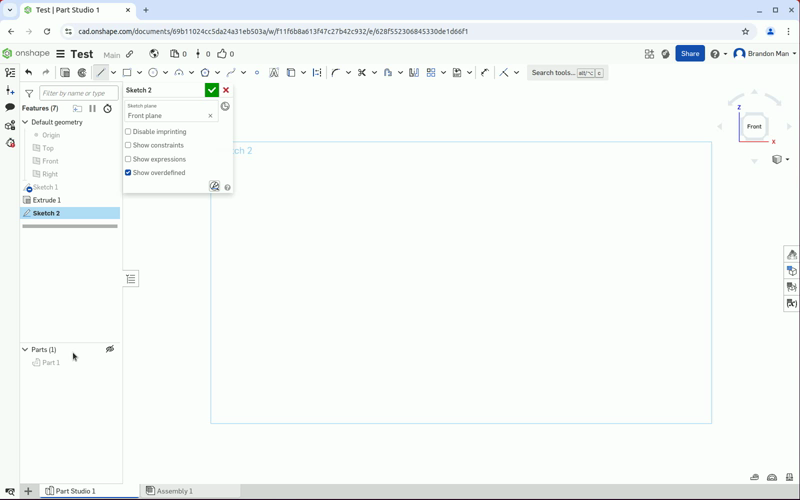
mouse_move(406, 395)
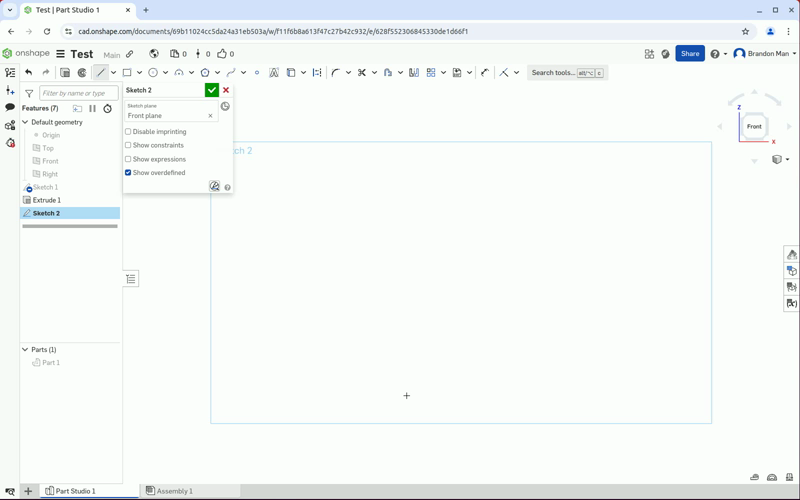
click(406, 395)
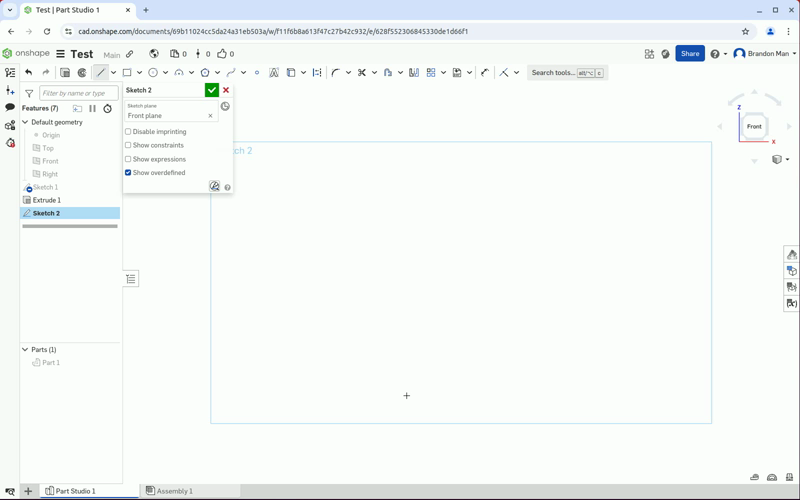
key_up(shift)
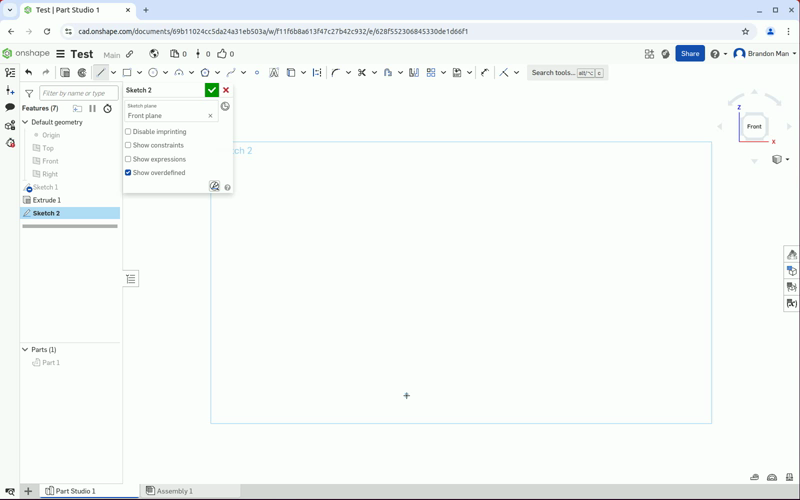
key_down(shift)
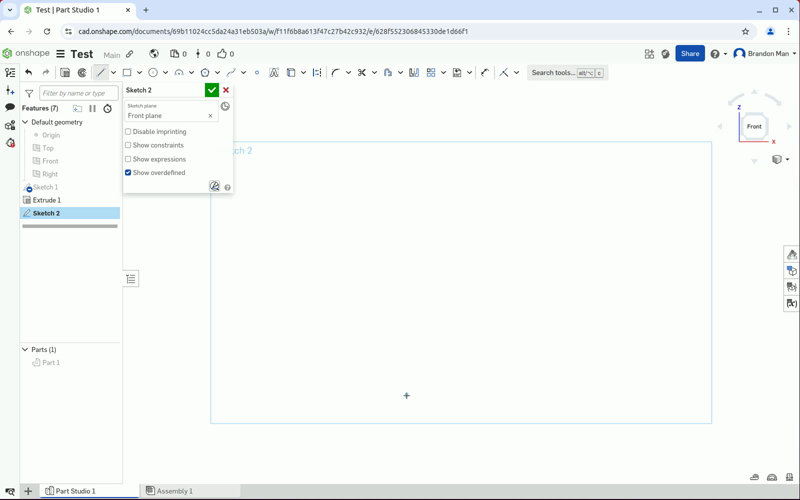
mouse_move(518, 395)
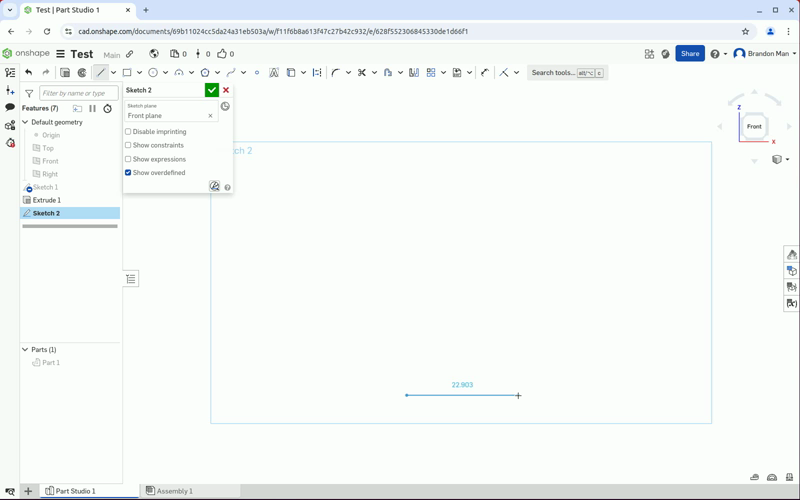
click(518, 395)
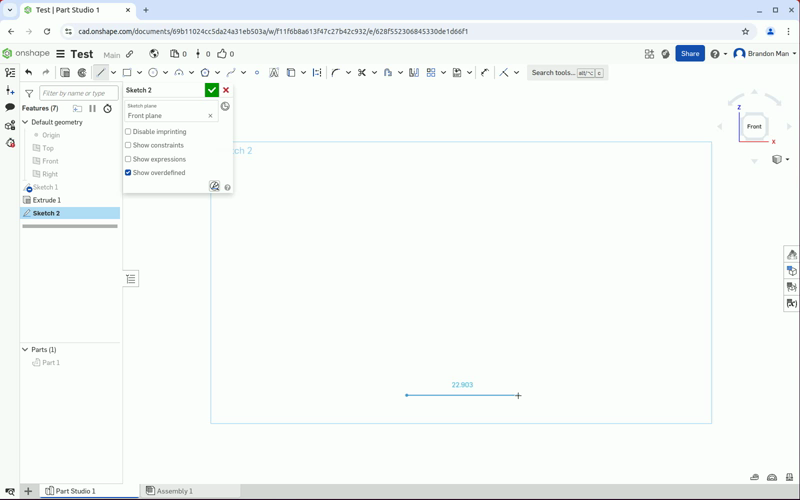
key_up(shift)
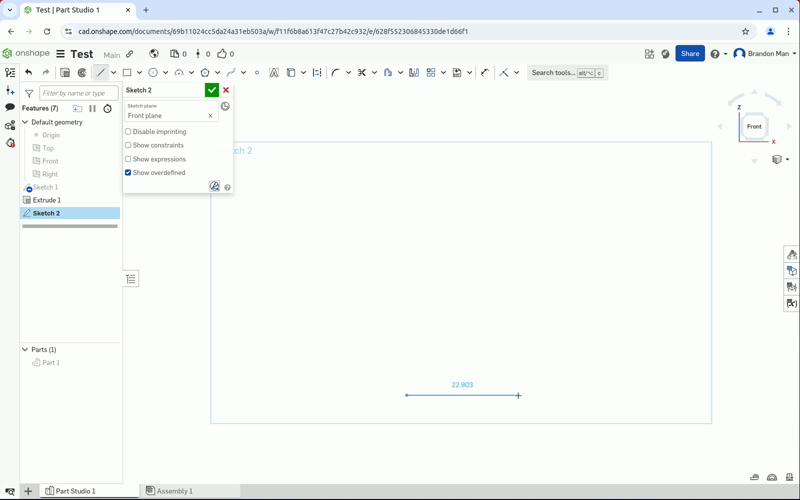
key_down(shift)
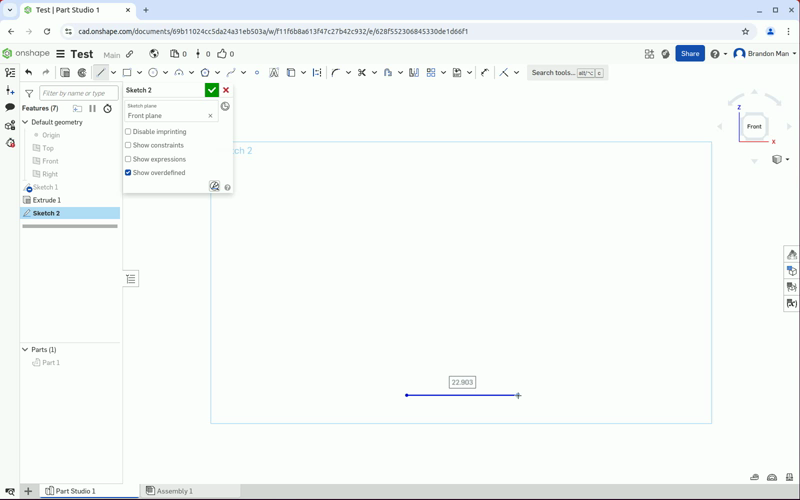
mouse_move(548, 395)
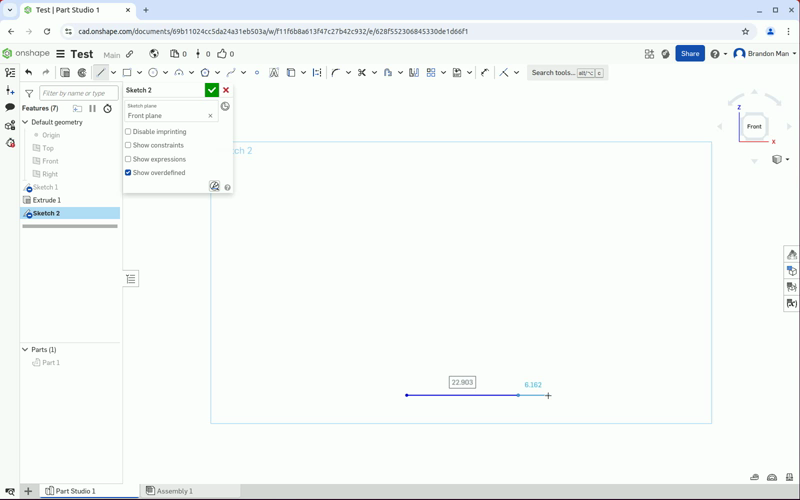
mouse_move(518, 373)
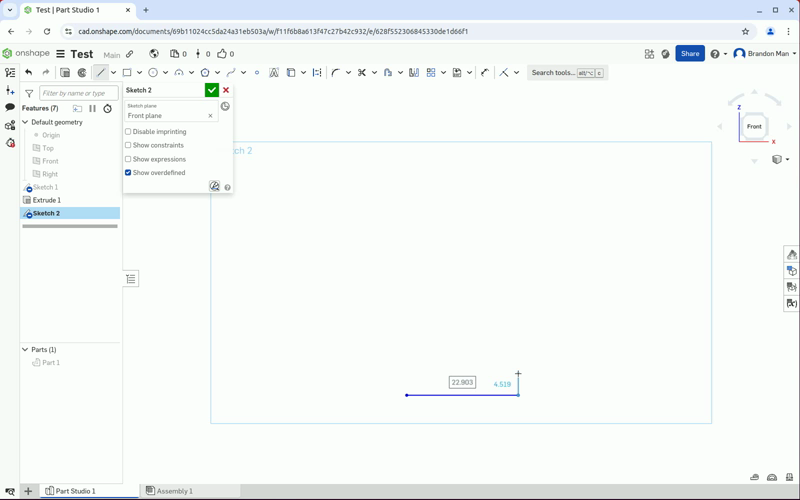
click(518, 373)
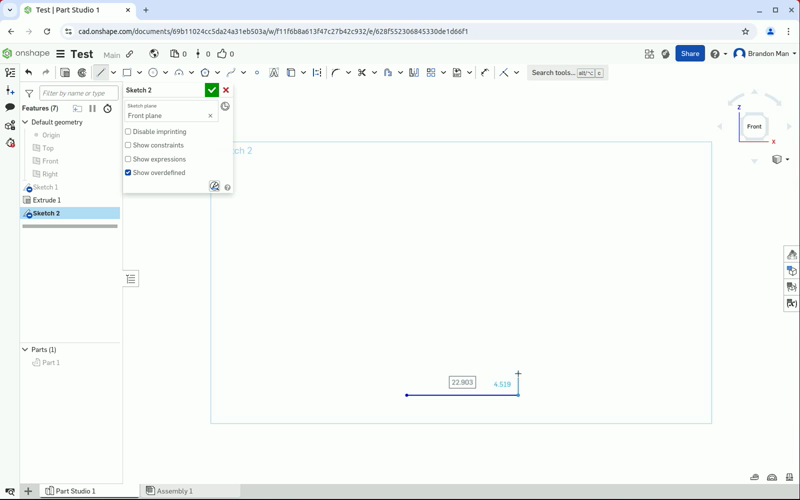
key_up(shift)
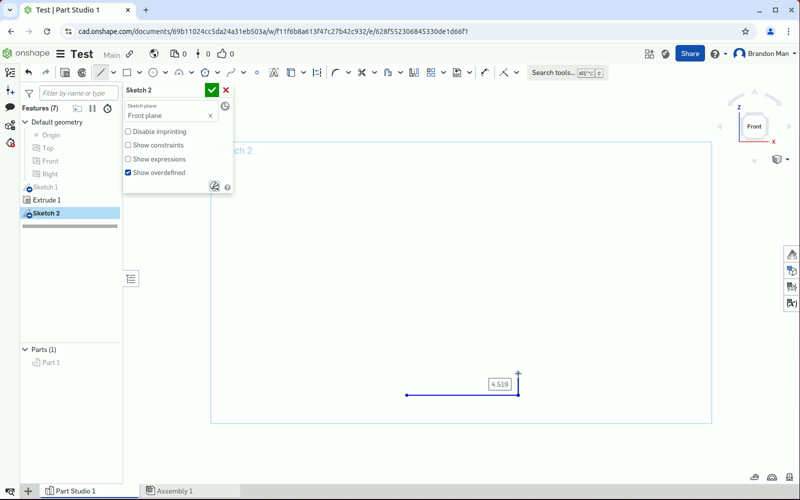
key_down(shift)
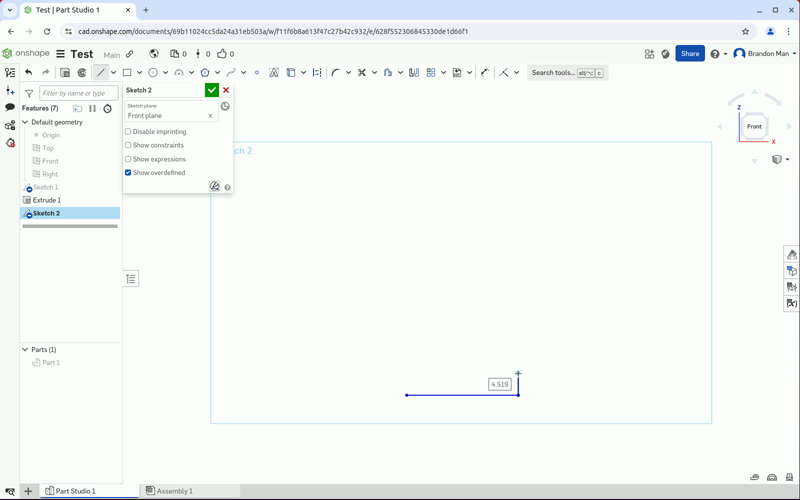
mouse_move(548, 373)
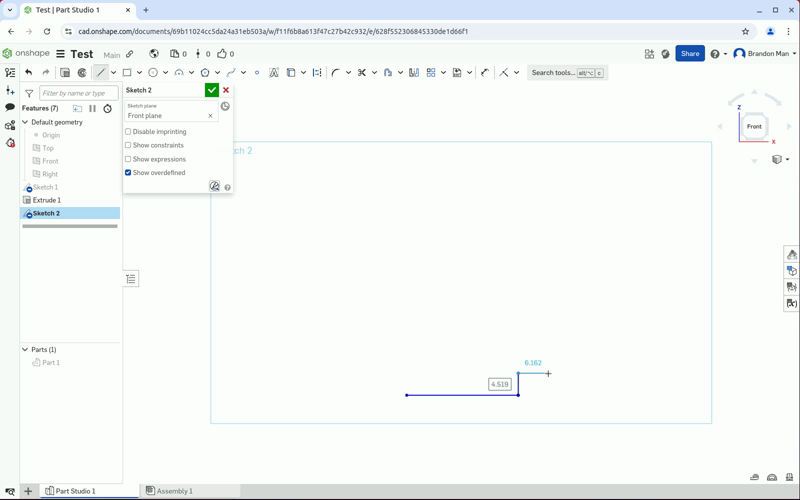
mouse_move(460, 373)
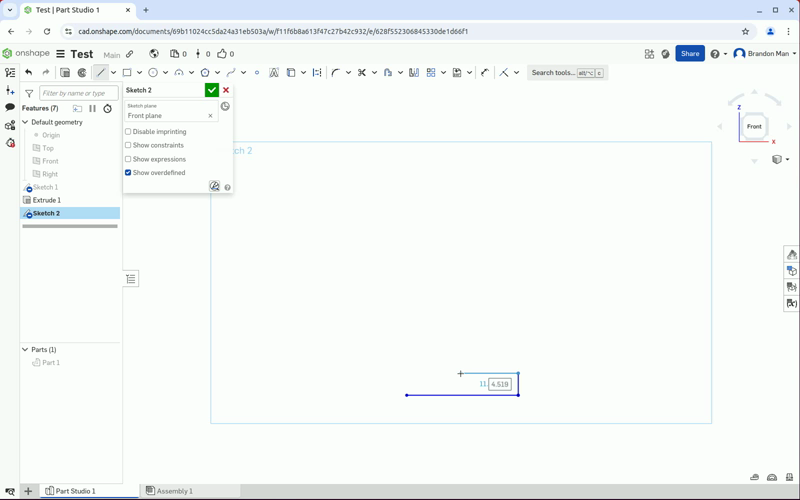
click(460, 373)
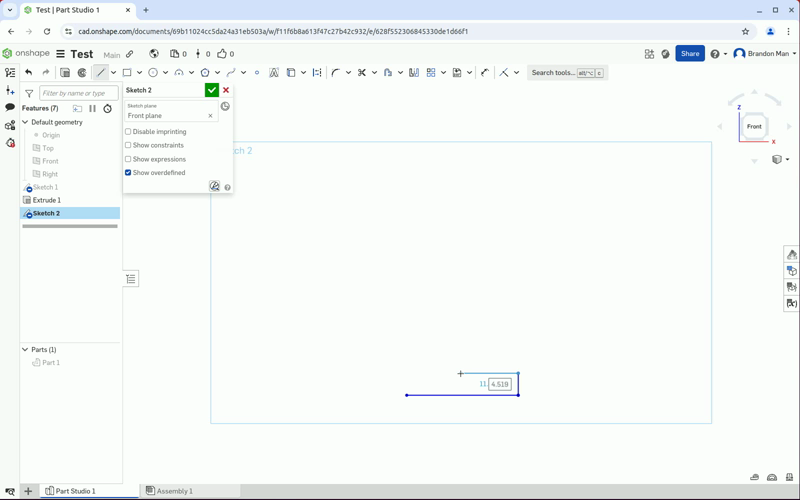
key_up(shift)
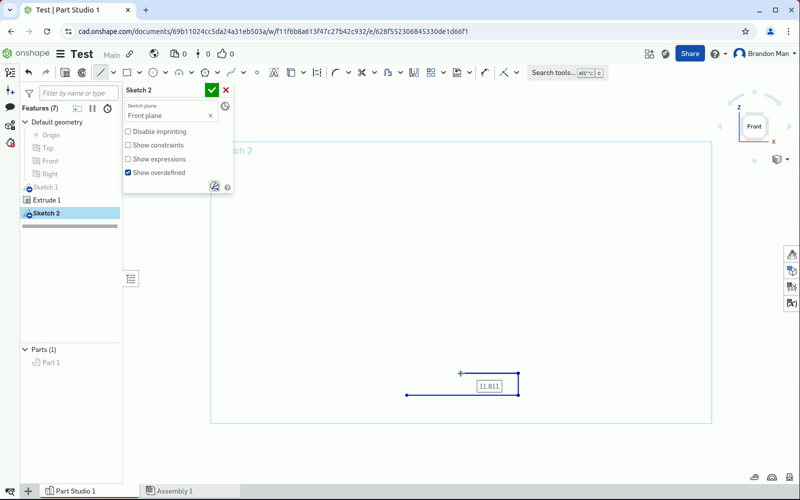
key_down(shift)
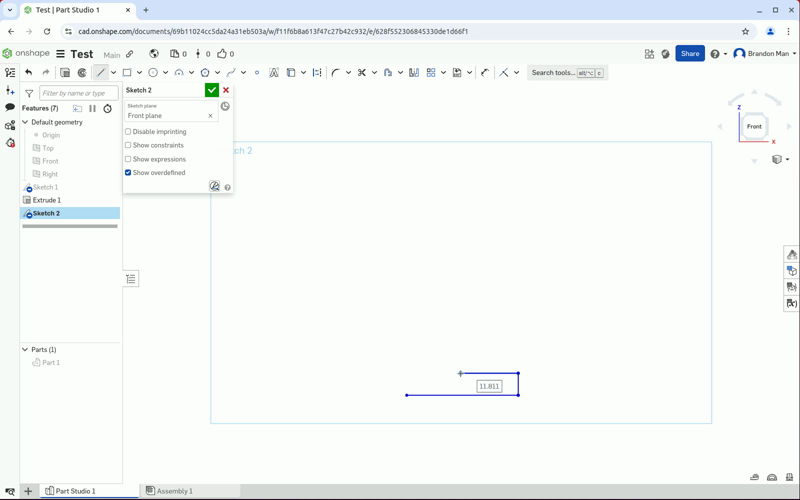
mouse_move(490, 373)
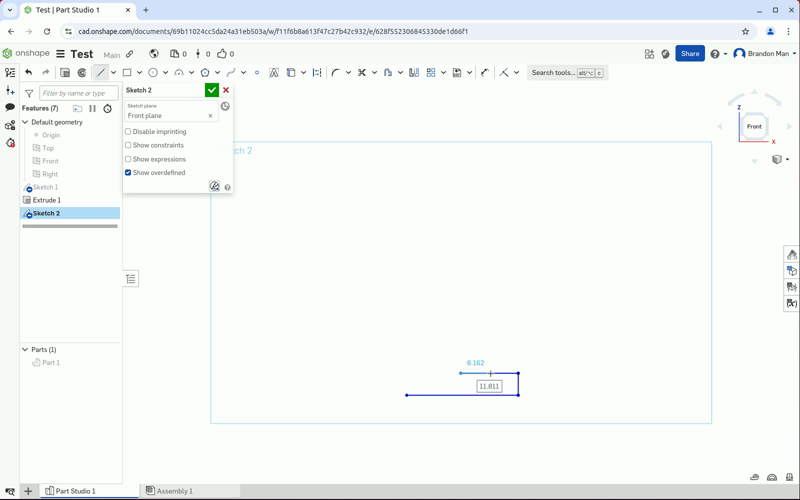
mouse_move(406, 373)
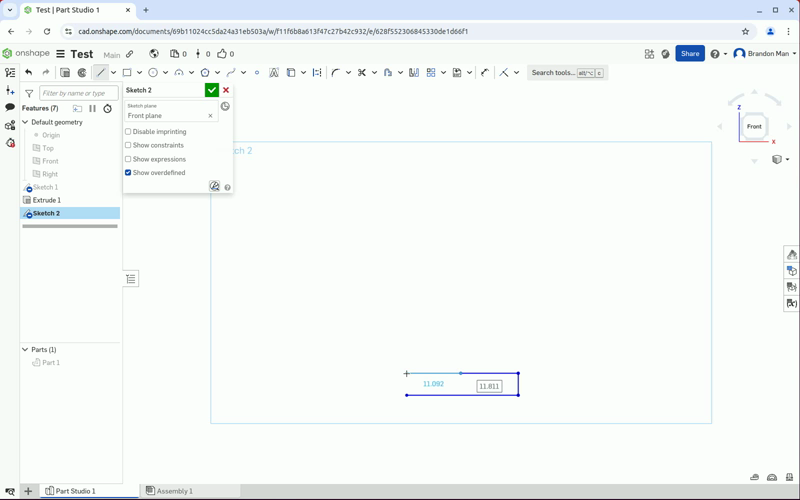
click(406, 373)
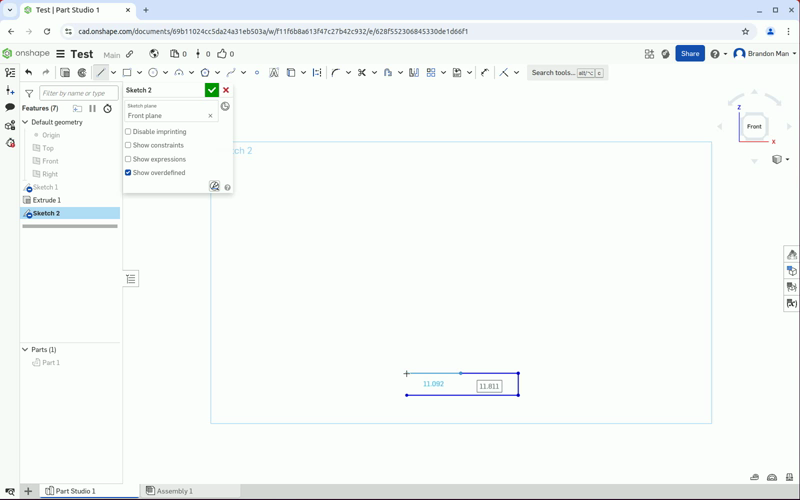
key_up(shift)
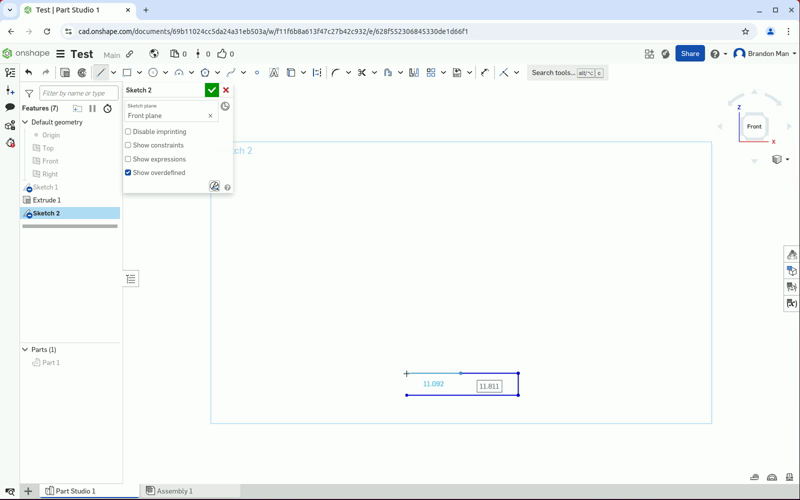
mouse_move(436, 373)
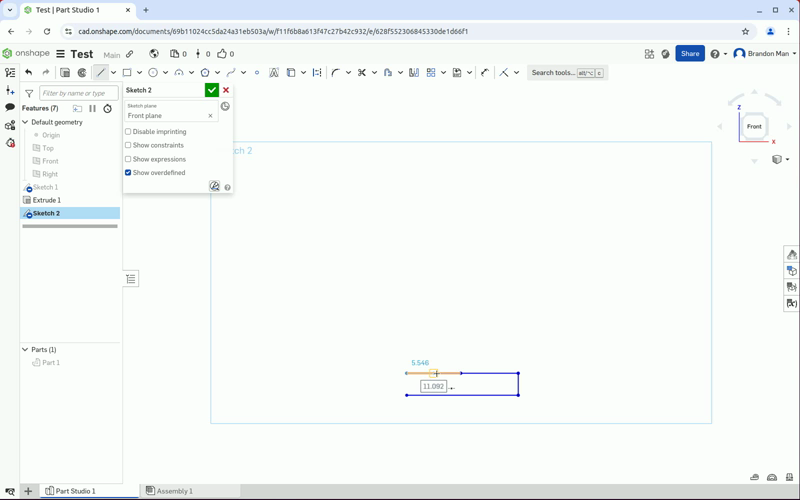
key_down(shift)
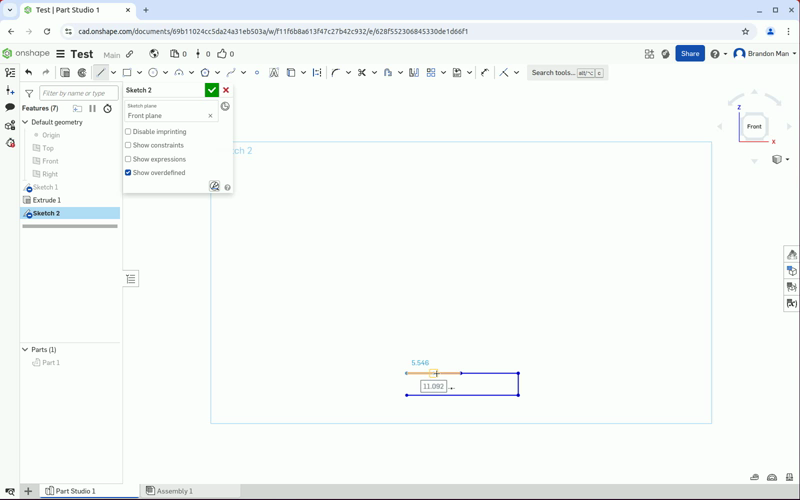
mouse_move(406, 395)
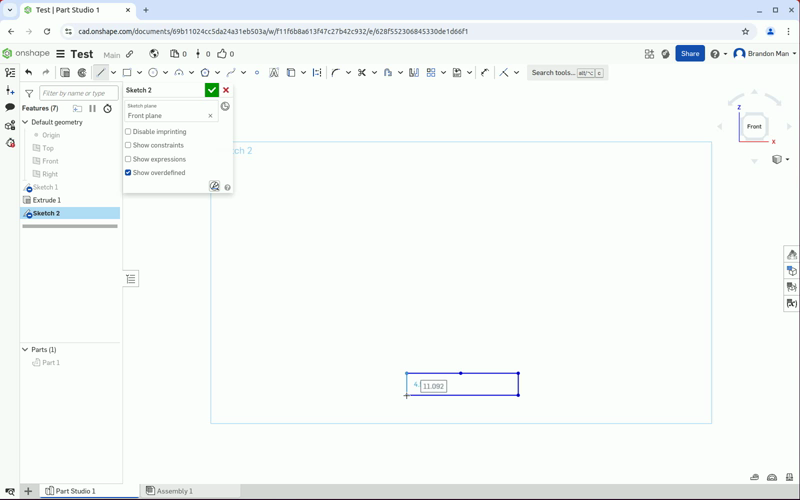
key_up(shift)
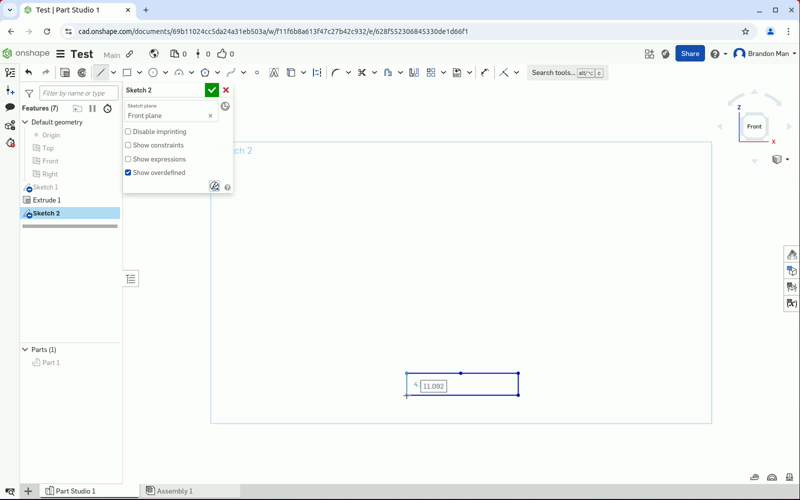
click(406, 395)
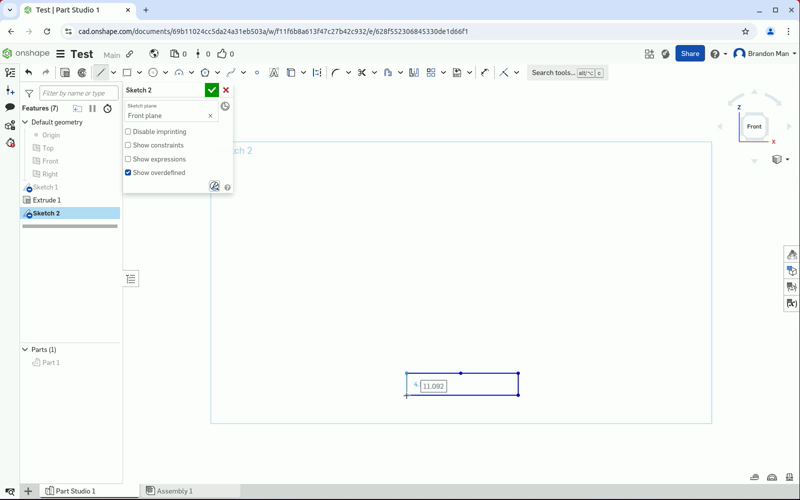
key(esc)
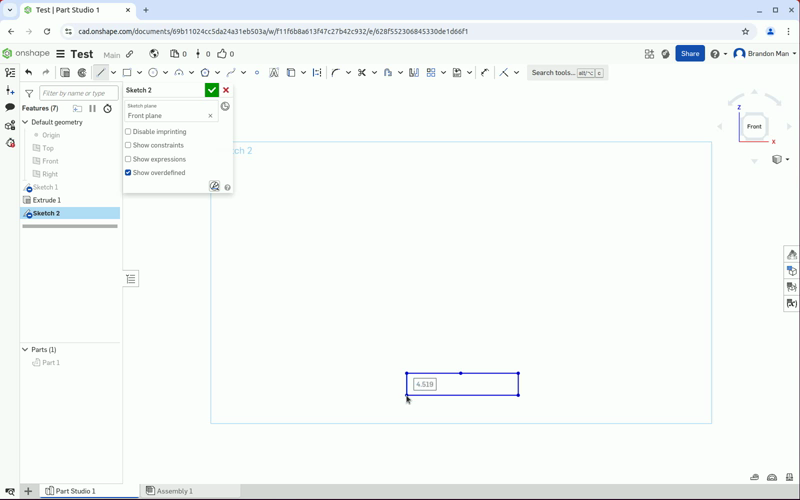
mouse_move(511, 385)
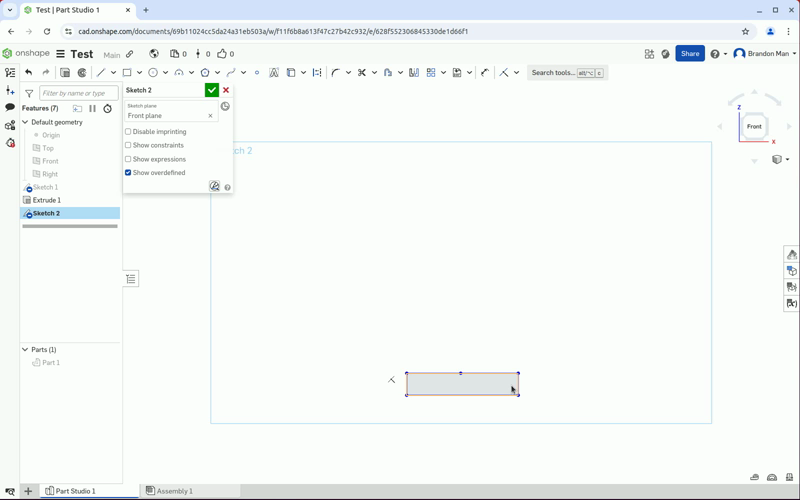
click(511, 385)
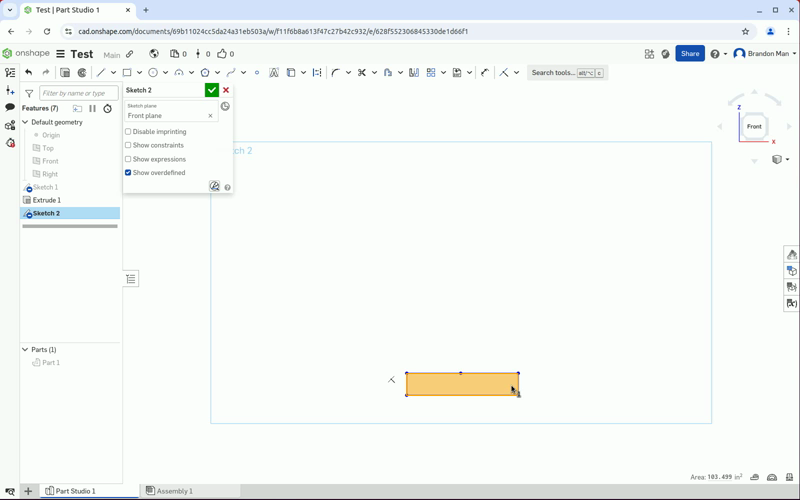
mouse_move(73, 352)
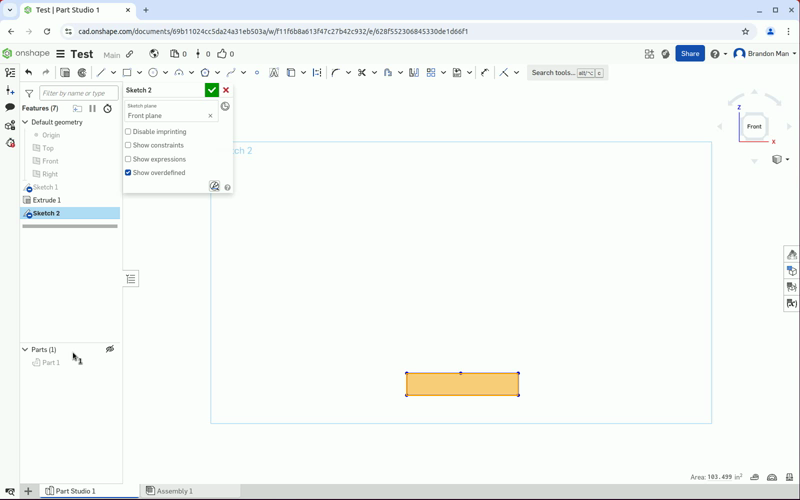
key(shift+y)
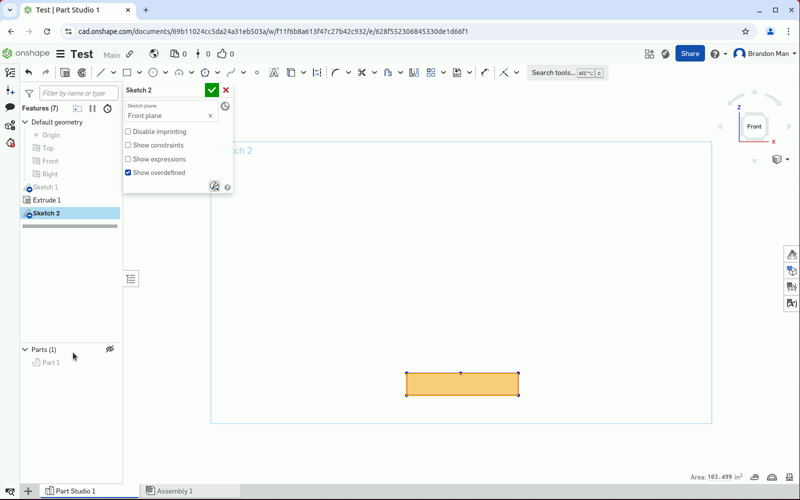
key(shift+e)
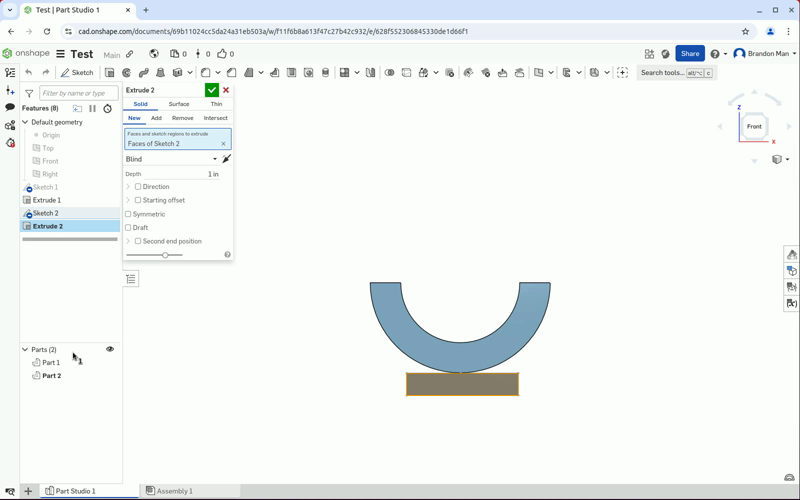
mouse_move(143, 106)
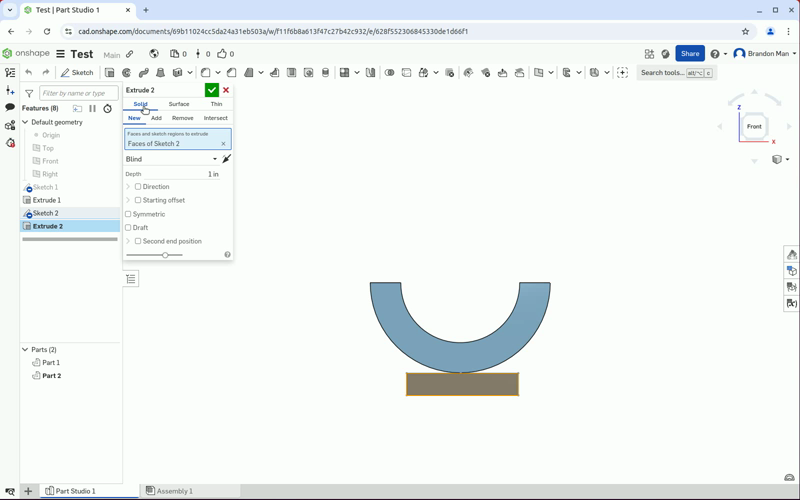
click(143, 106)
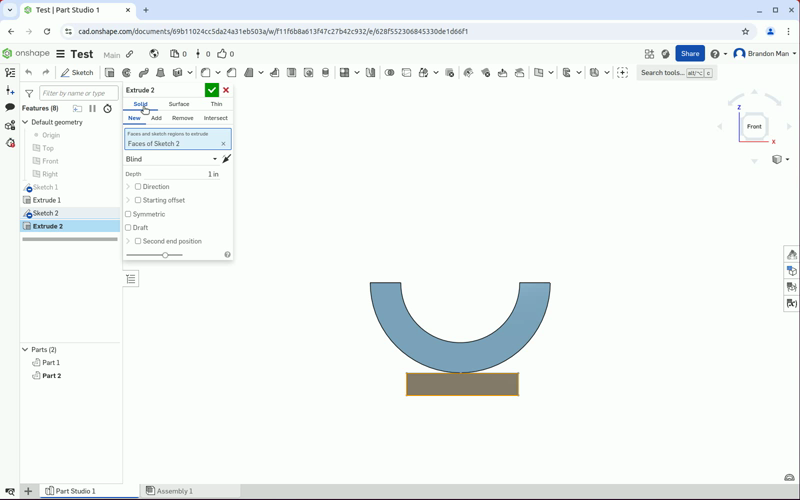
mouse_move(137, 120)
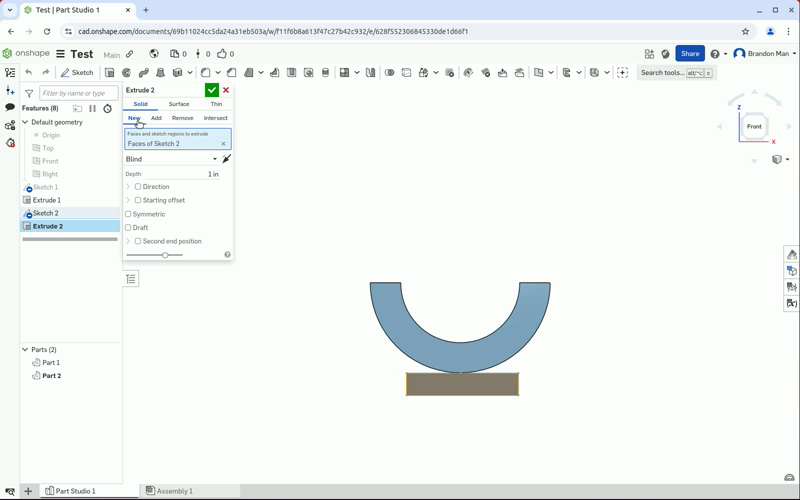
click(137, 120)
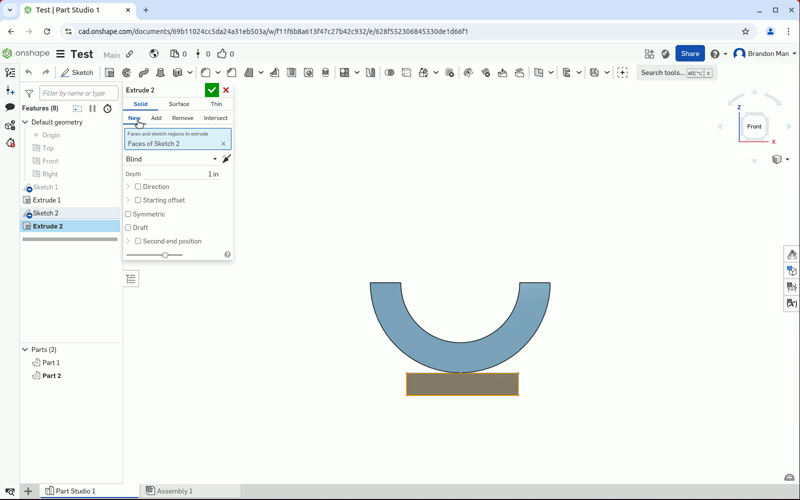
key(tab, 4)
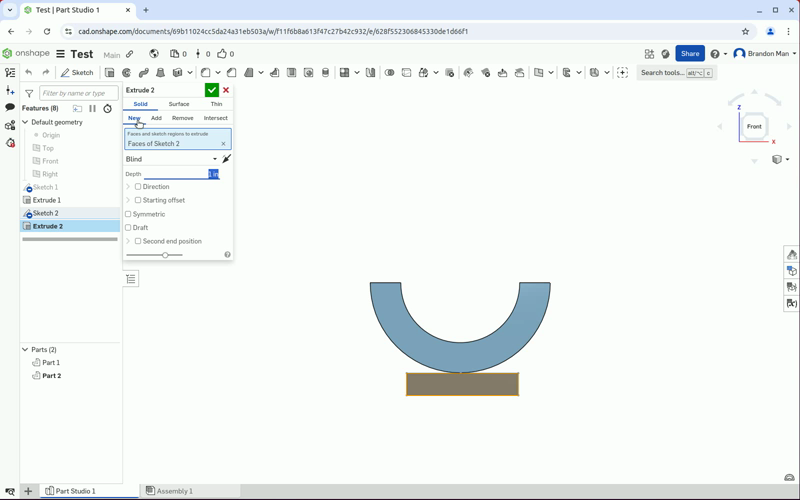
text(16.85)
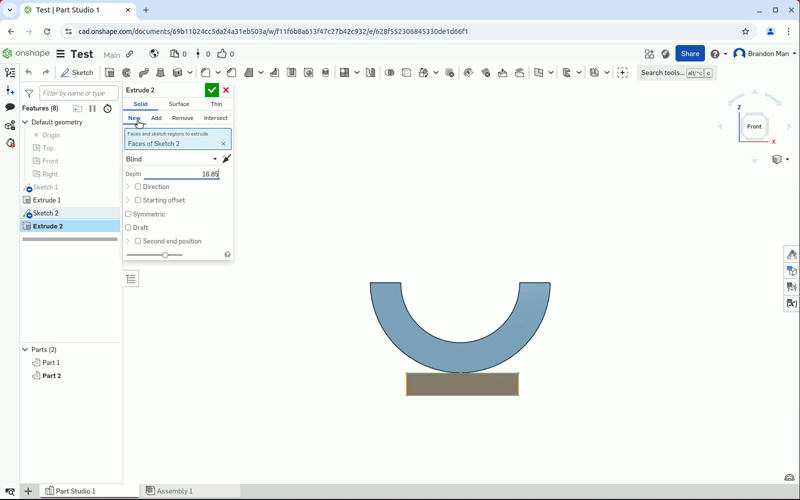
key(tab, 3)
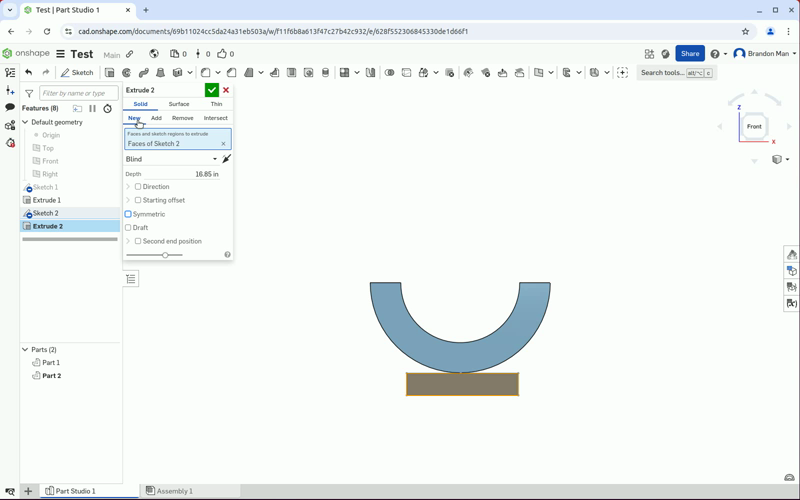
key(space)
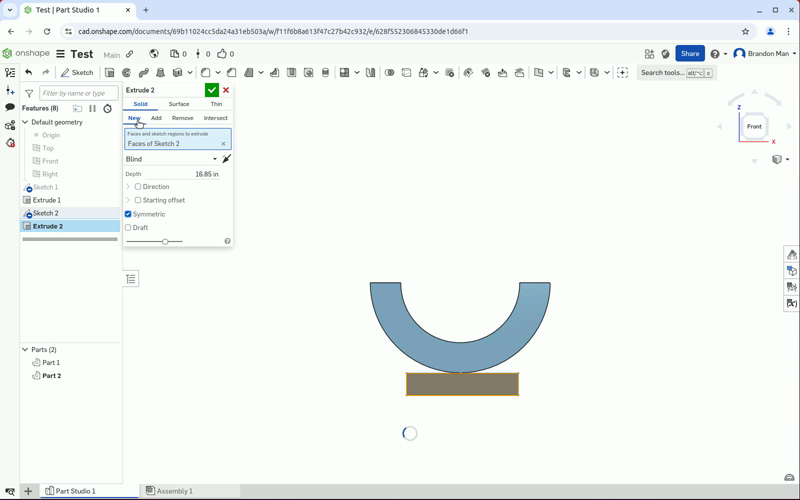
key(enter)
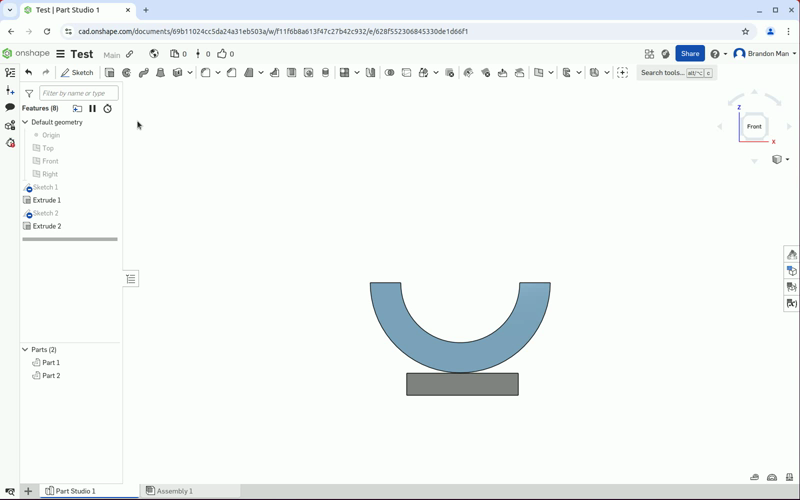
key(shift+h)
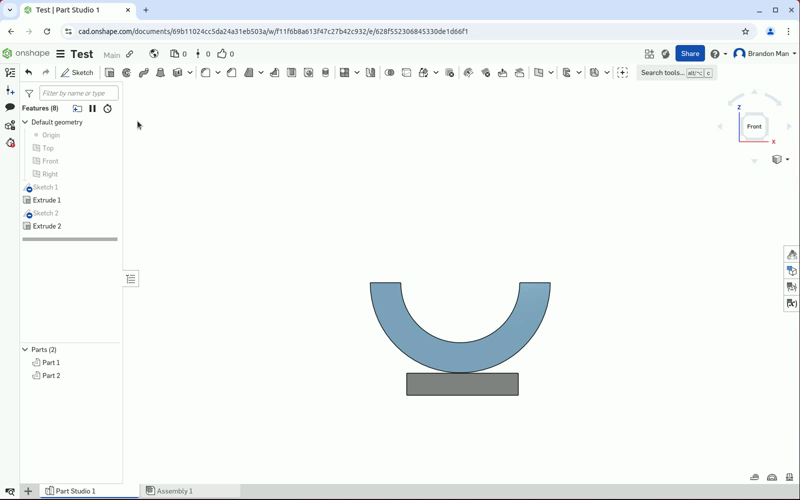
key(shift+h)
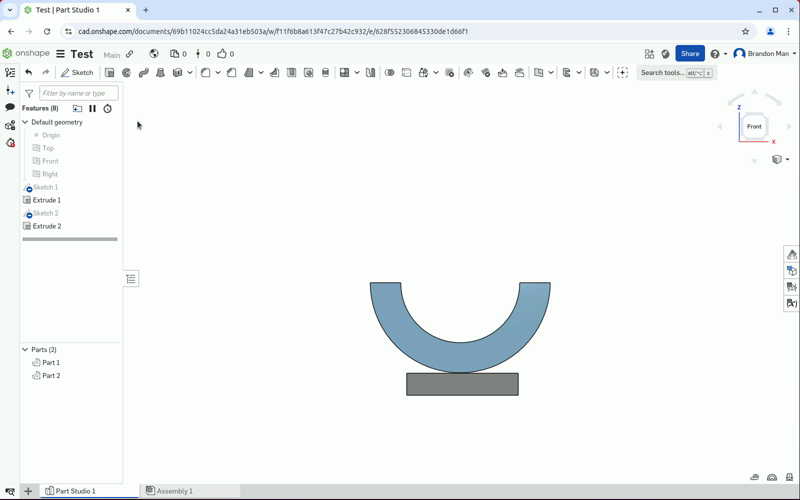
mouse_move(73, 189)
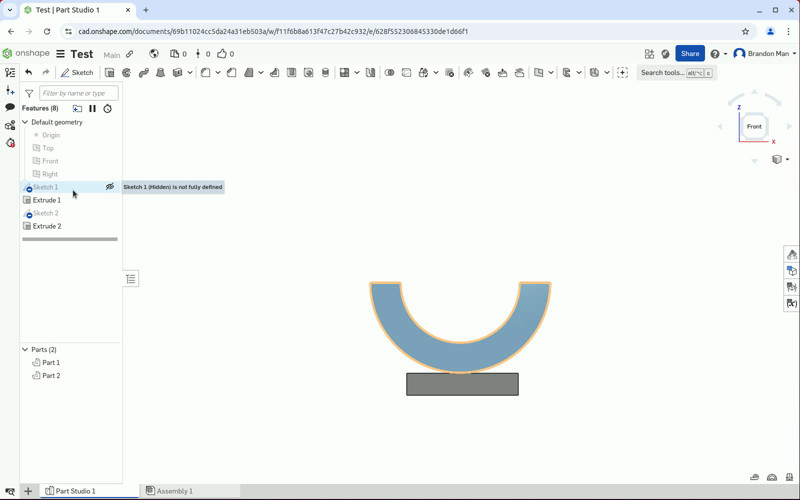
click(73, 189)
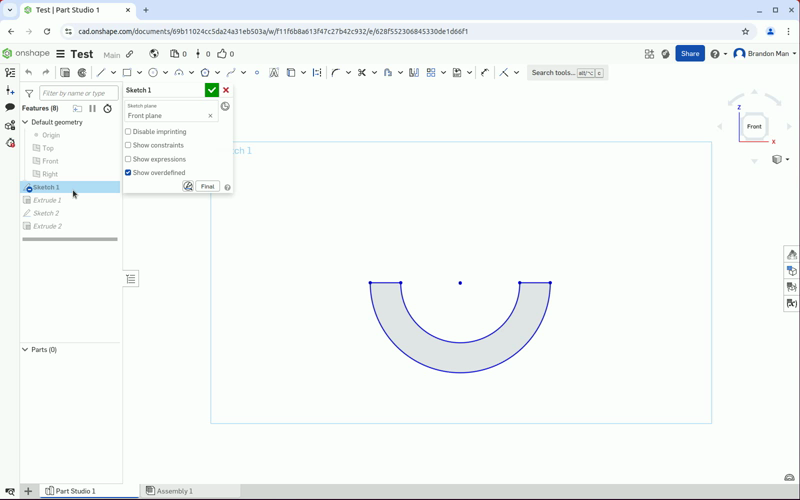
mouse_move(229, 92)
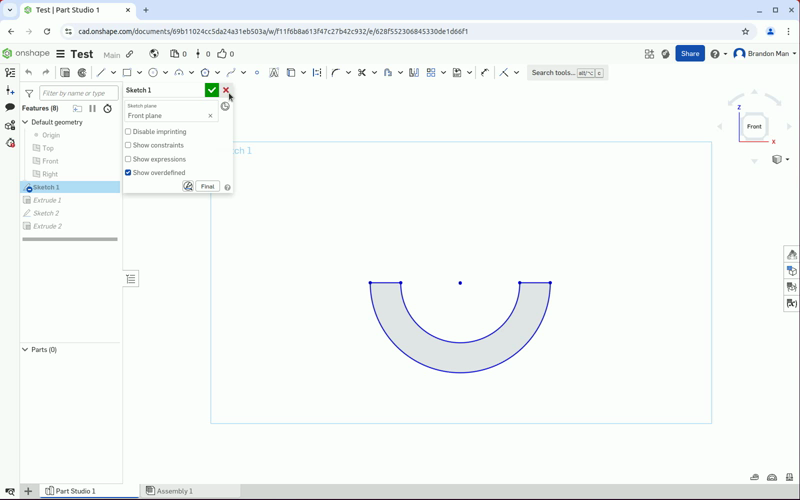
click(229, 92)
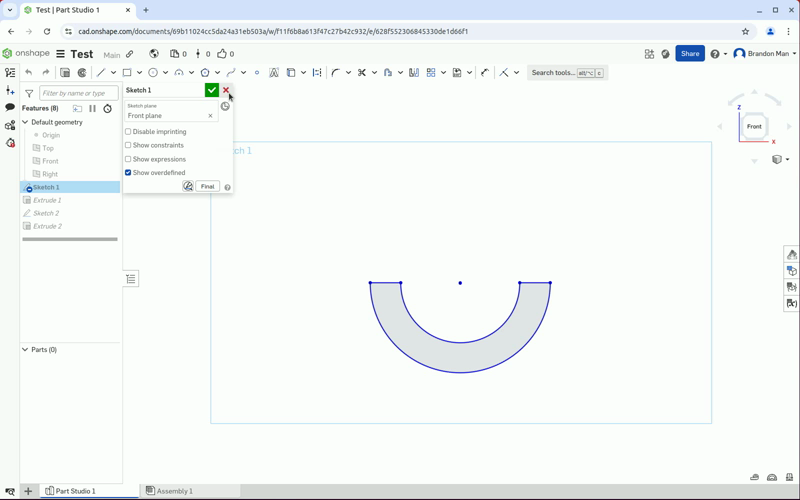
key(shift+s)
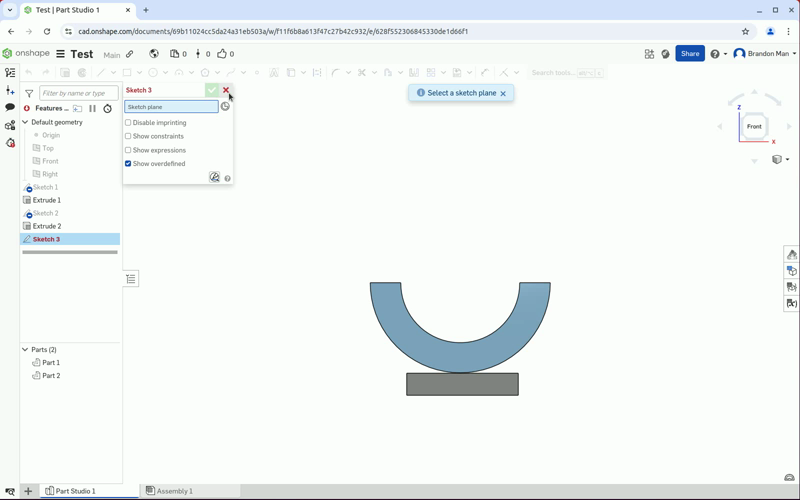
mouse_move(73, 163)
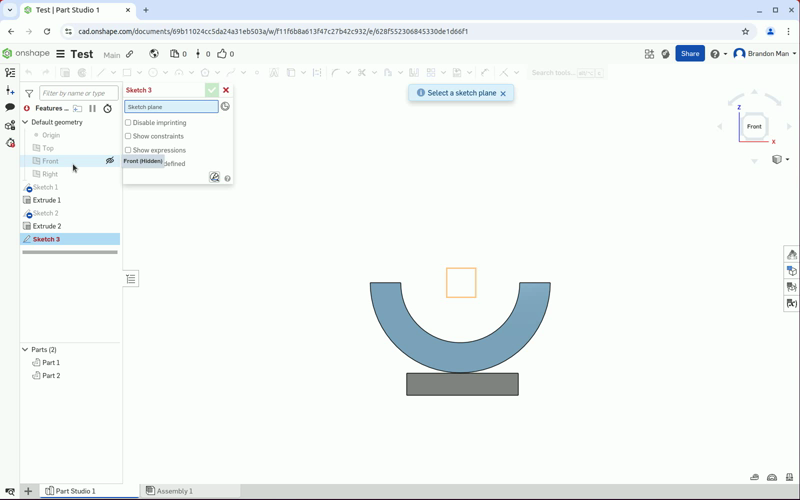
click(73, 163)
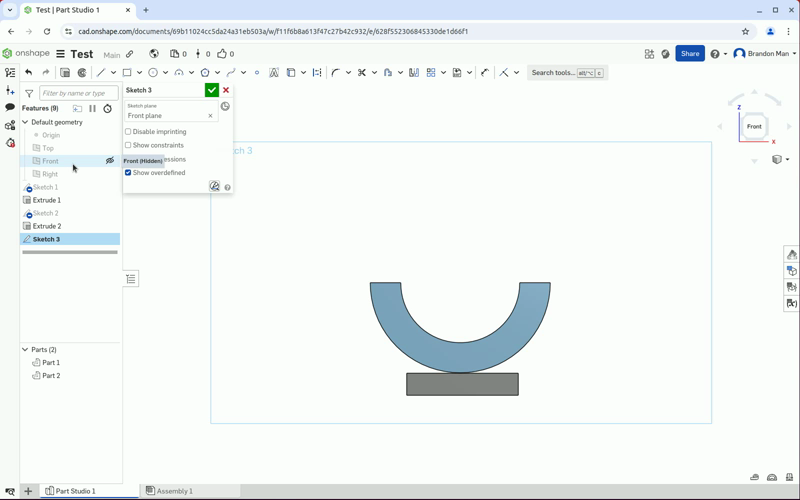
mouse_move(73, 352)
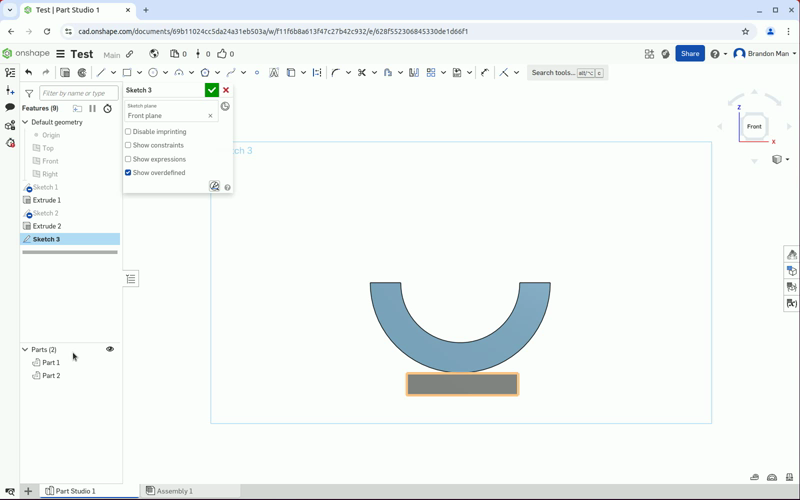
key(y)
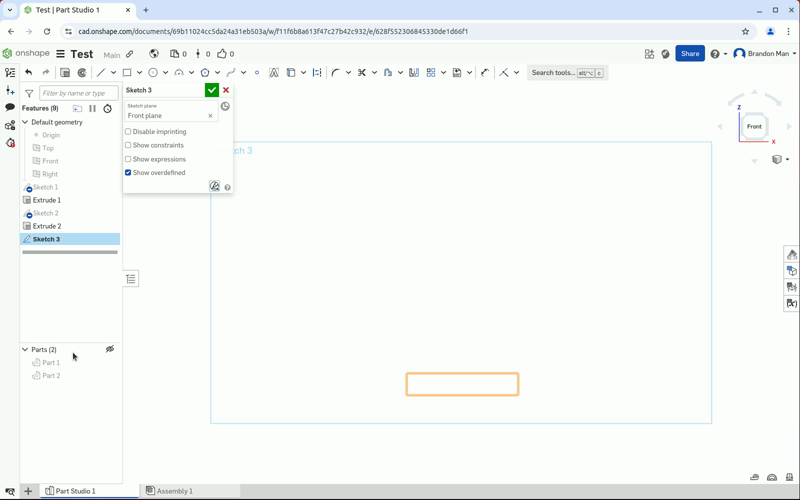
key(c)
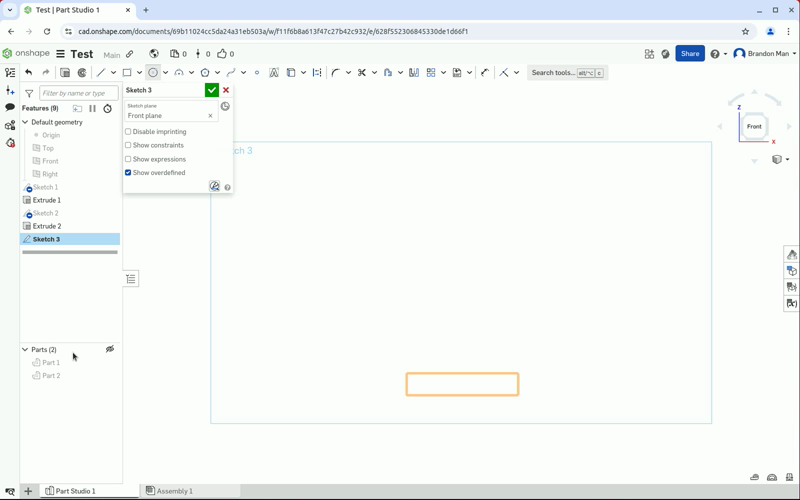
key_down(shift)
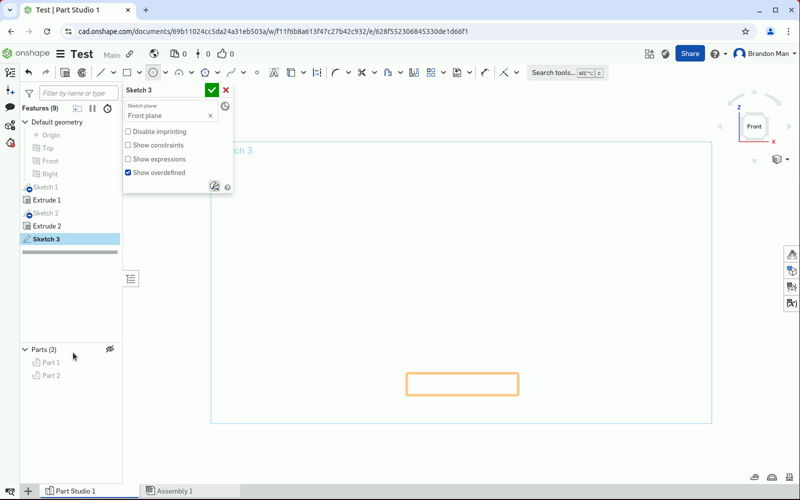
mouse_move(461, 383)
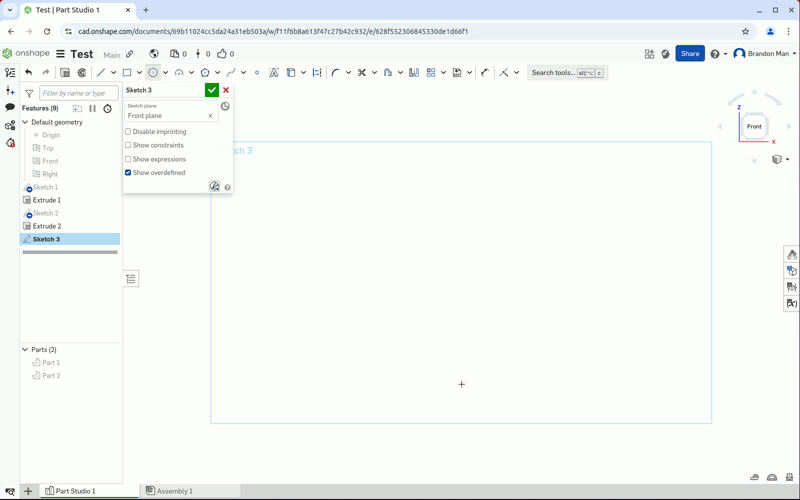
click(461, 383)
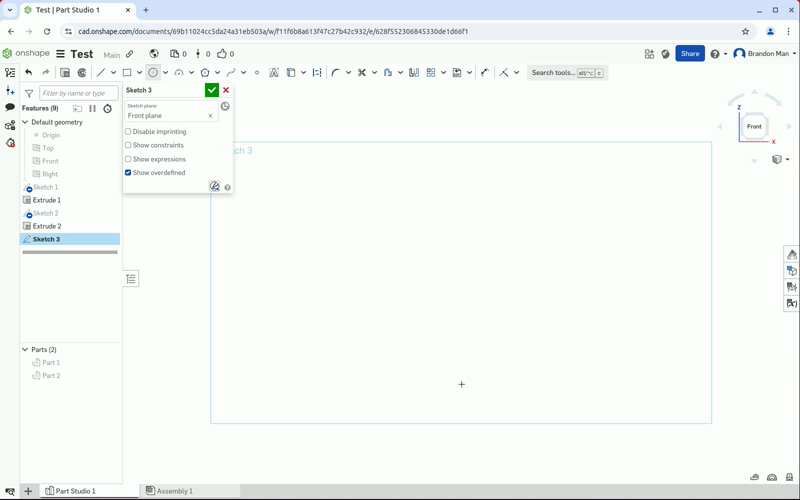
key_up(shift)
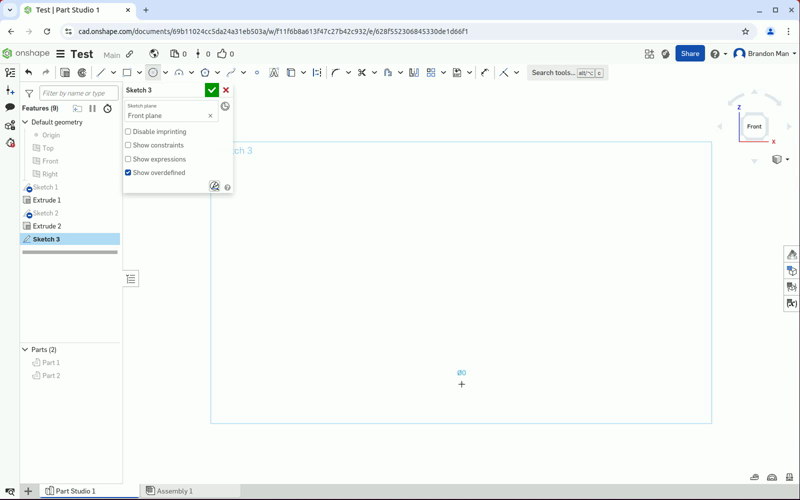
mouse_move(472, 383)
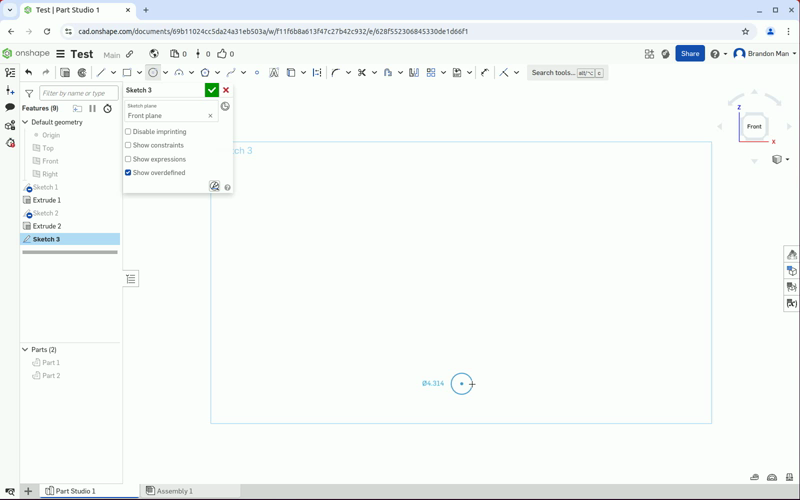
click(472, 383)
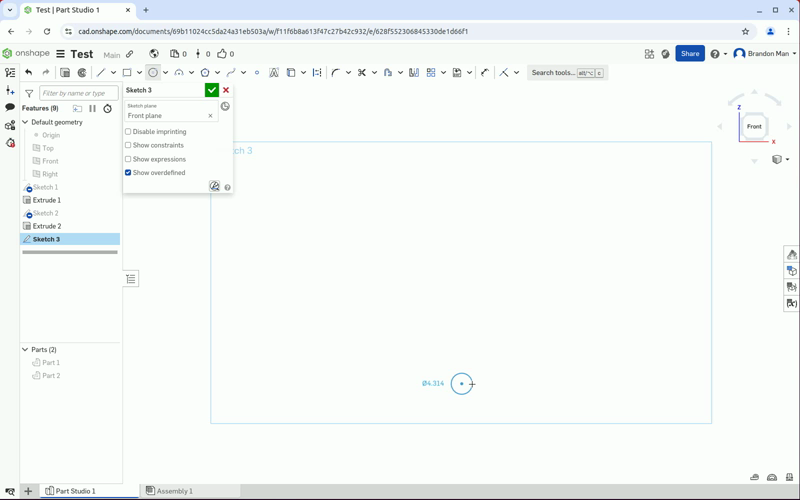
key(esc)
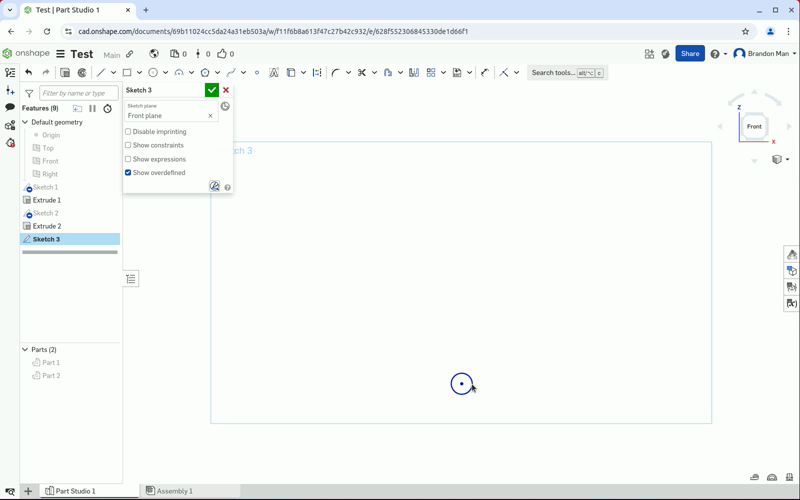
mouse_move(461, 389)
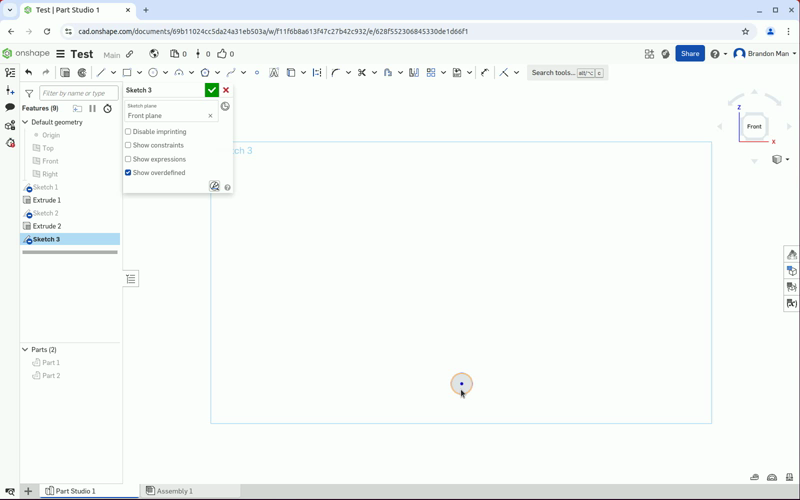
scroll(6)
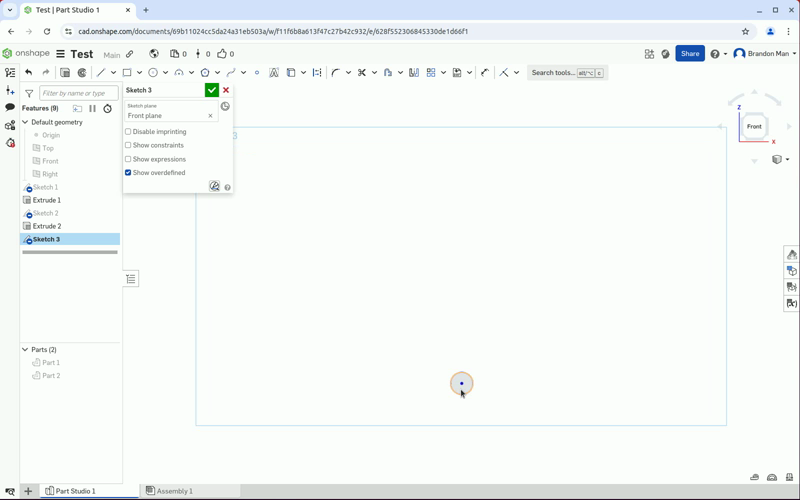
scroll(6)
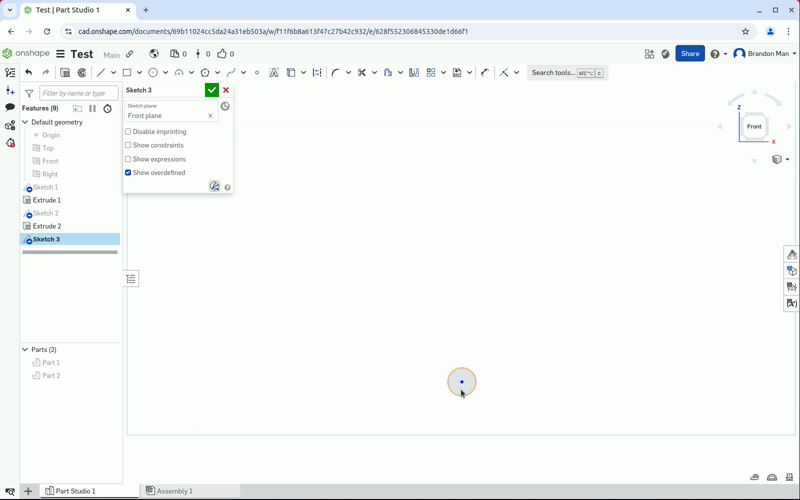
scroll(6)
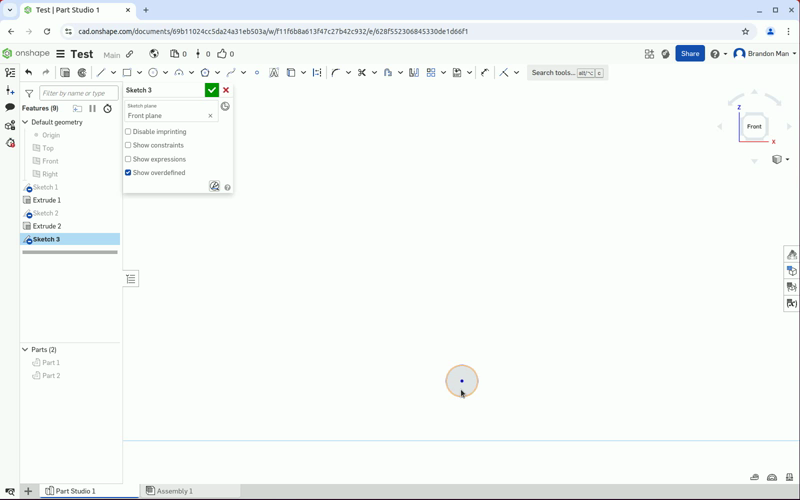
scroll(6)
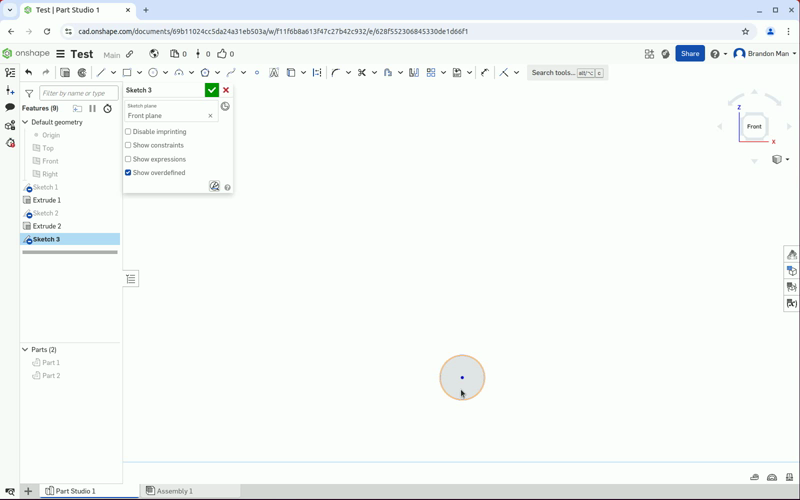
scroll(6)
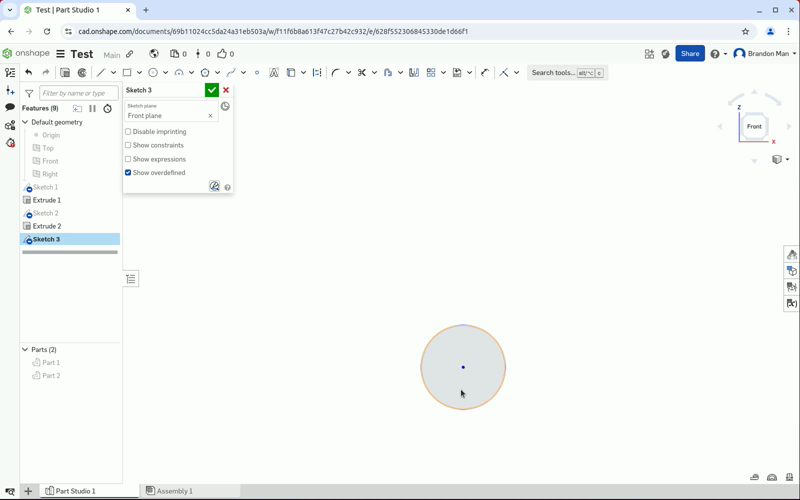
scroll(6)
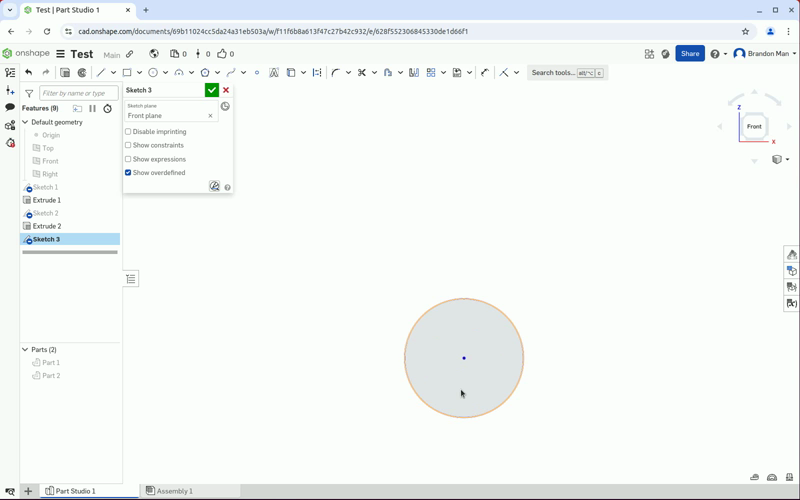
scroll(6)
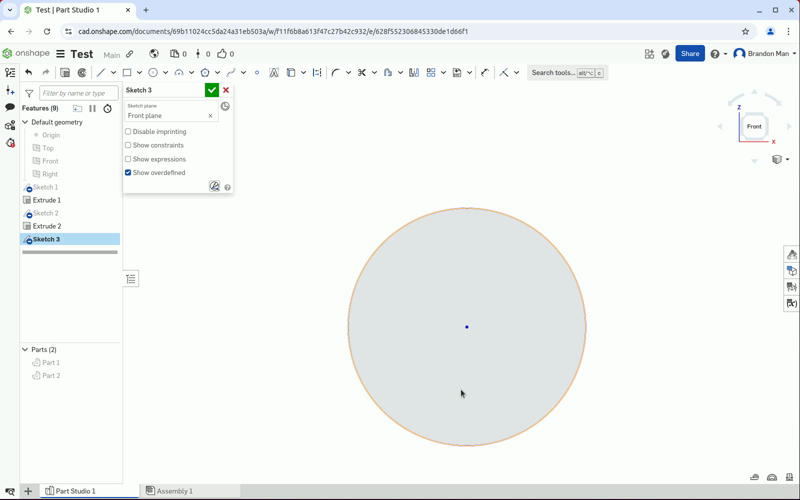
click(461, 389)
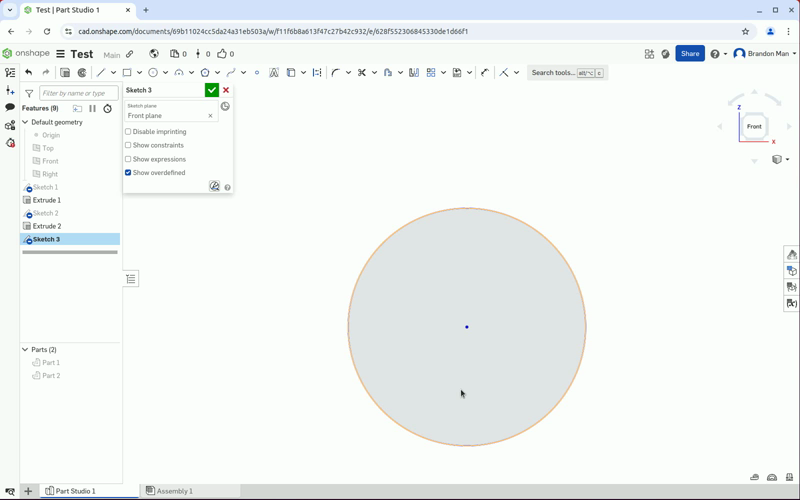
scroll(-6)
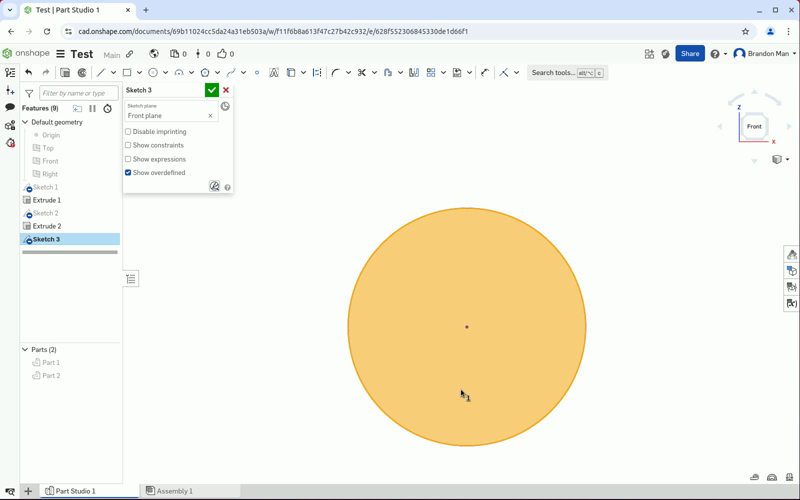
scroll(-6)
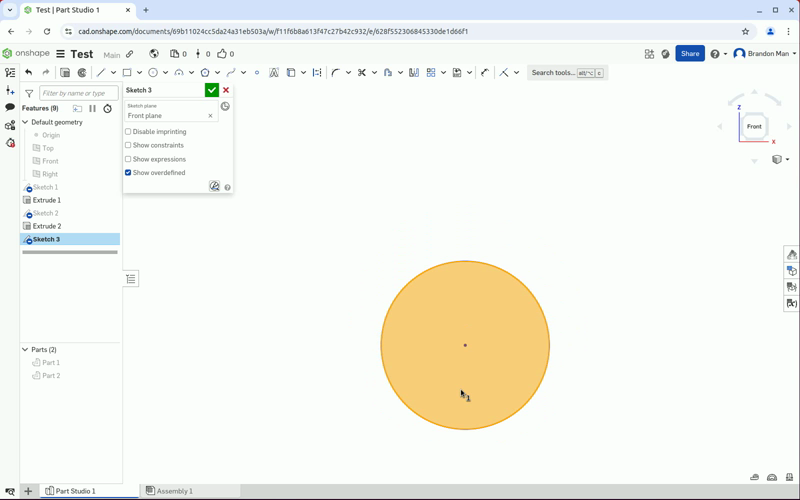
scroll(-6)
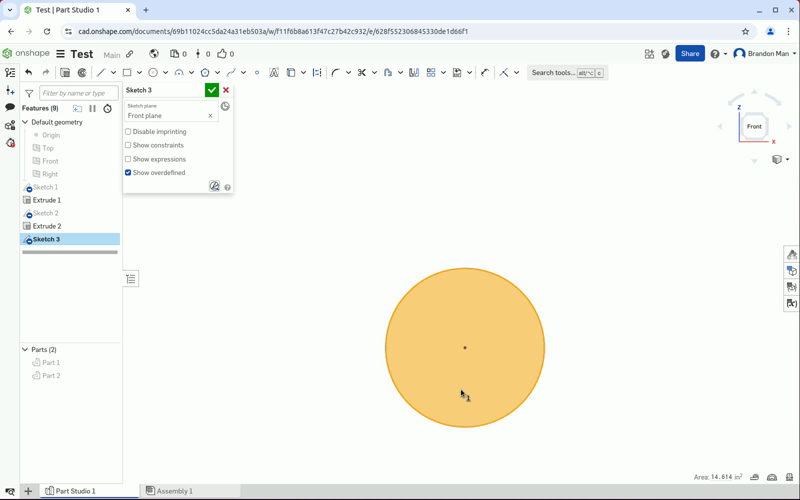
scroll(-6)
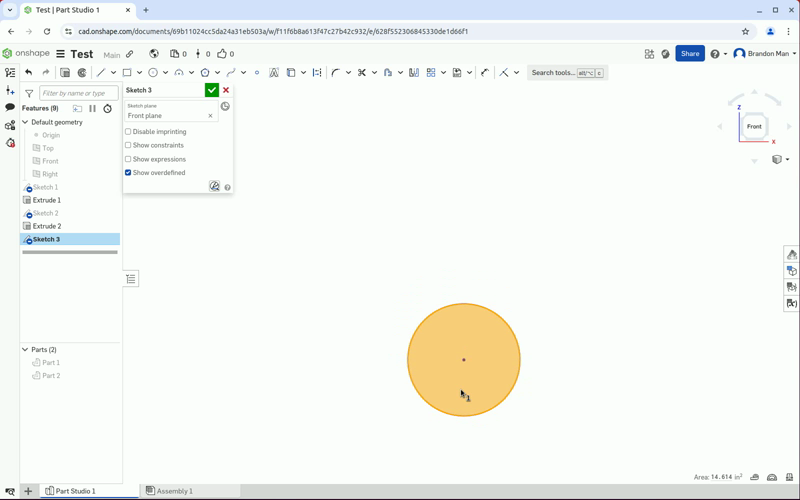
scroll(-6)
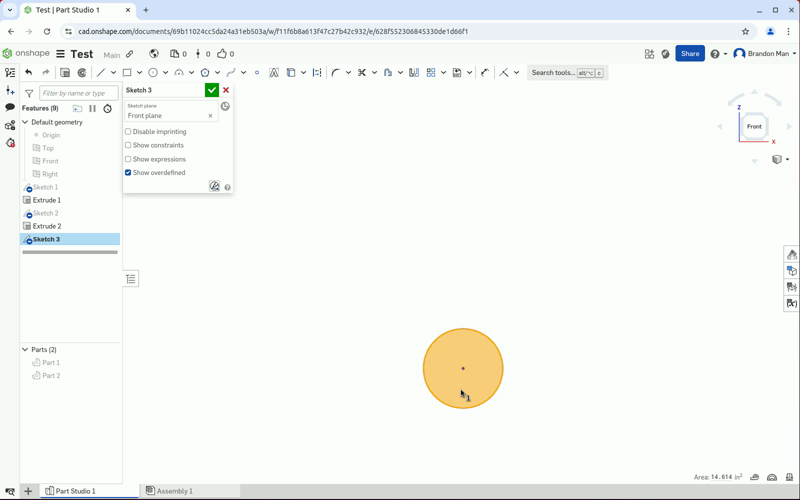
scroll(-6)
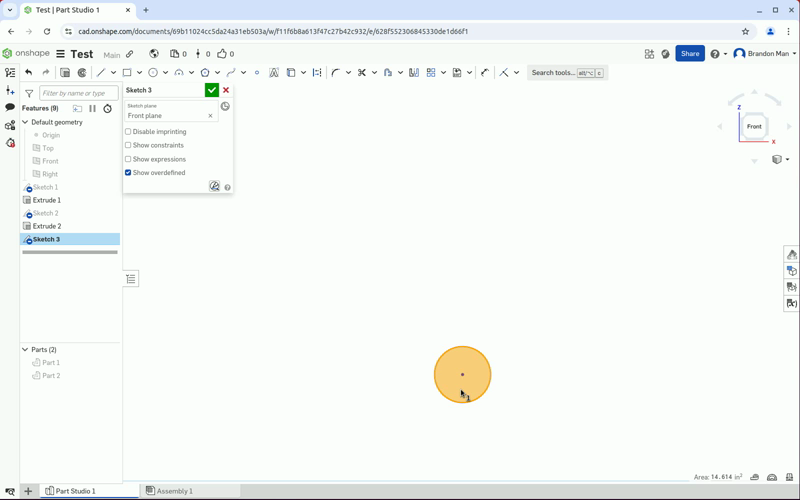
scroll(-6)
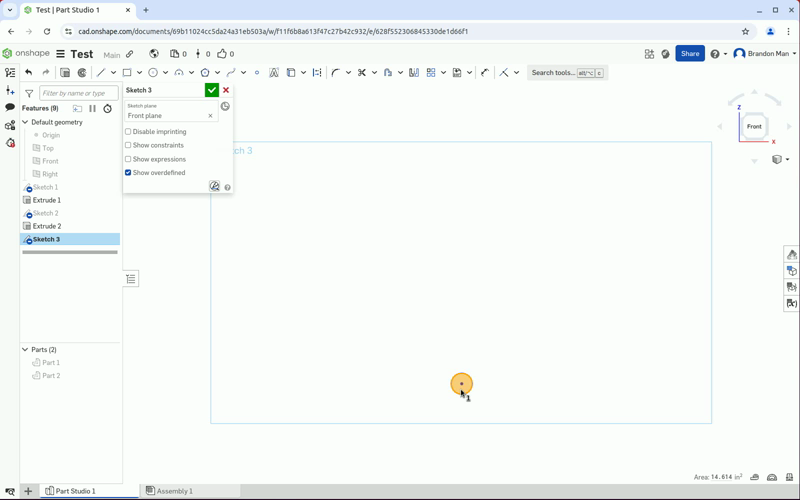
mouse_move(73, 352)
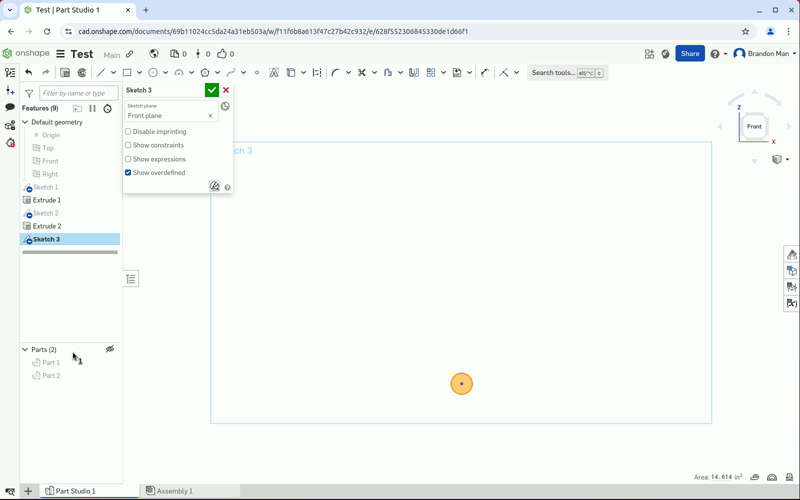
key(shift+y)
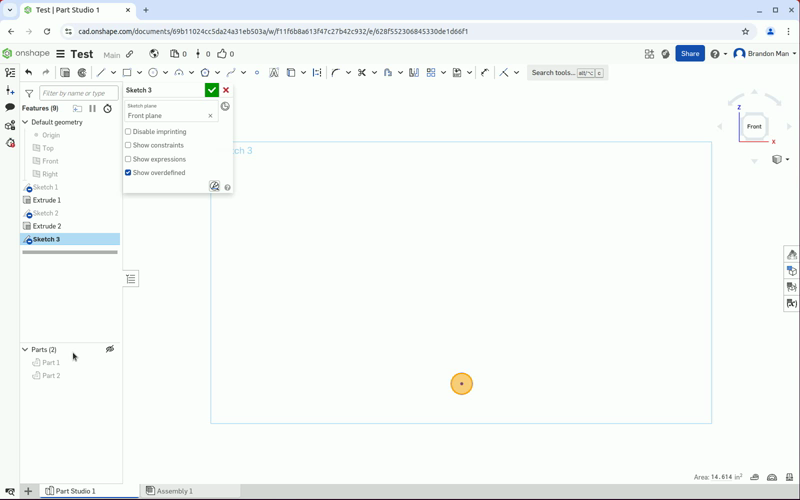
key(shift+e)
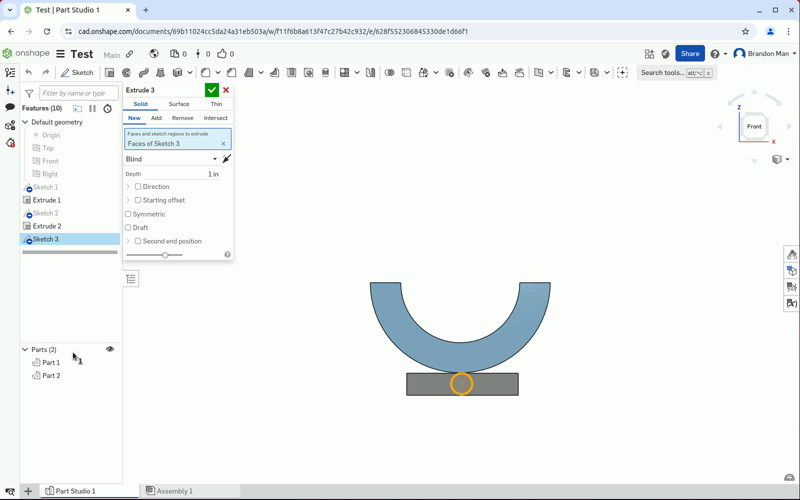
mouse_move(143, 106)
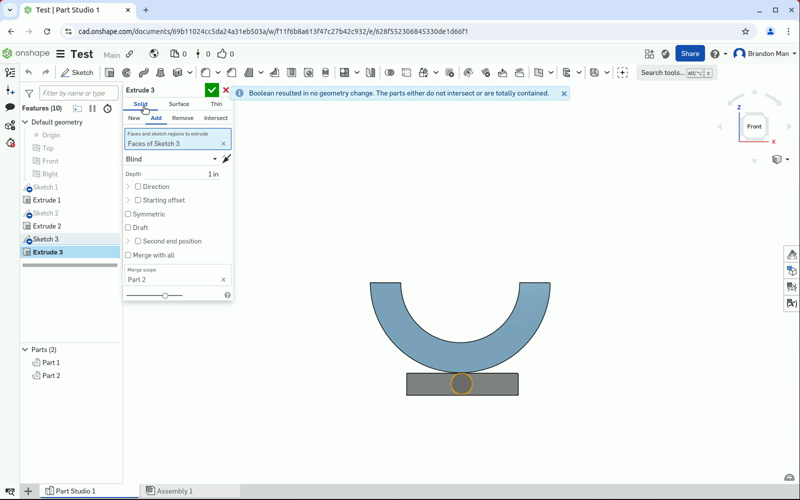
click(143, 106)
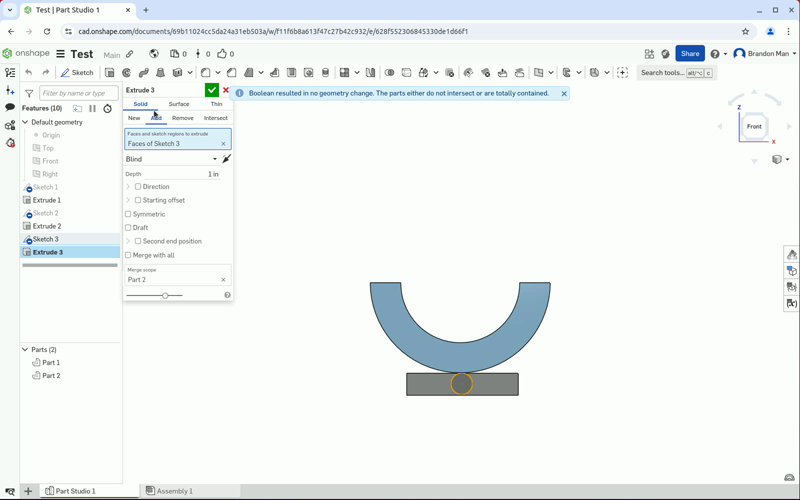
mouse_move(186, 120)
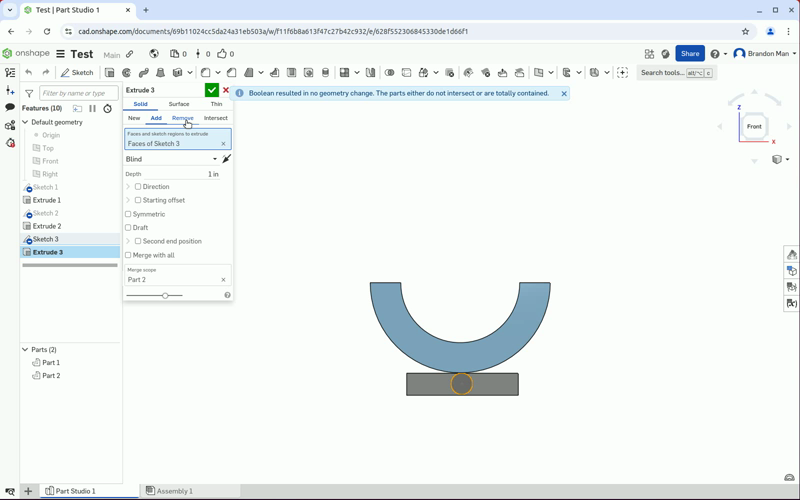
click(186, 120)
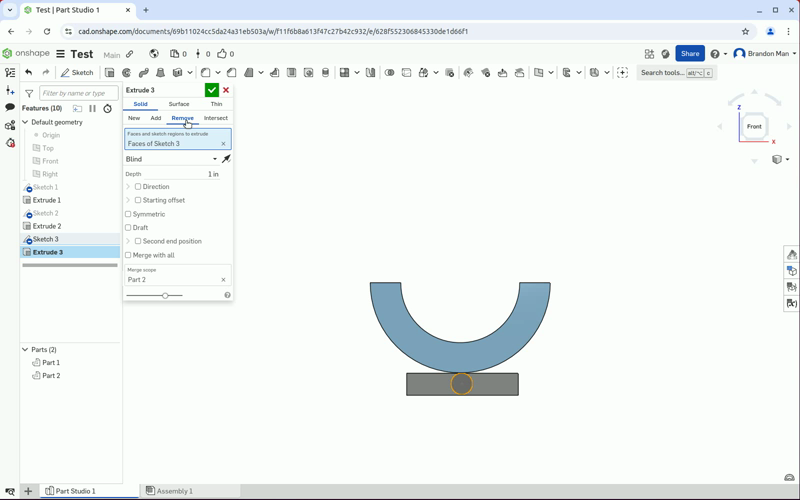
key(tab, 4)
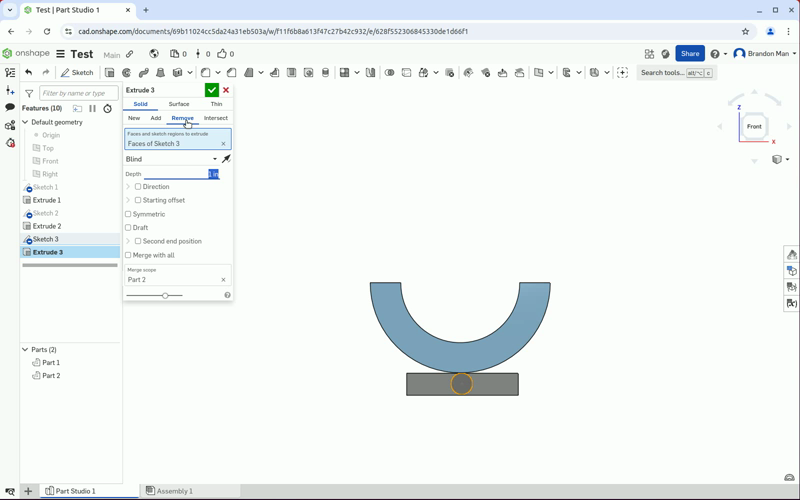
text(-30.57)
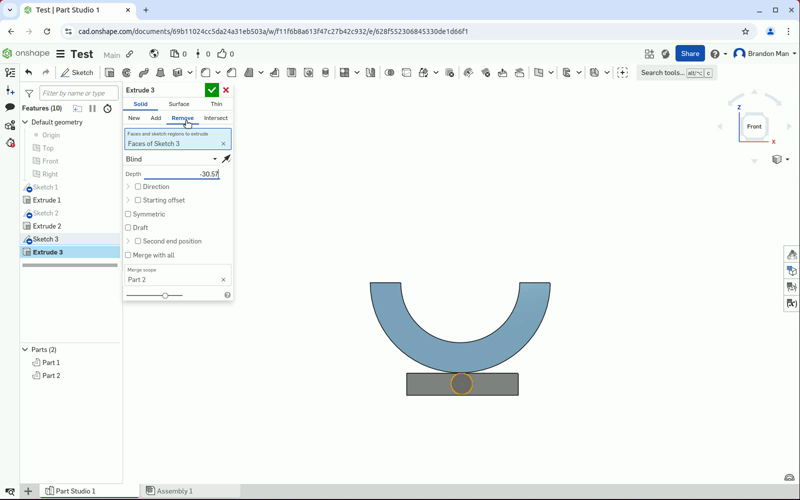
key(tab, 6)
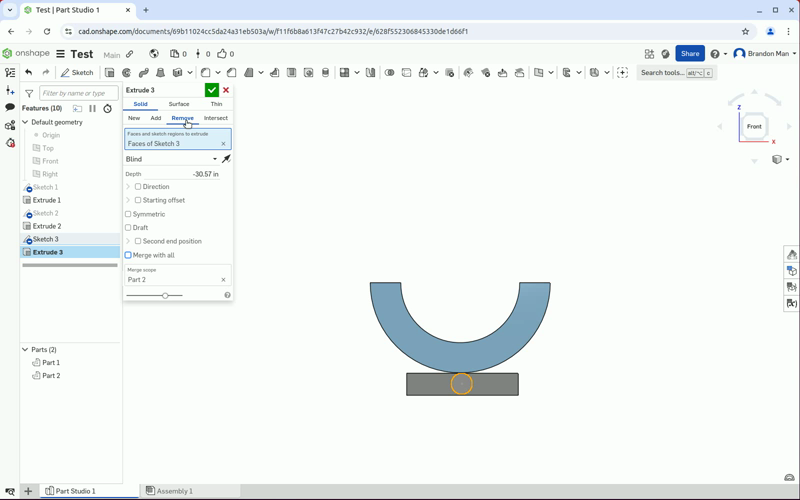
key(space)
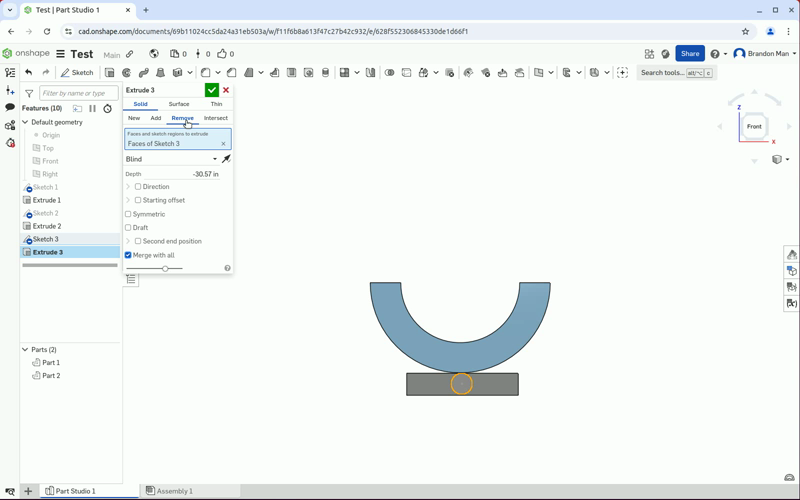
key(enter)
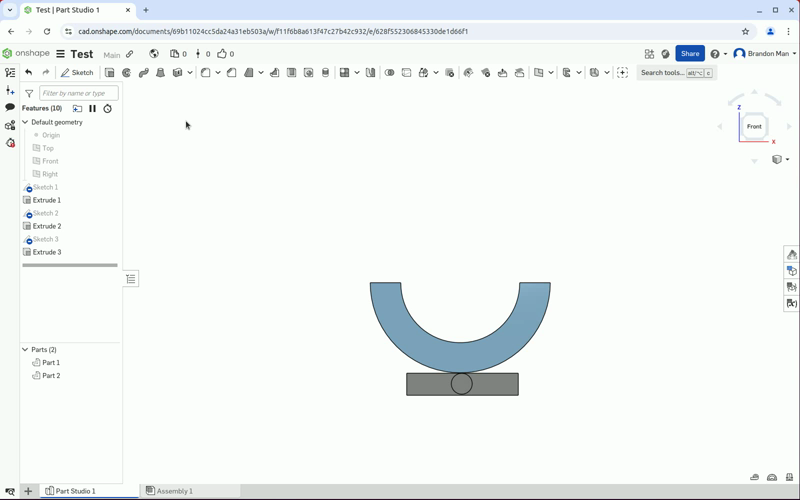
key(shift+h)
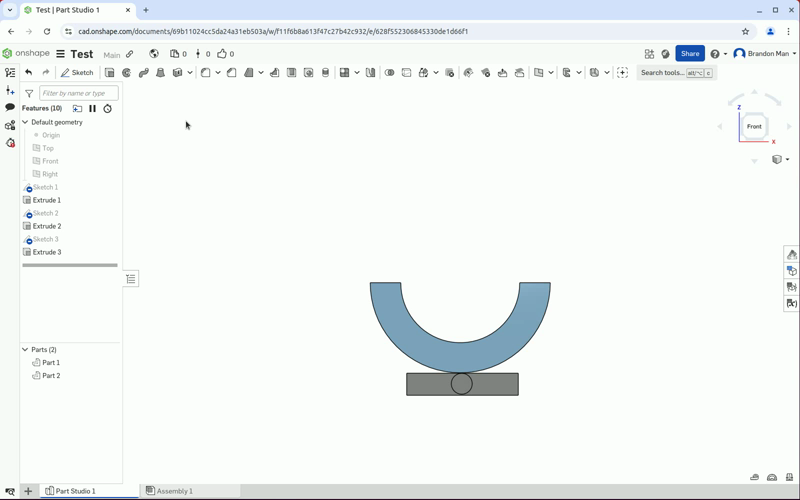
key(shift+h)
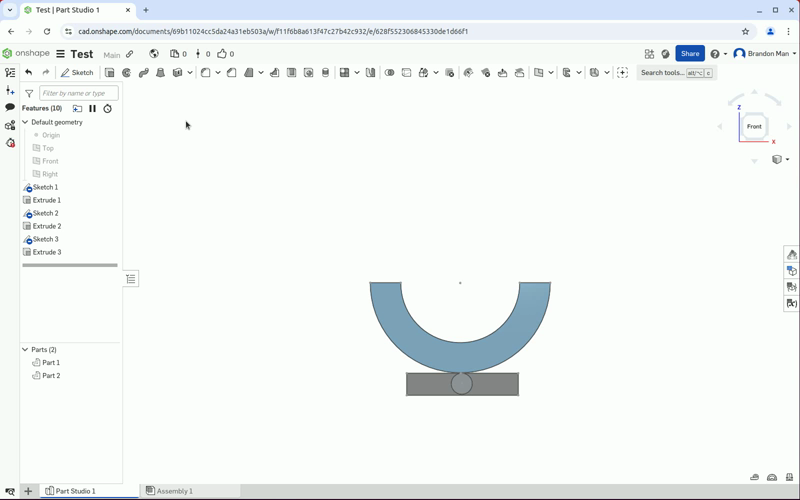
key(shift+7)
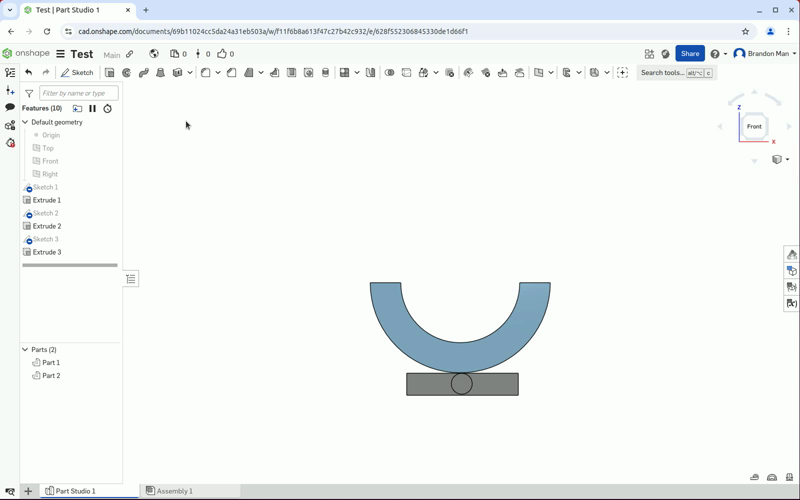
key(left, 2)
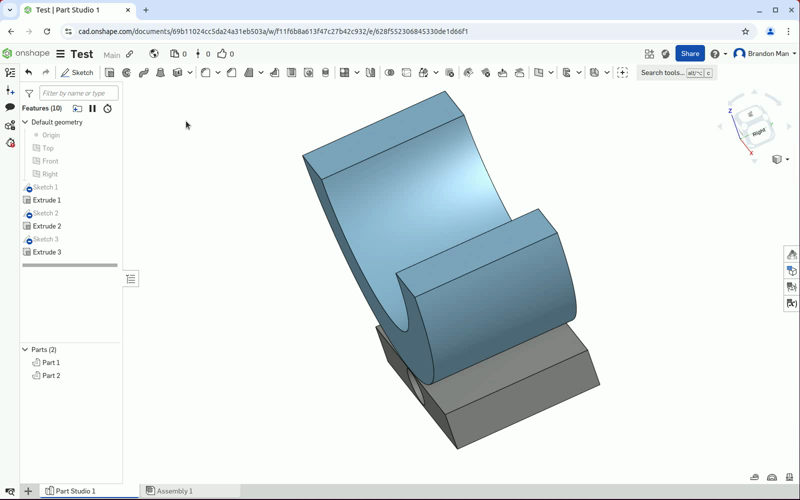
key(down, 2)
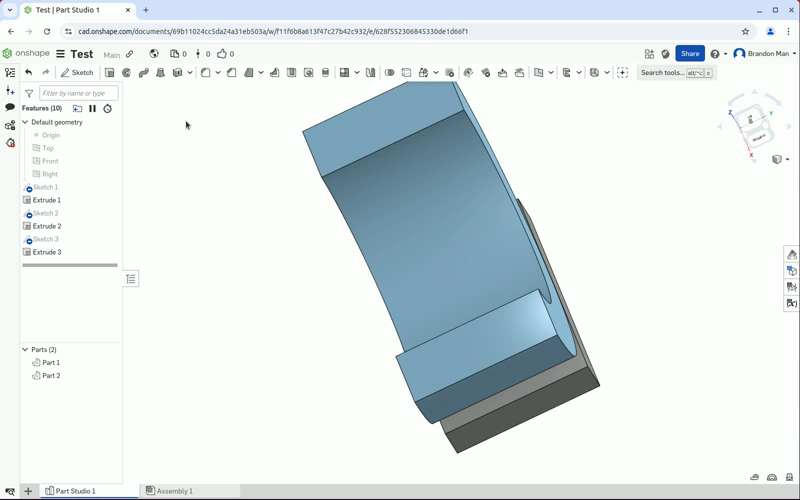
key(up, 2)
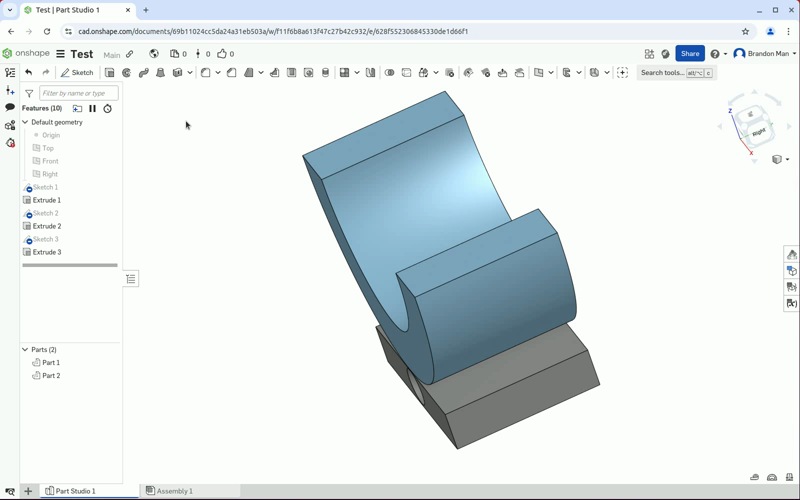
key(right, 2)
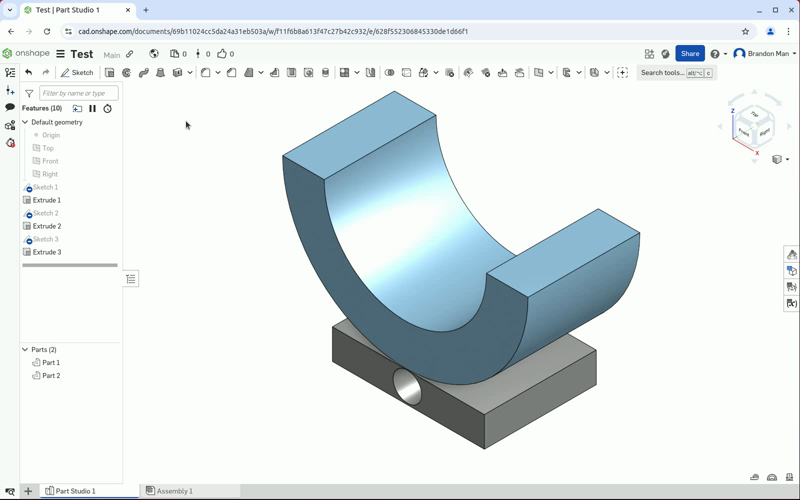
mouse_move(73, 189)
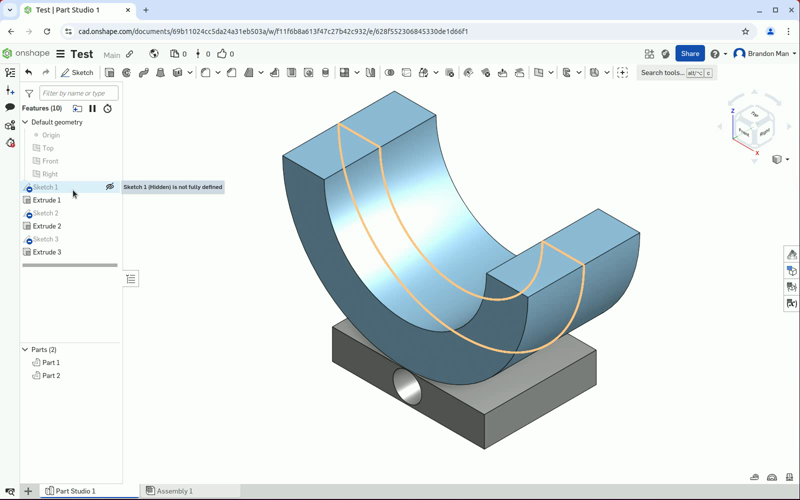
click(73, 189)